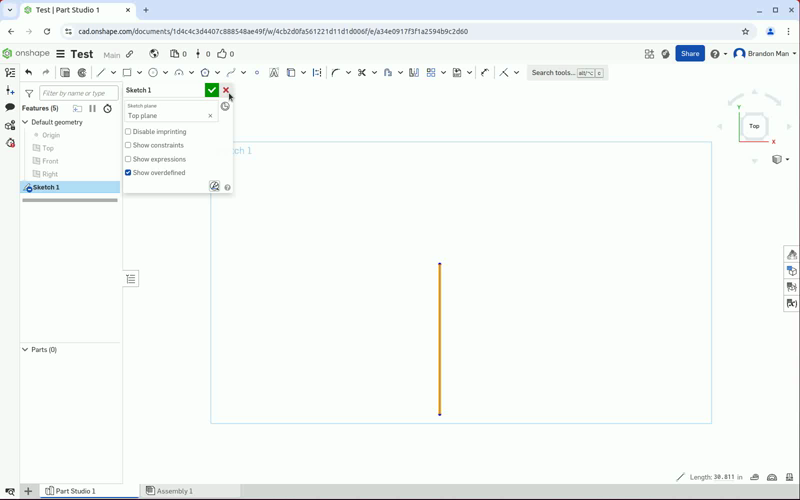
key(shift+h)
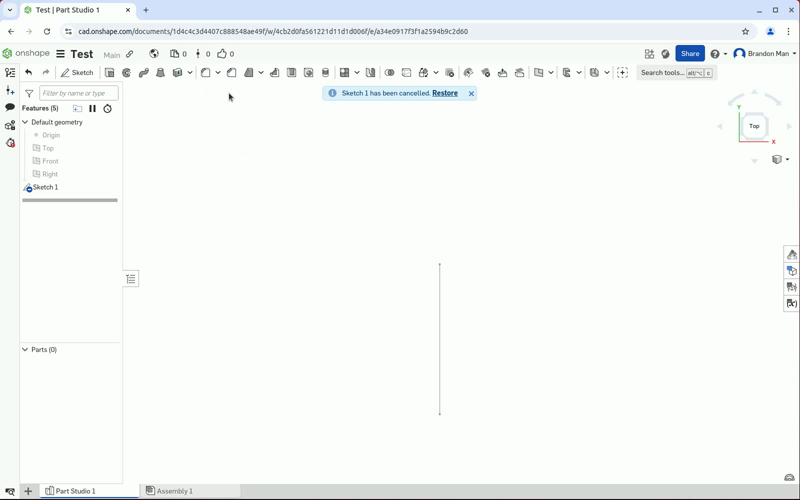
key(shift+s)
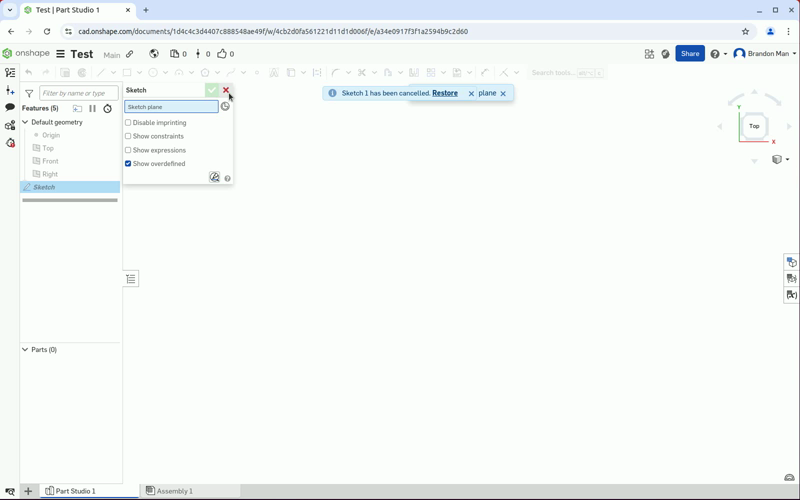
mouse_move(73, 150)
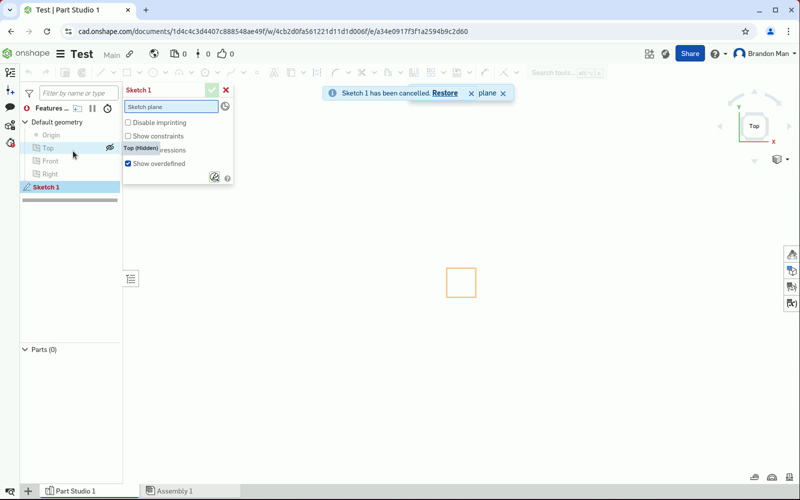
click(73, 150)
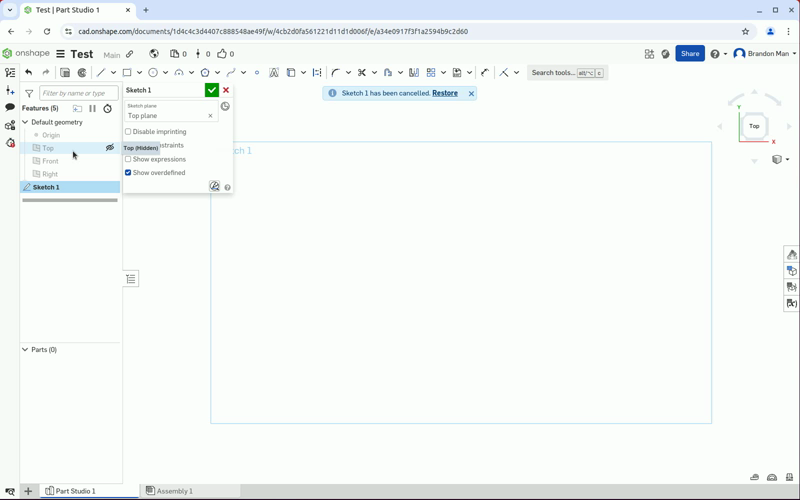
mouse_move(73, 352)
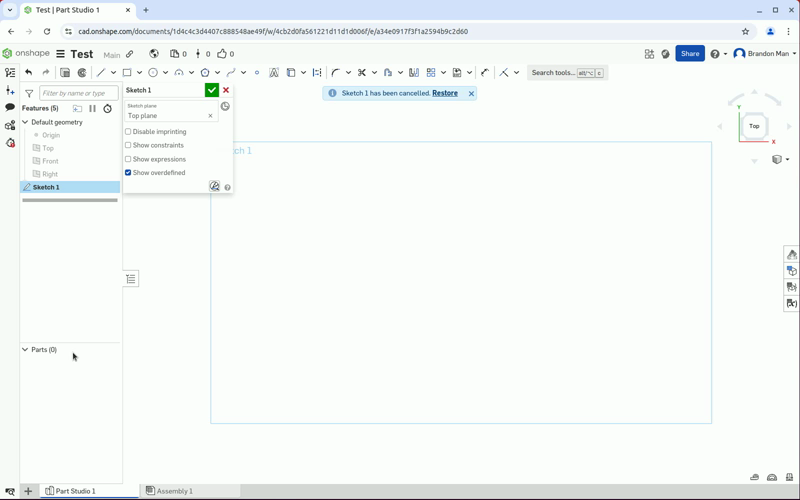
key(y)
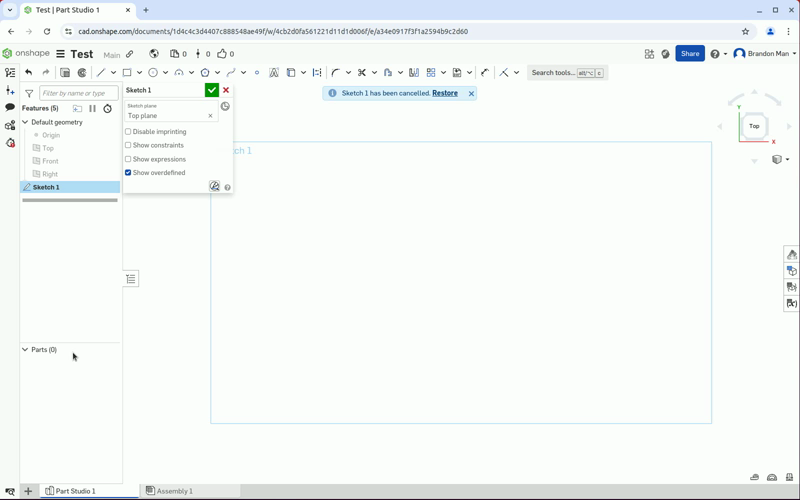
key(l)
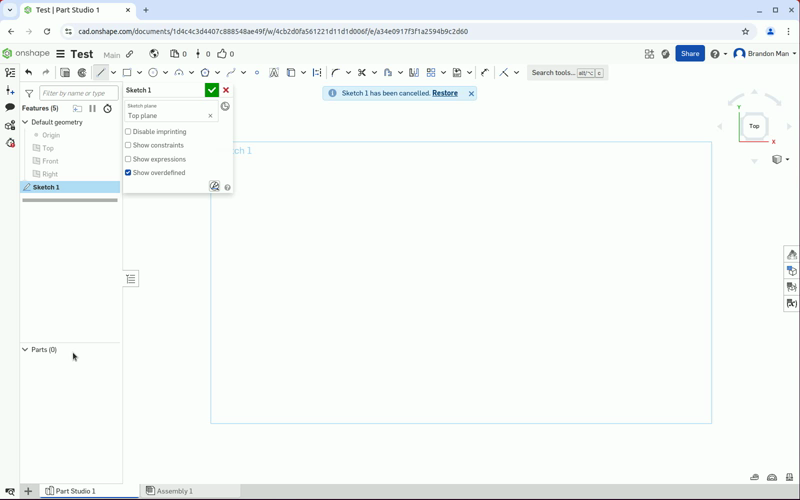
key_down(shift)
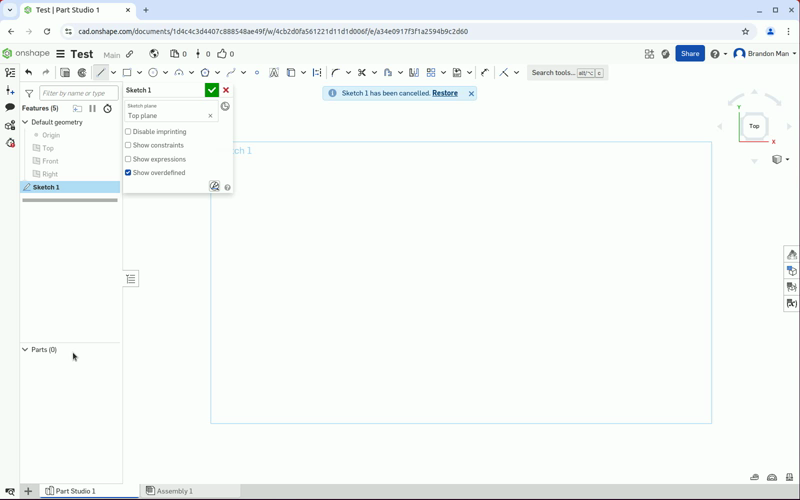
mouse_move(564, 367)
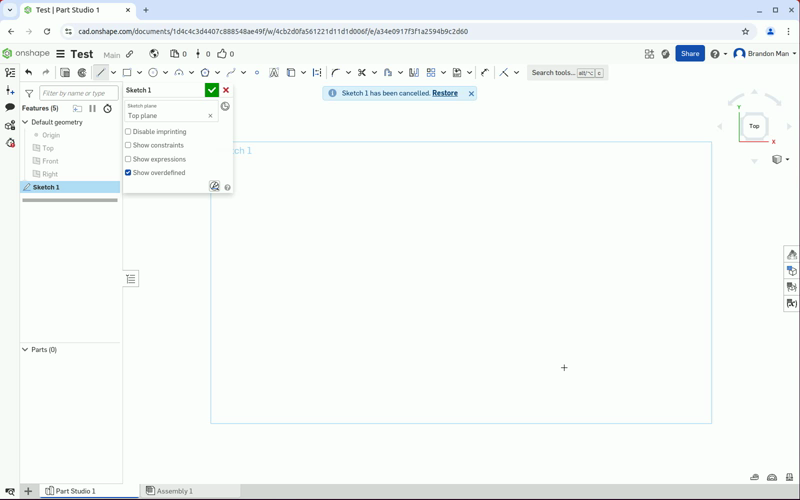
click(564, 367)
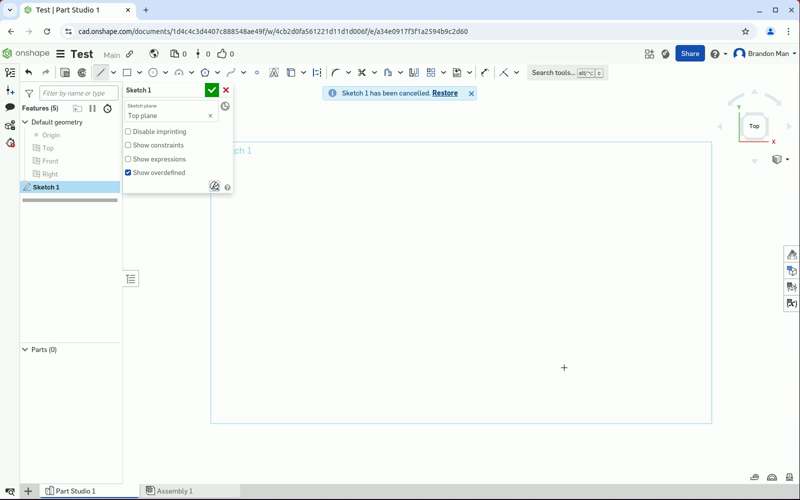
key_up(shift)
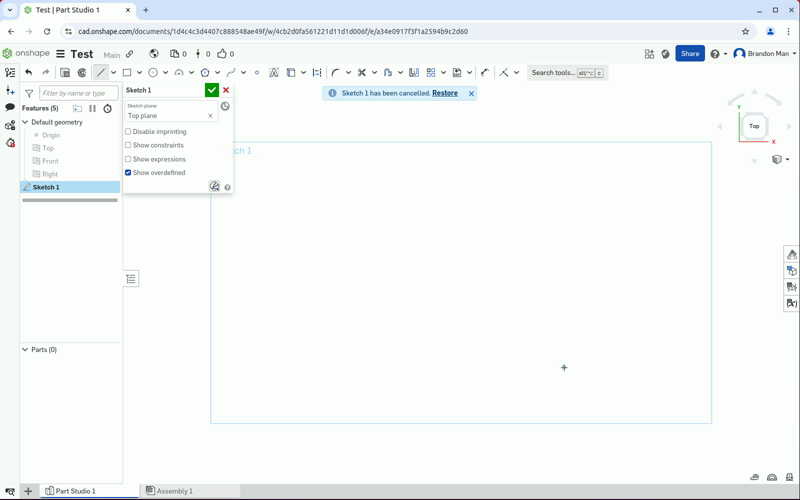
key_down(shift)
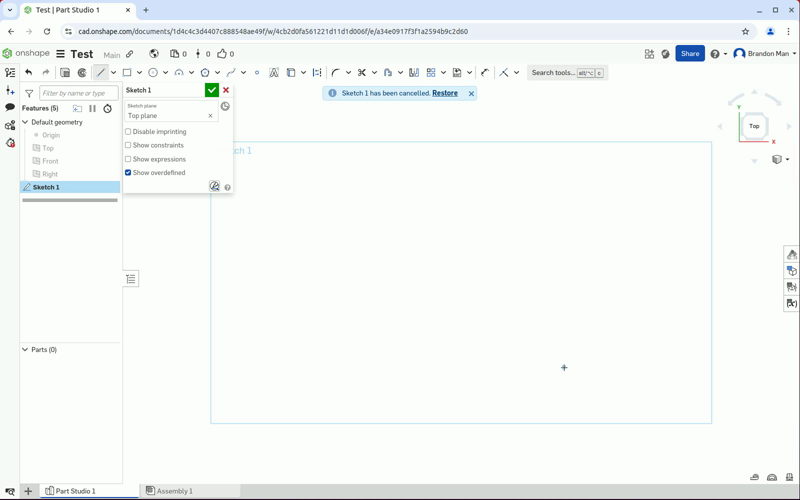
mouse_move(589, 367)
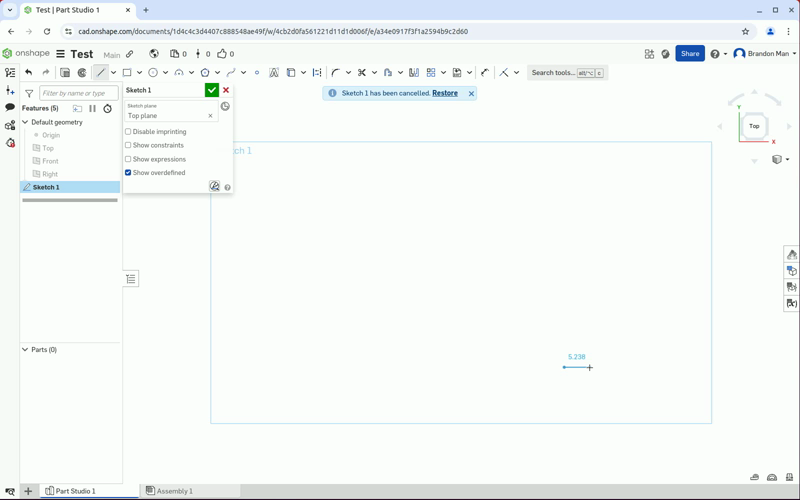
mouse_move(573, 367)
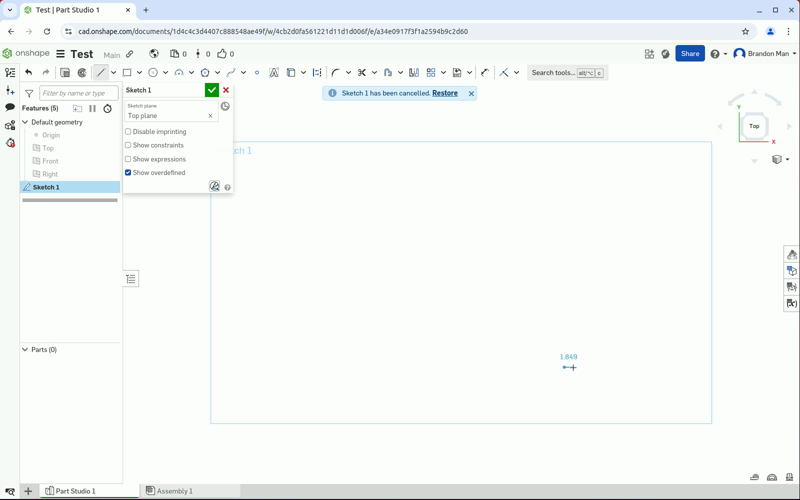
click(573, 367)
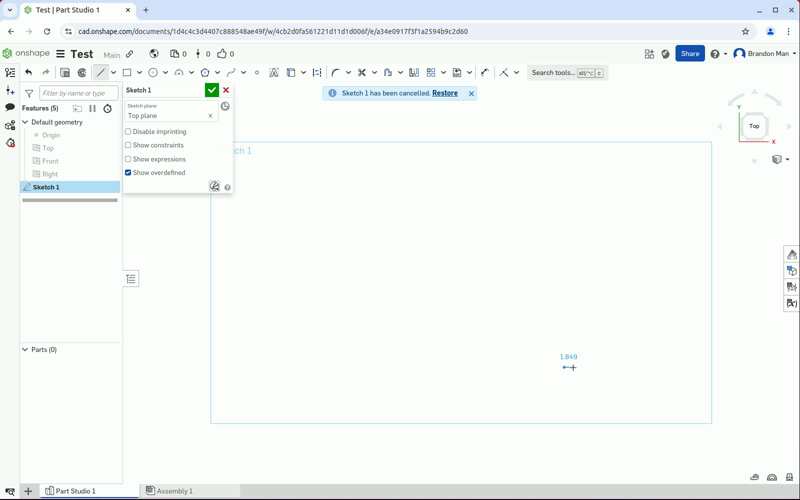
key_up(shift)
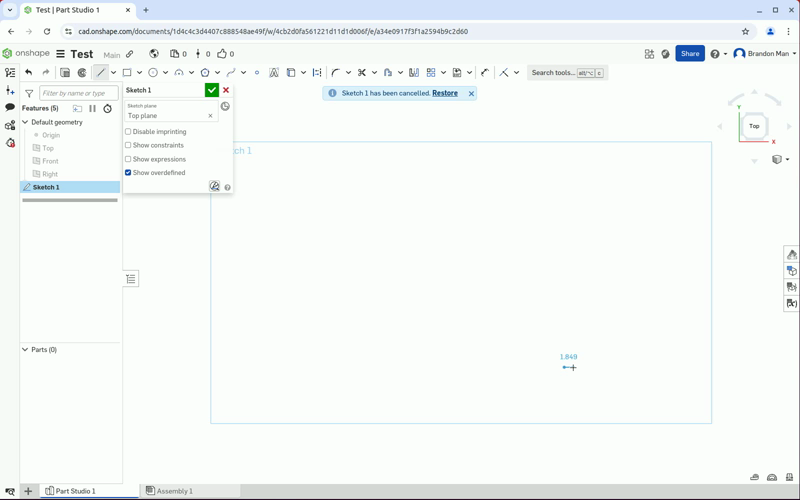
key_down(shift)
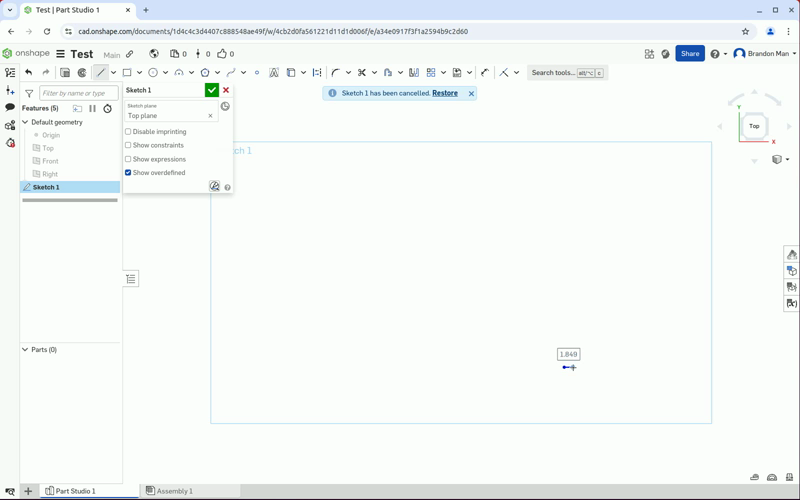
mouse_move(573, 198)
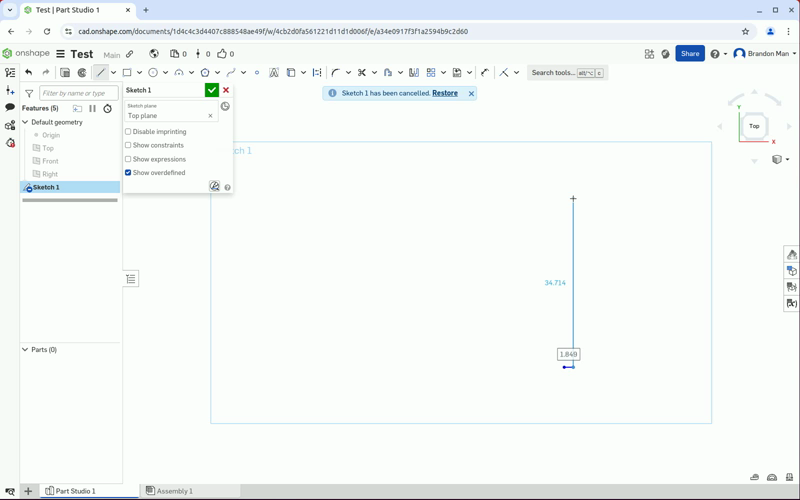
click(573, 198)
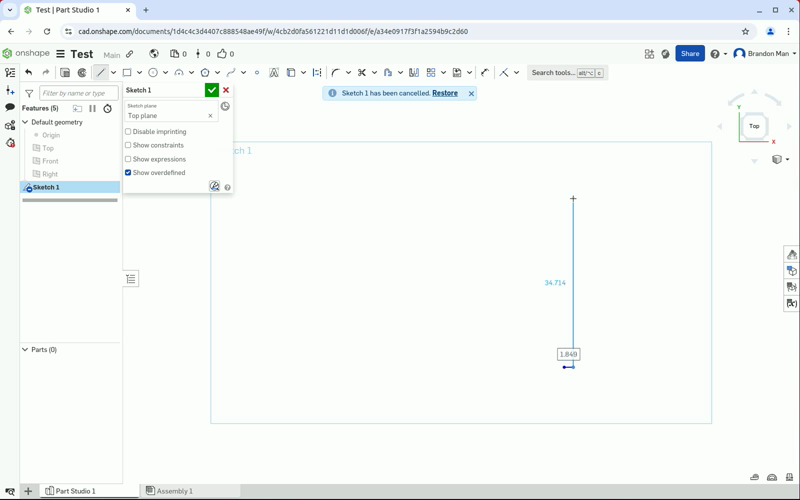
key_up(shift)
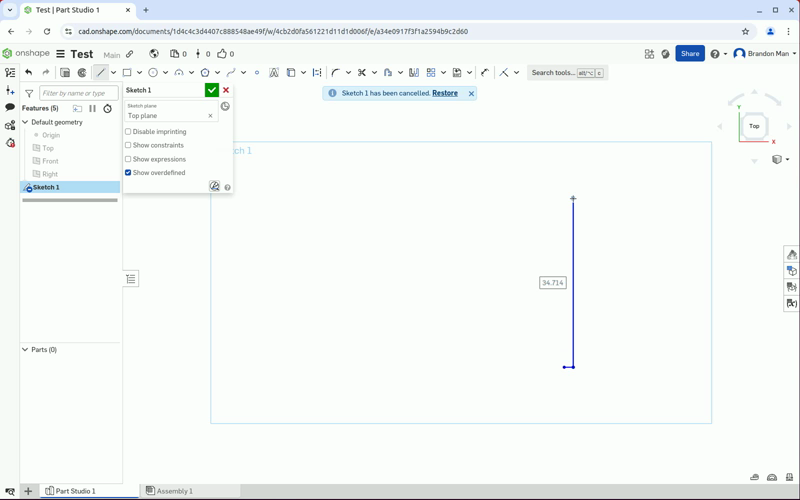
key_down(shift)
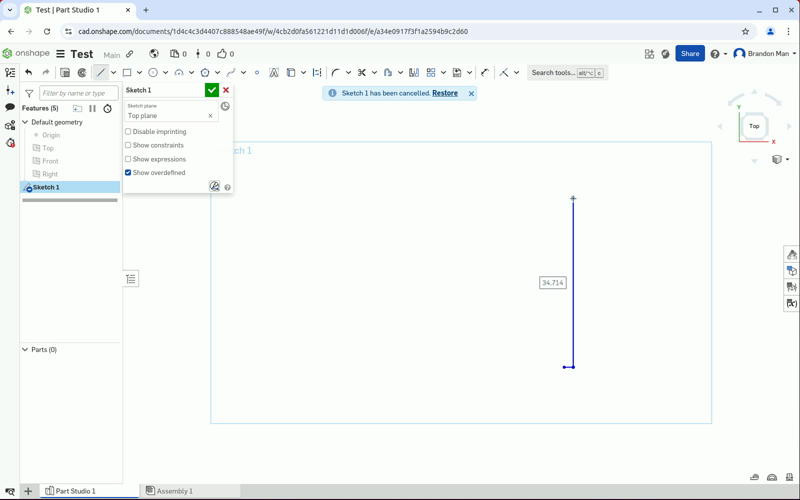
mouse_move(589, 198)
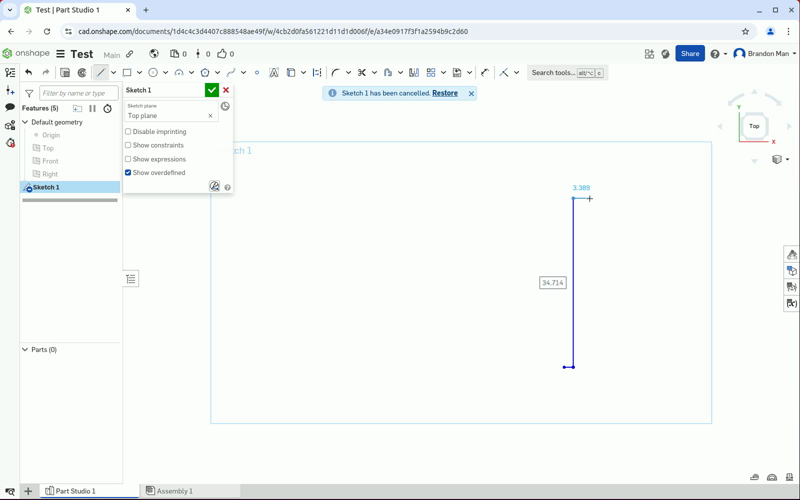
mouse_move(564, 198)
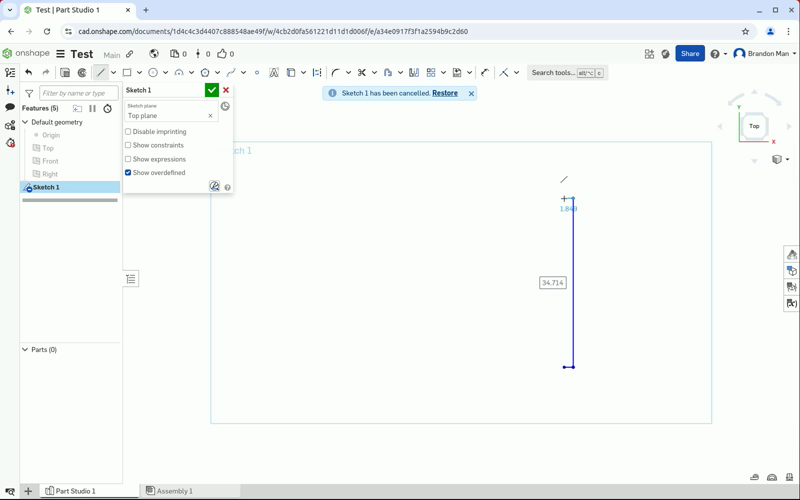
click(564, 198)
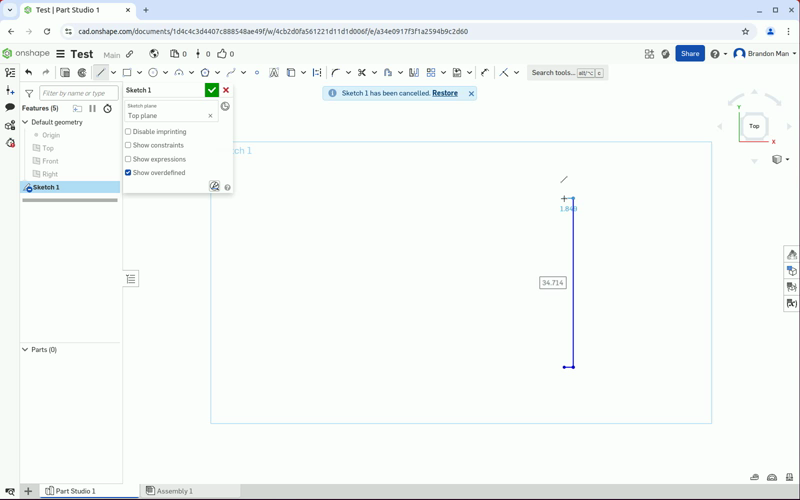
key_up(shift)
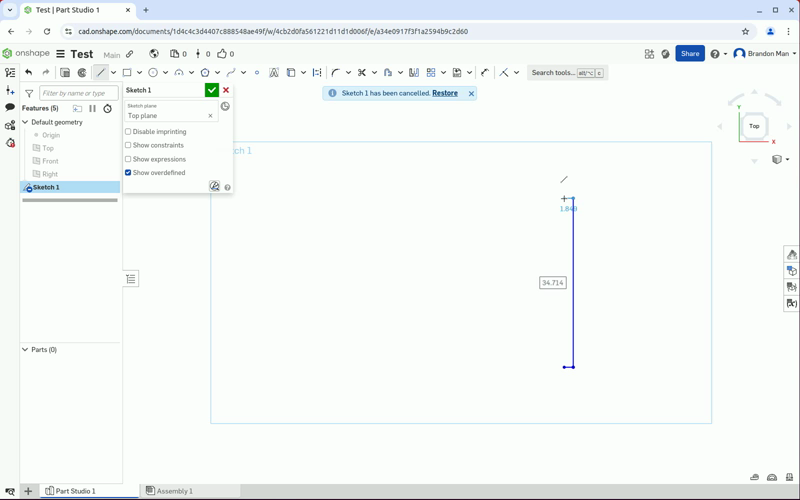
key_down(shift)
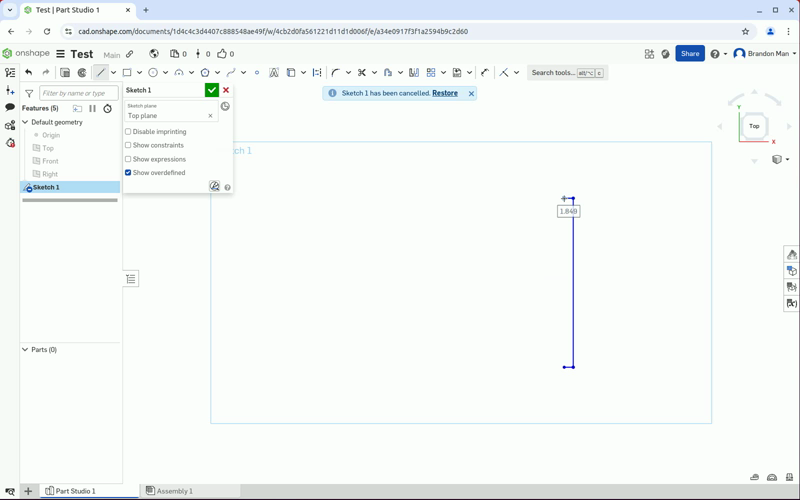
mouse_move(564, 263)
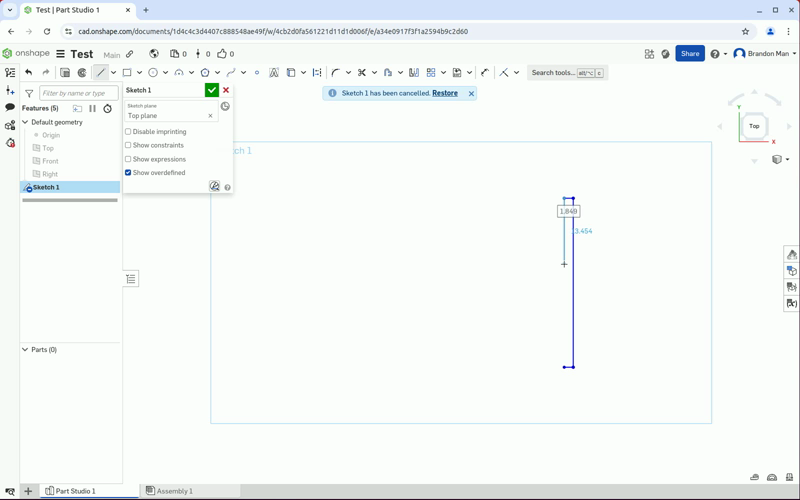
click(564, 263)
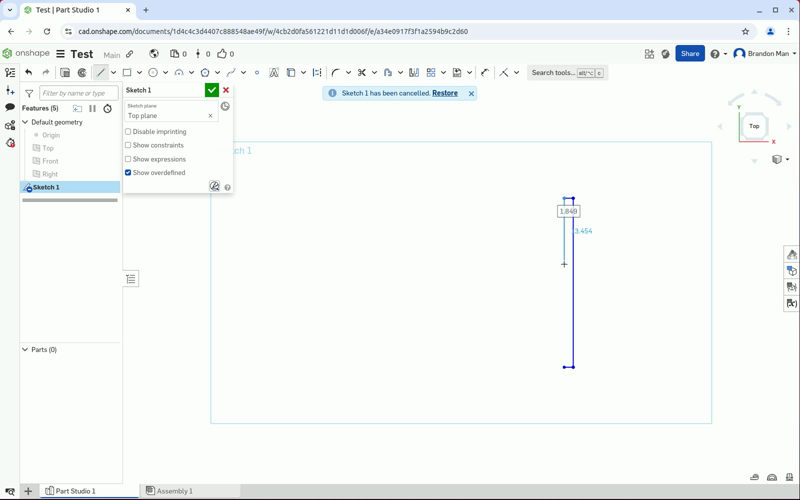
key_up(shift)
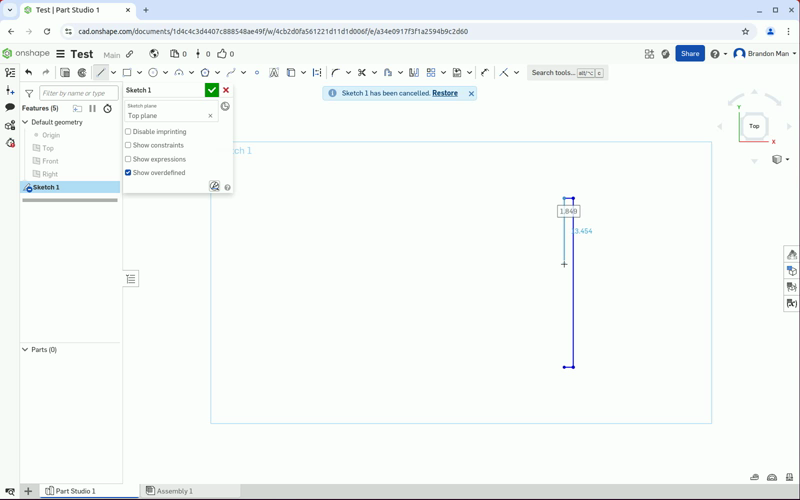
key_down(shift)
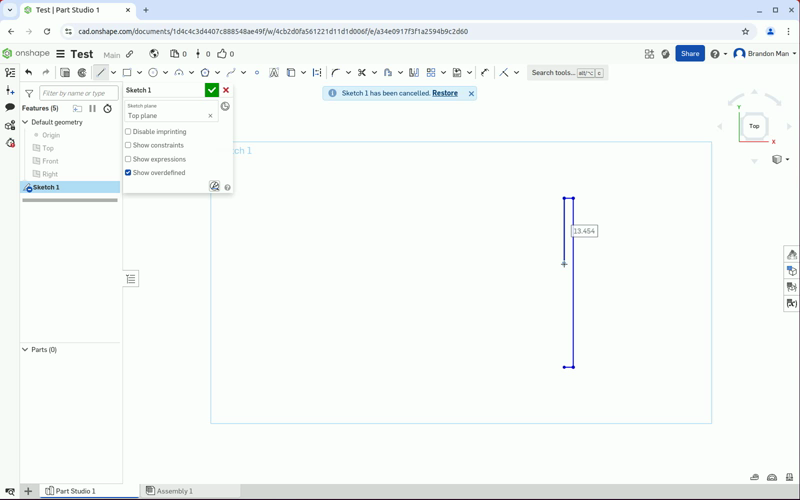
mouse_move(589, 263)
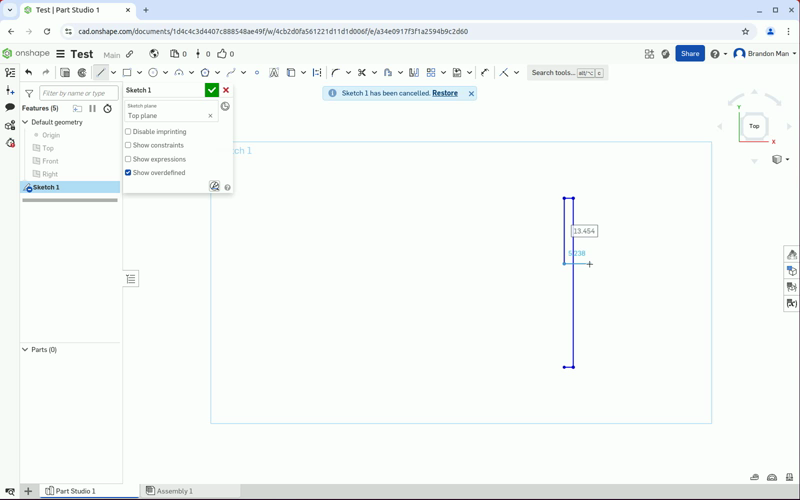
mouse_move(564, 301)
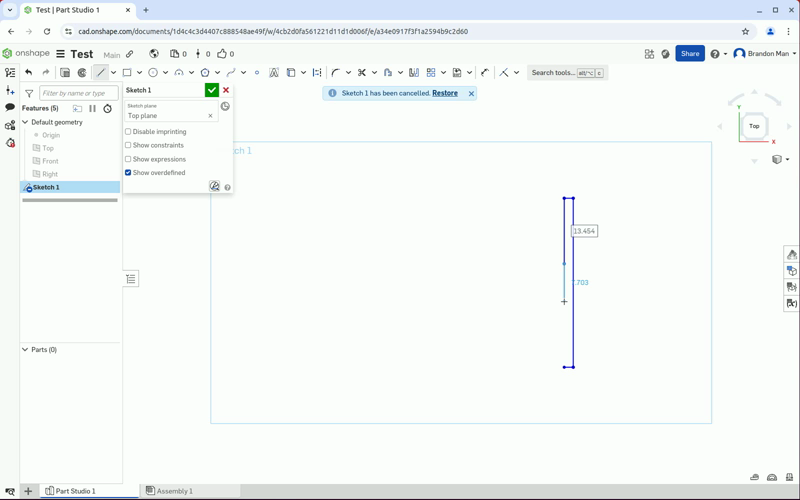
click(564, 301)
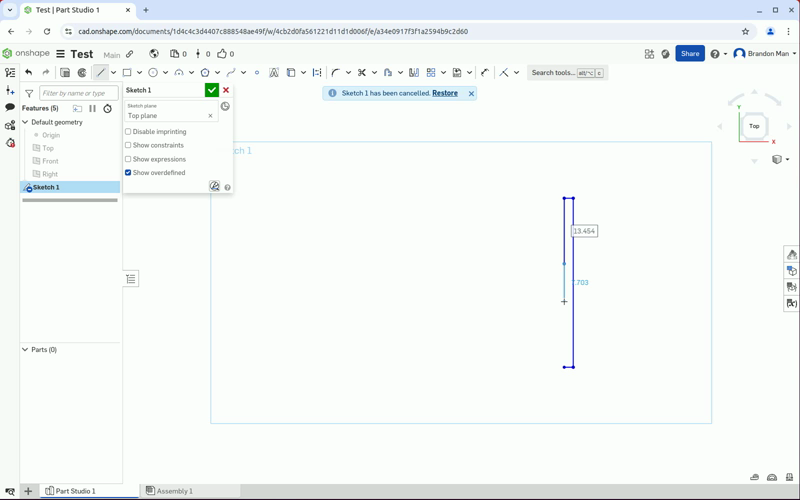
key_up(shift)
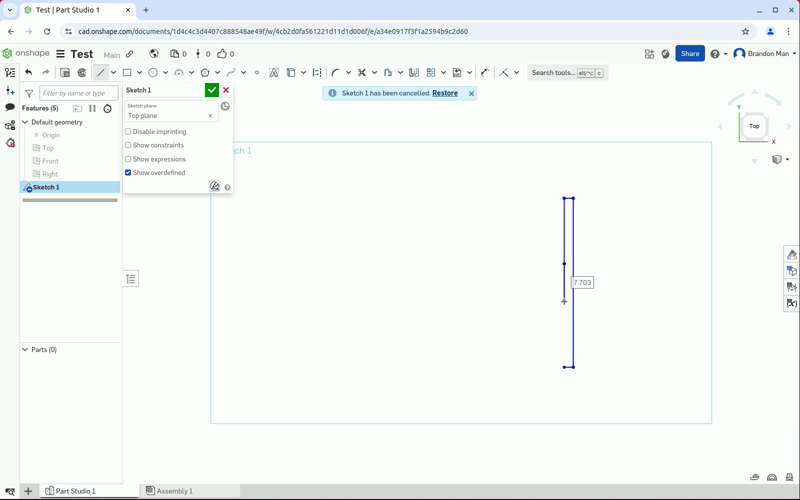
key_down(shift)
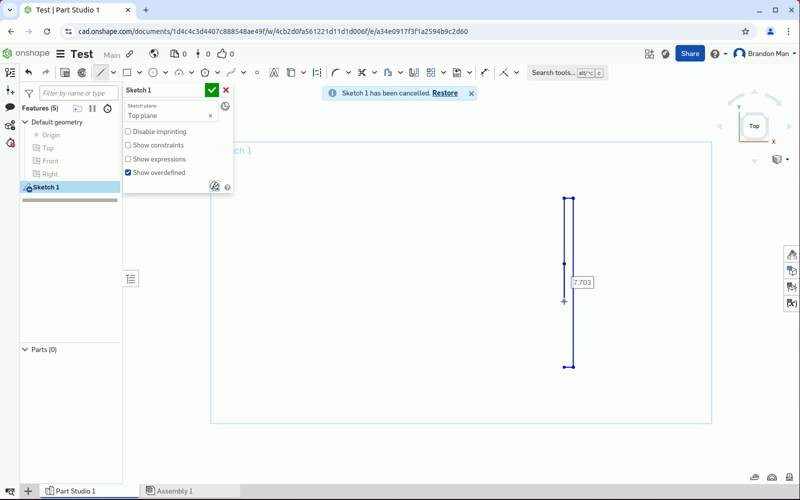
mouse_move(564, 367)
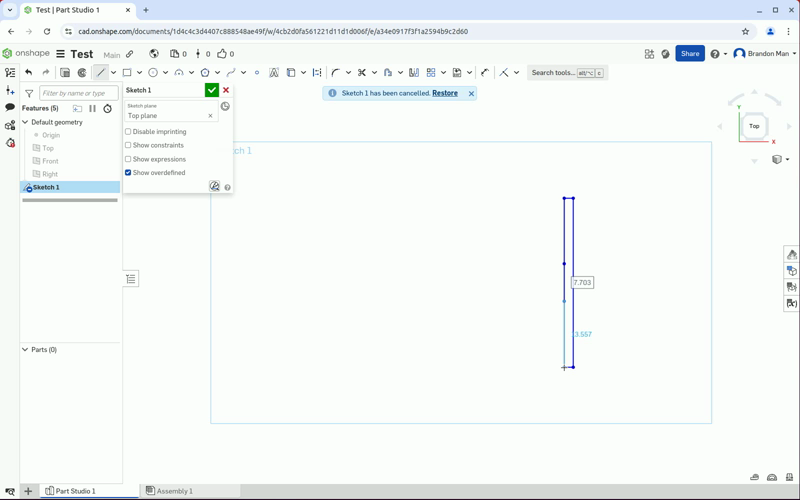
key_up(shift)
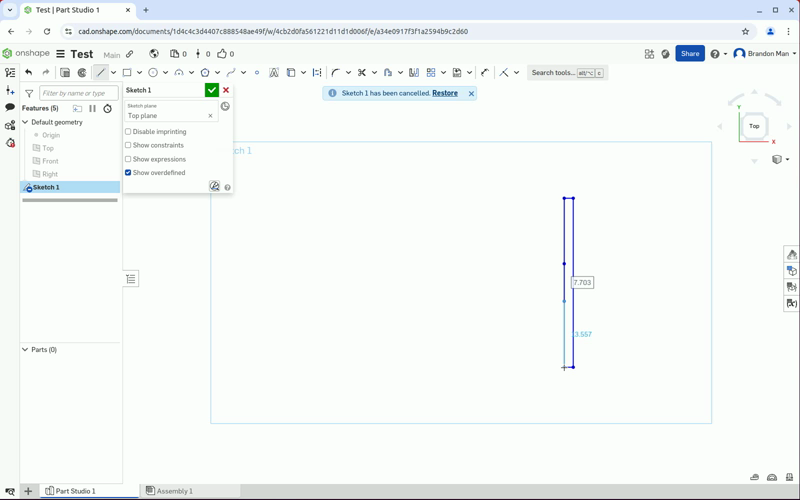
click(564, 367)
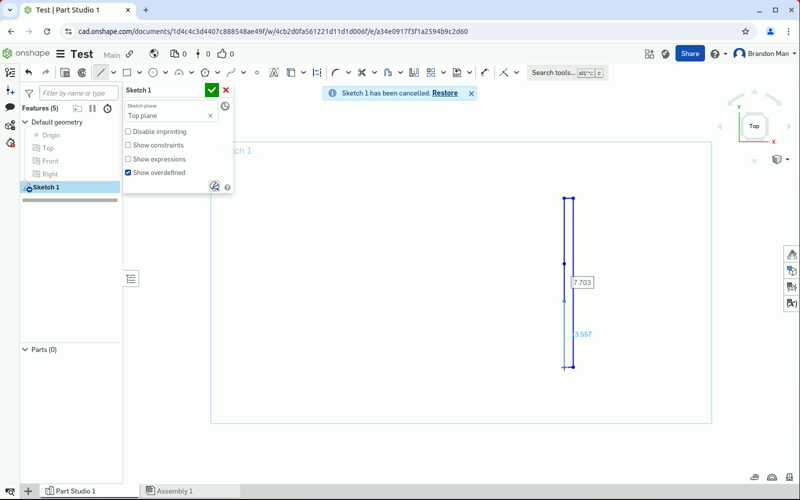
key(esc)
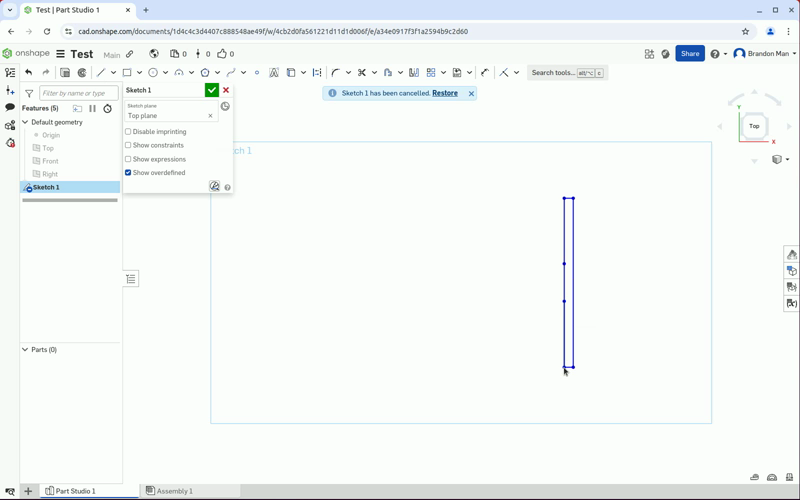
mouse_move(568, 211)
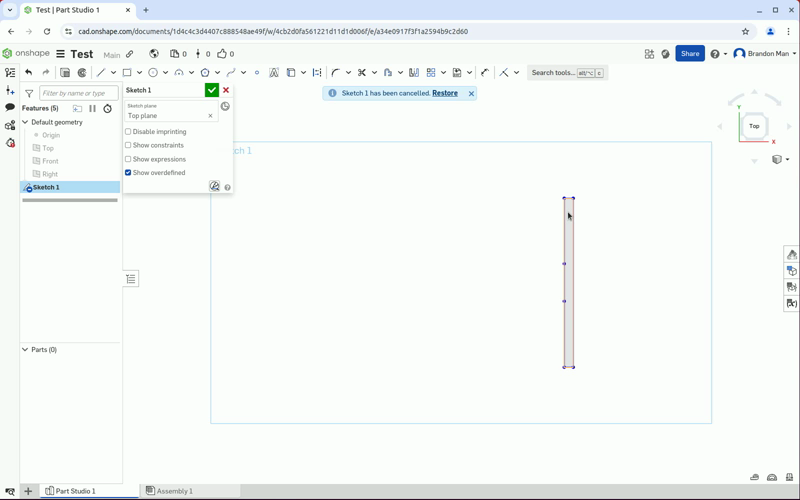
scroll(6)
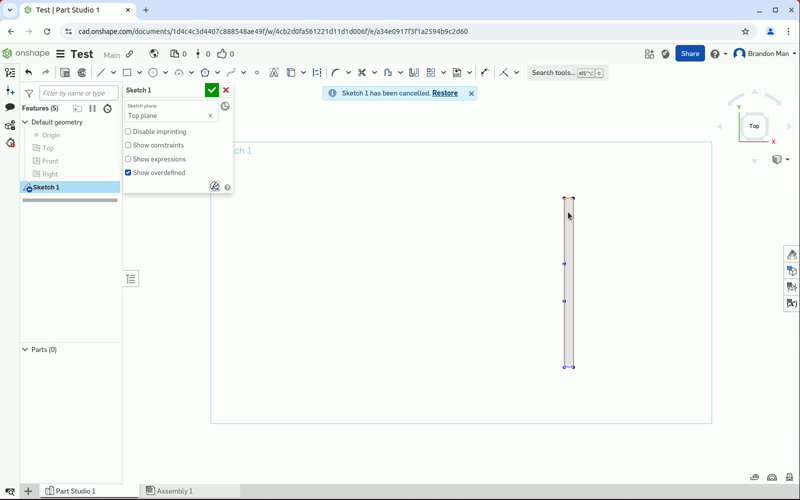
scroll(6)
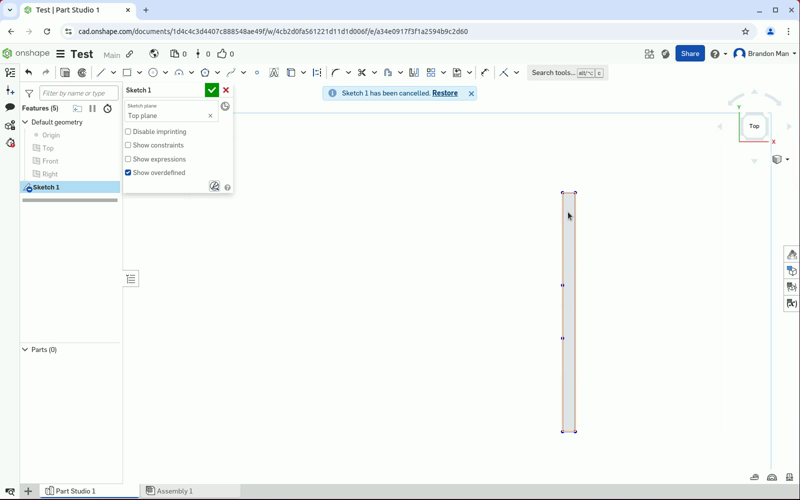
scroll(6)
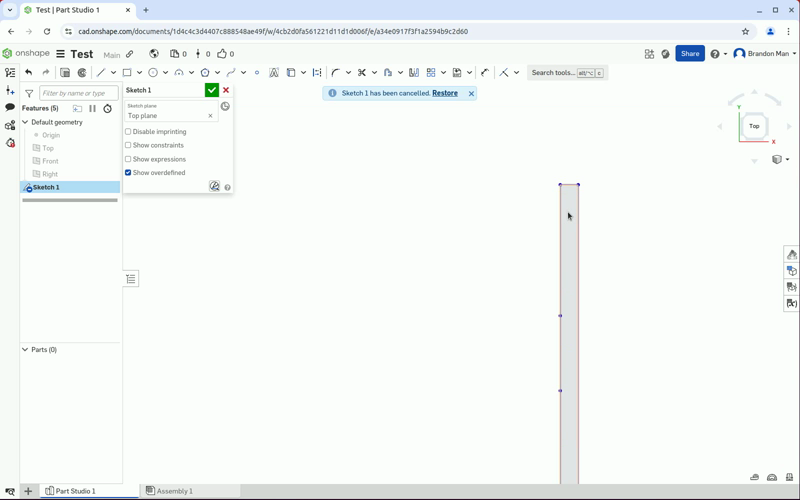
scroll(6)
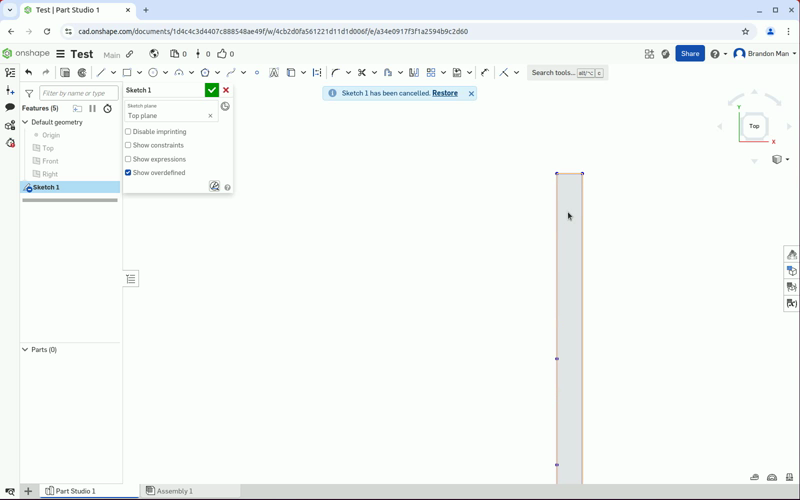
scroll(6)
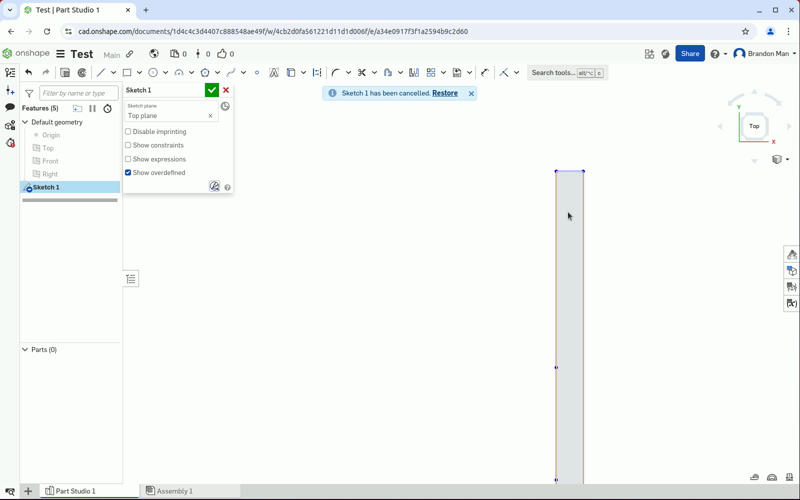
scroll(6)
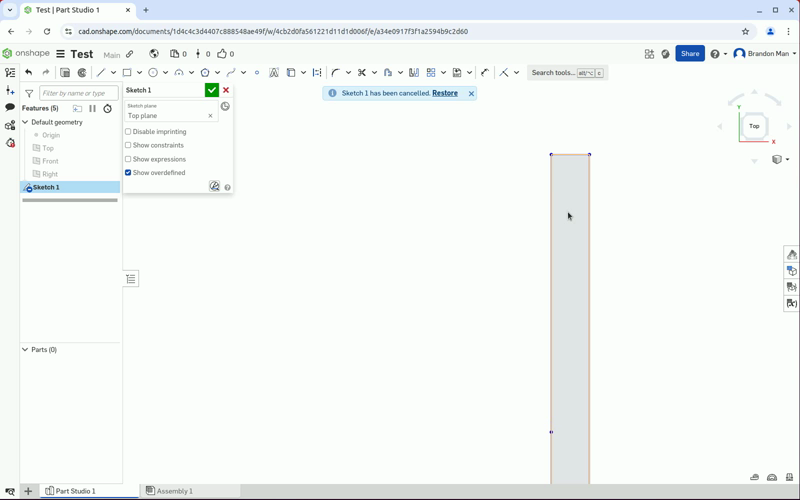
scroll(6)
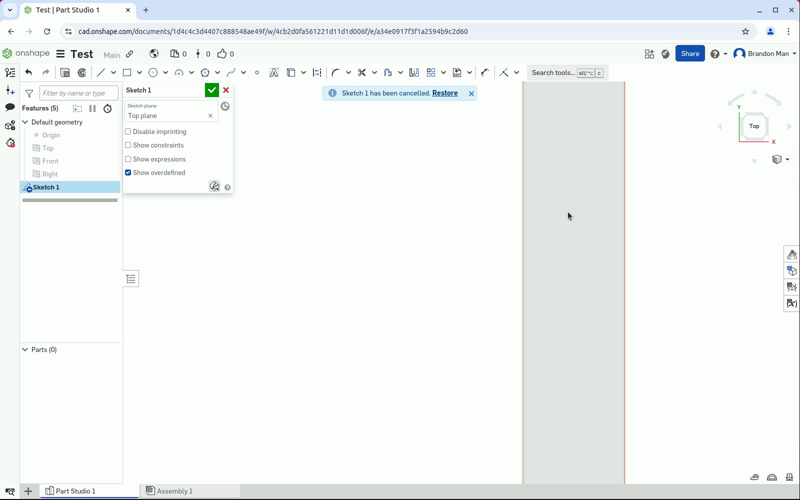
click(568, 211)
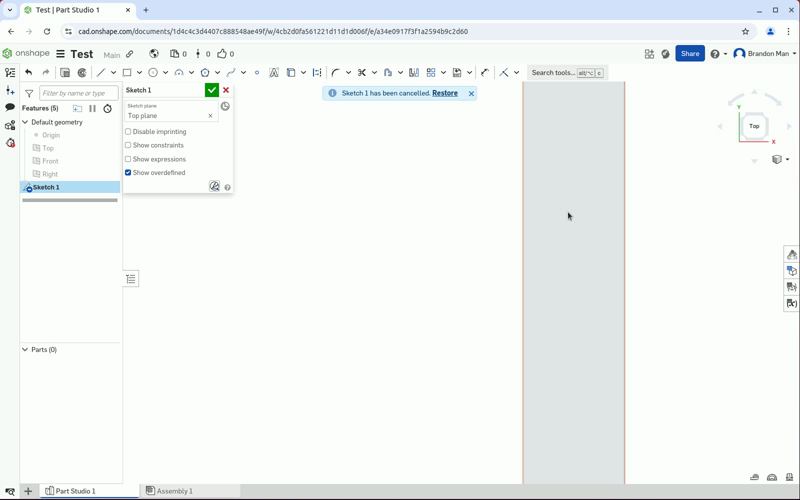
scroll(-6)
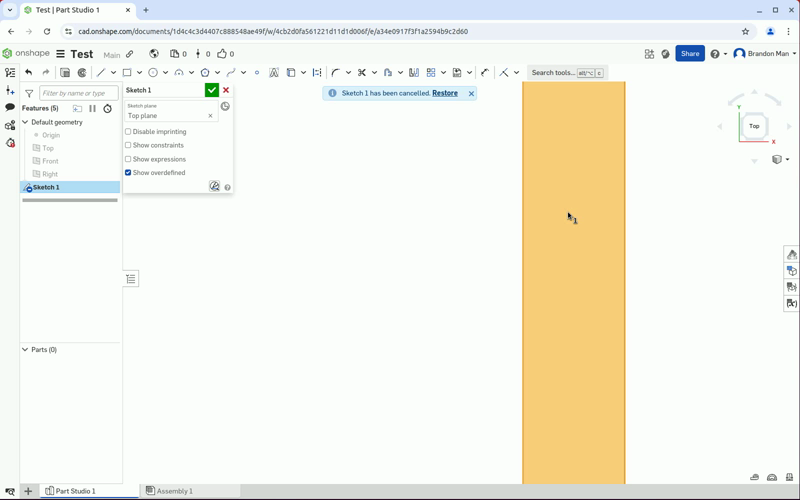
scroll(-6)
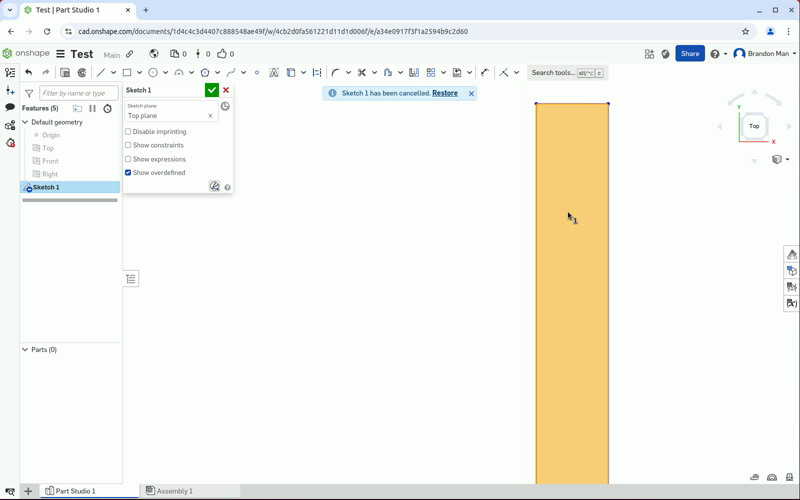
scroll(-6)
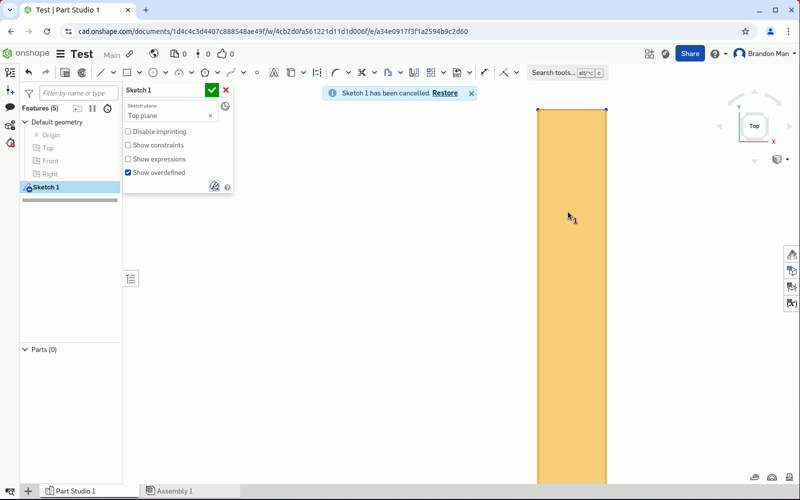
scroll(-6)
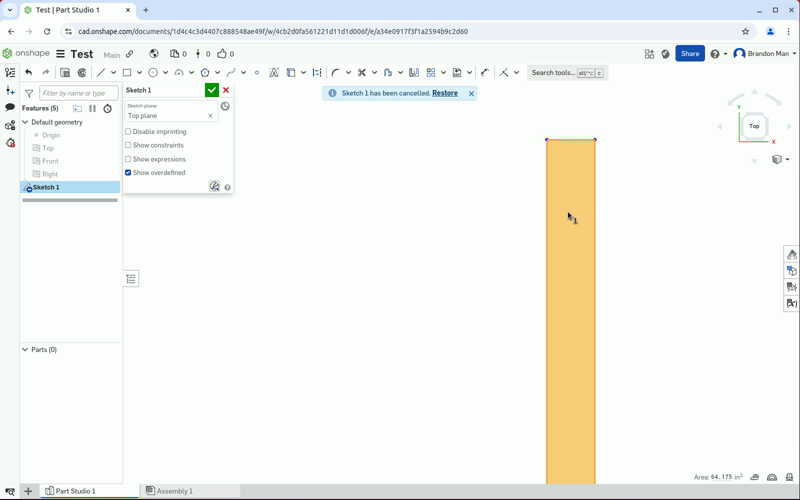
scroll(-6)
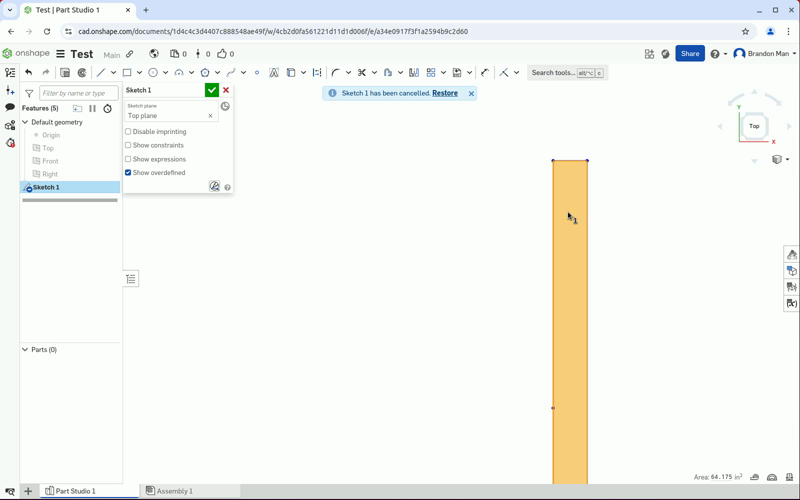
scroll(-6)
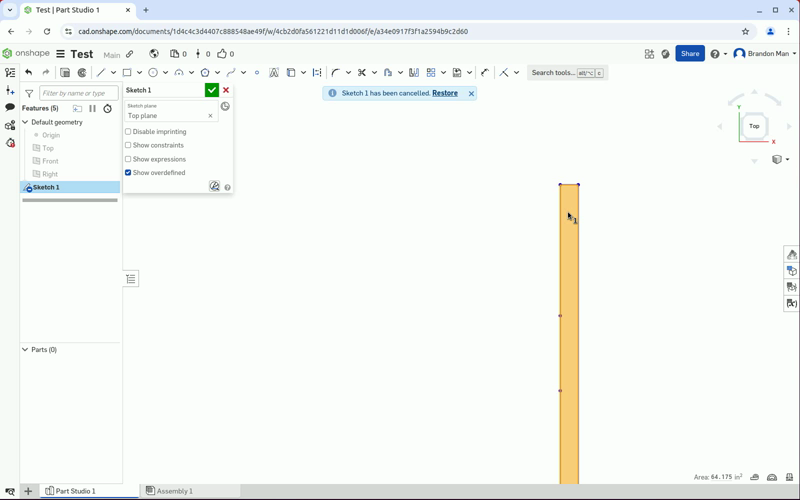
scroll(-6)
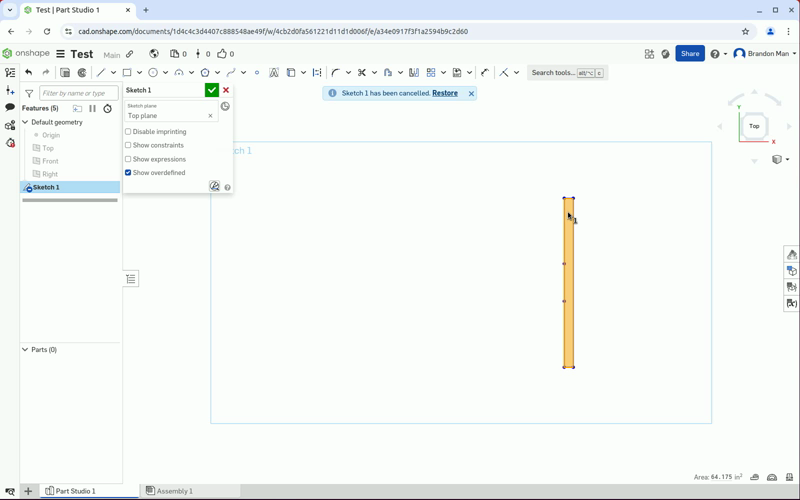
mouse_move(73, 352)
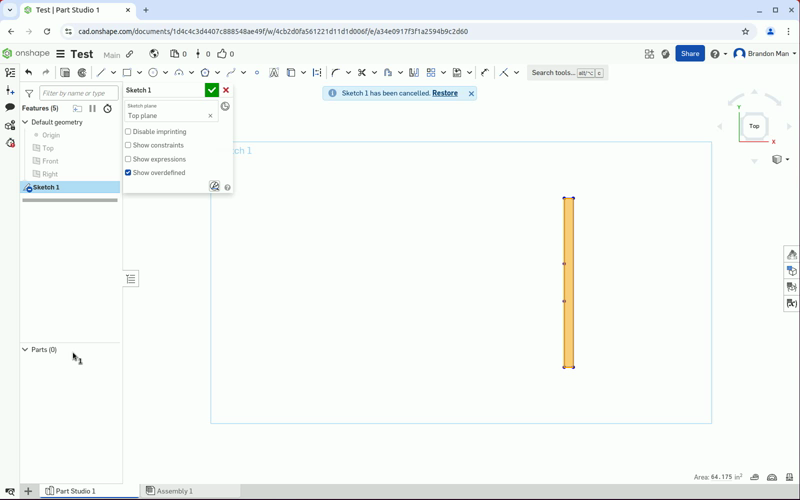
key(shift+y)
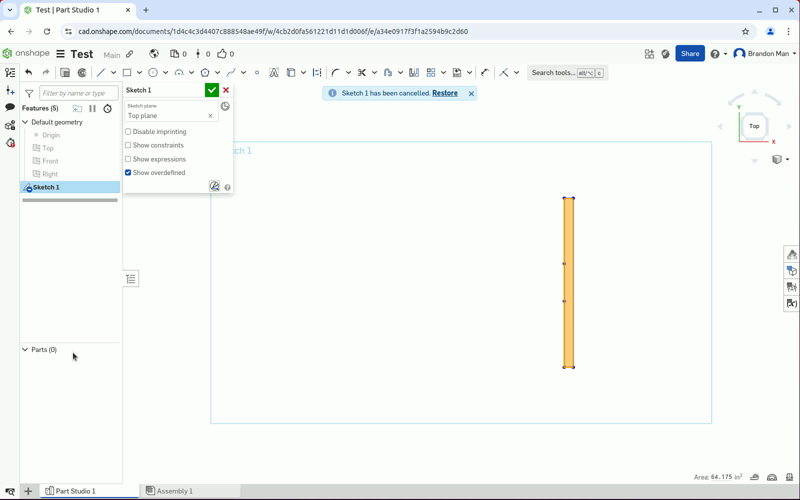
key(shift+e)
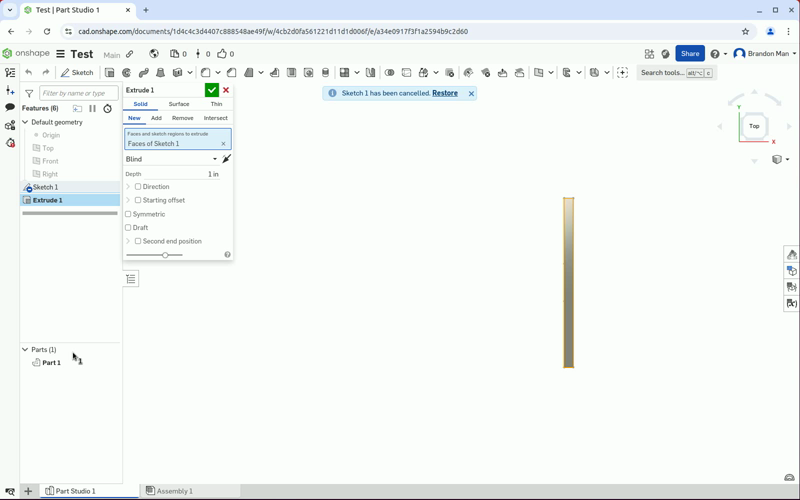
mouse_move(143, 106)
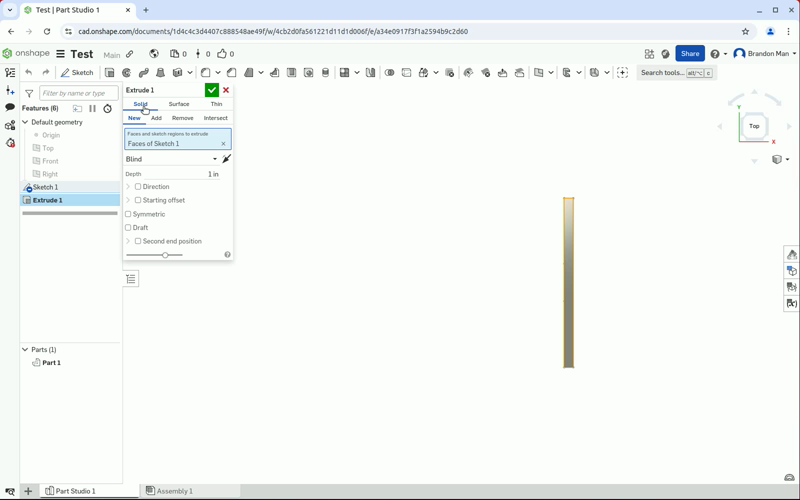
click(143, 106)
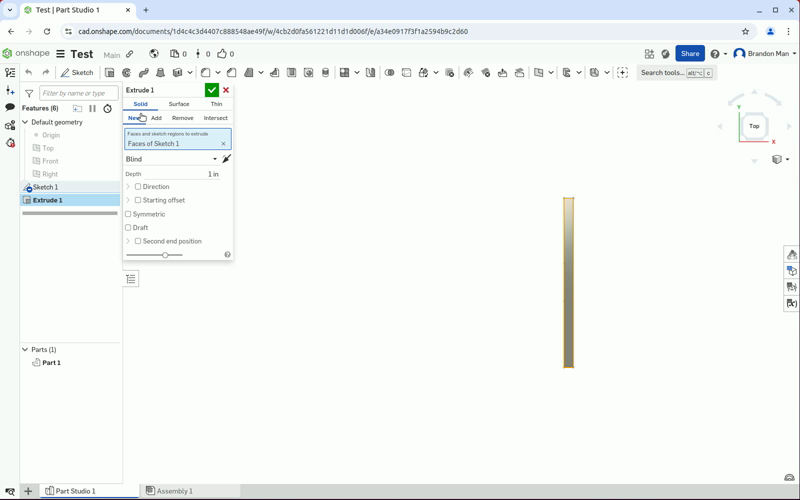
mouse_move(137, 120)
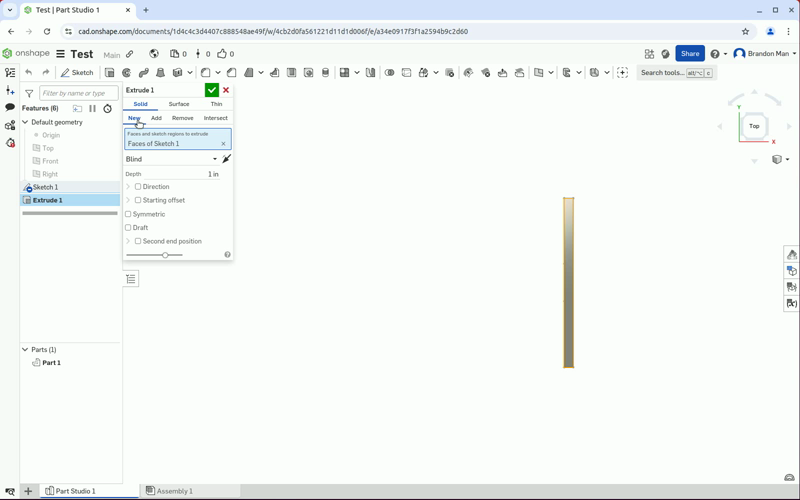
click(137, 120)
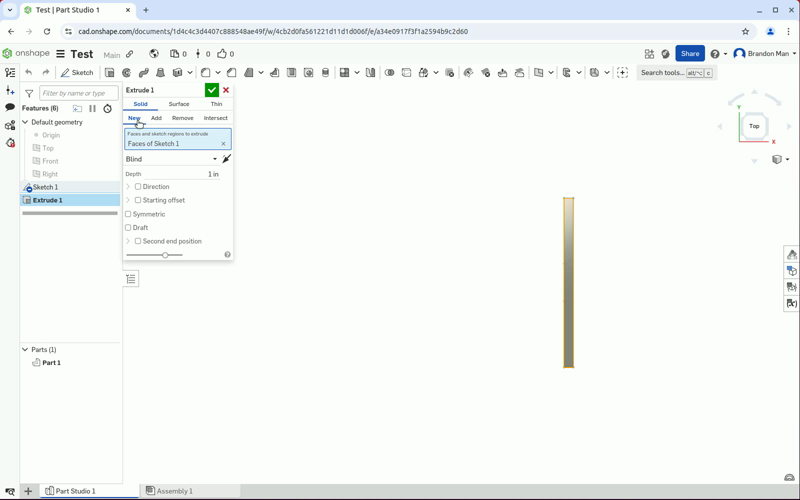
key(tab, 4)
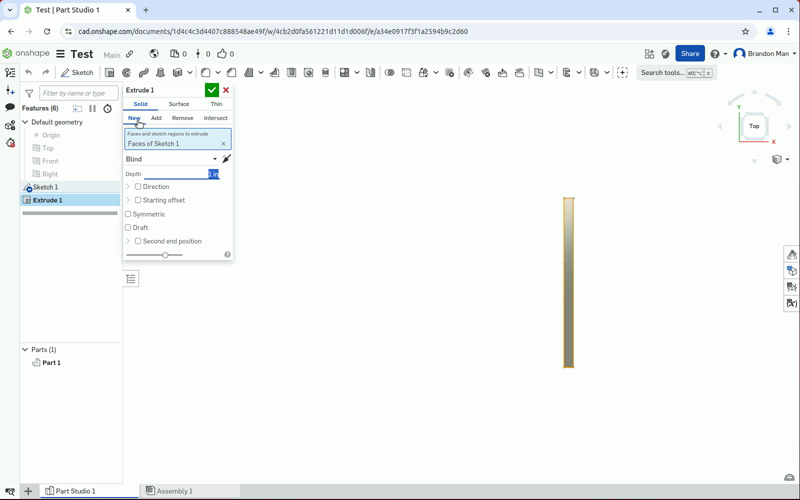
text(1.926)
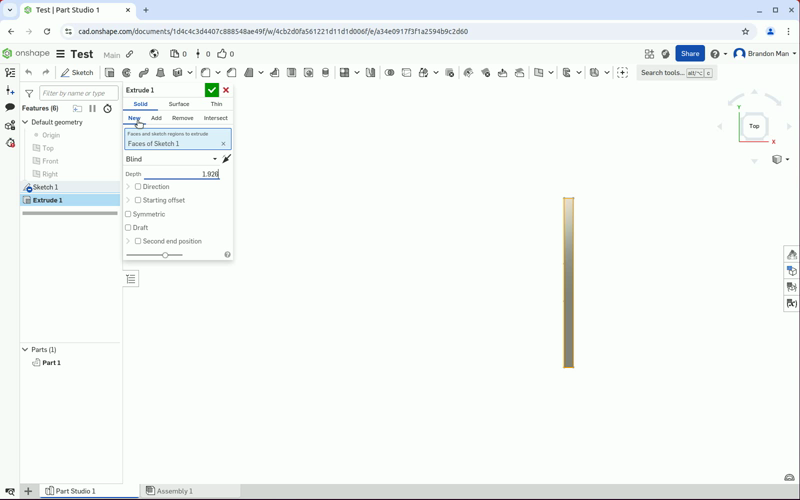
key(enter)
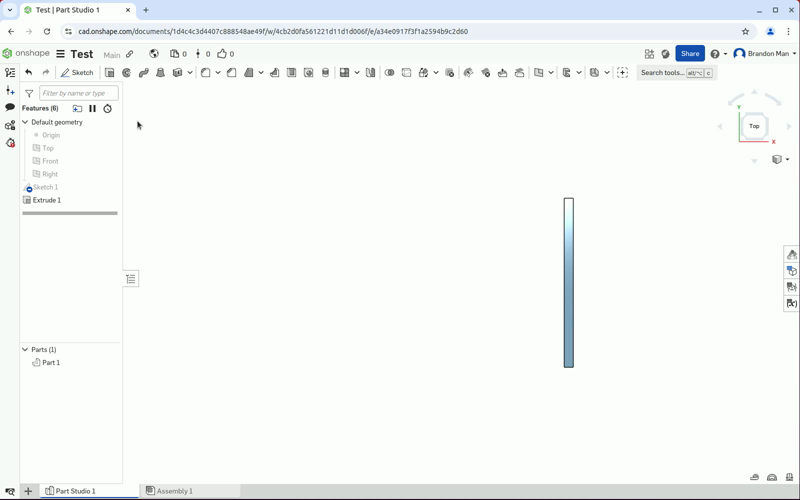
key(shift+h)
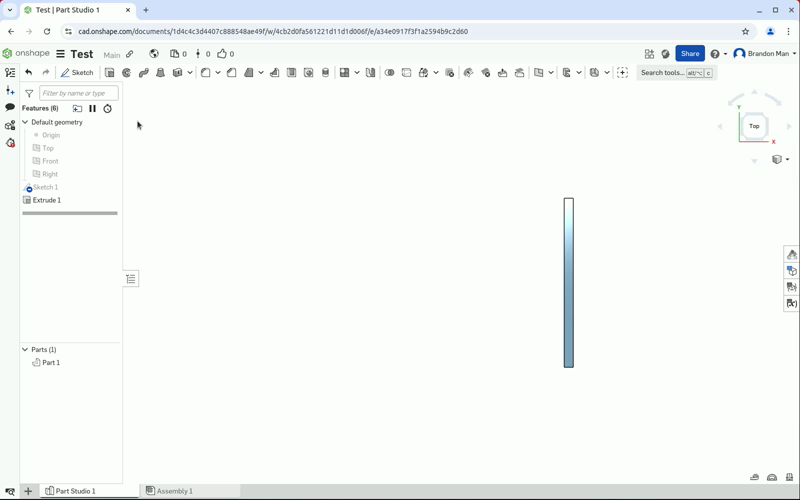
key(shift+h)
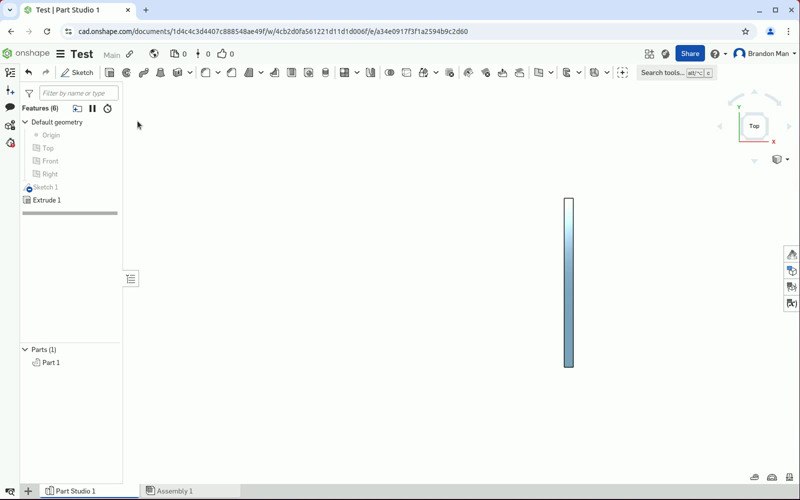
mouse_move(73, 189)
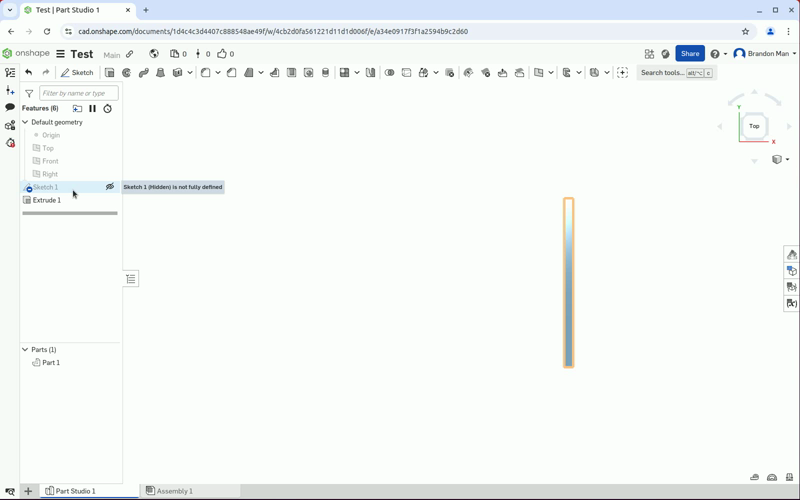
click(73, 189)
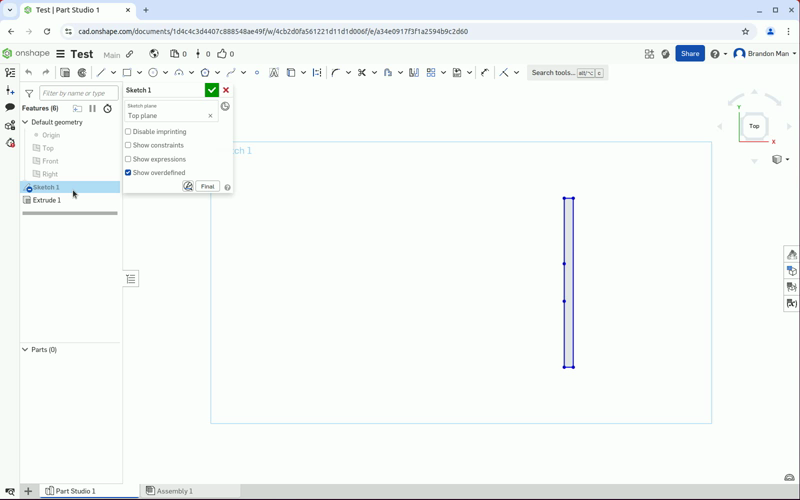
mouse_move(229, 92)
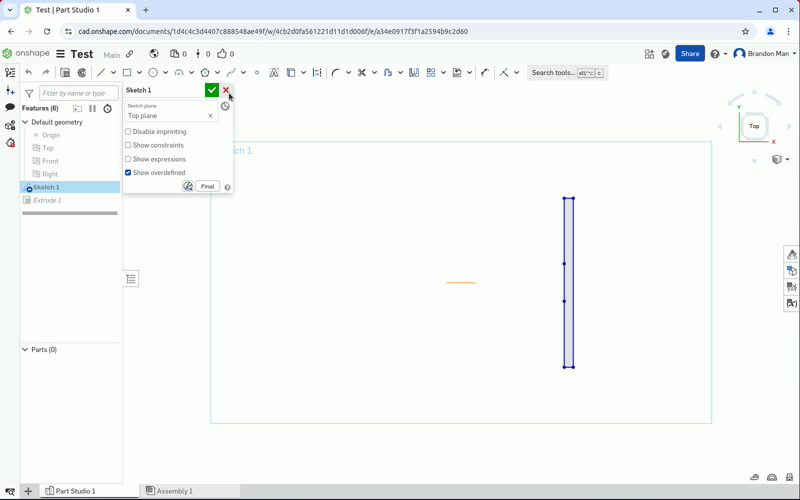
click(229, 92)
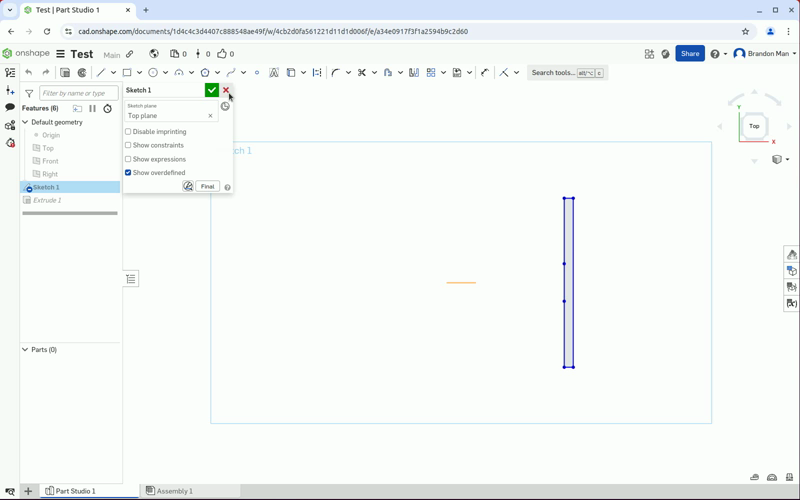
key(shift+s)
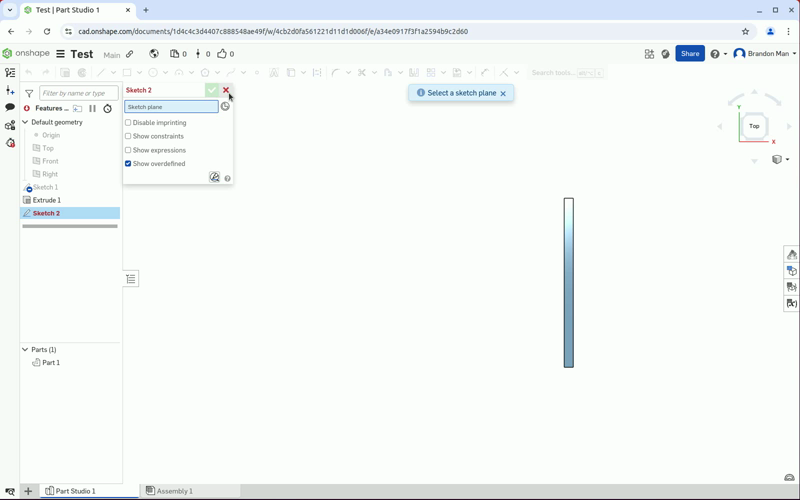
mouse_move(73, 150)
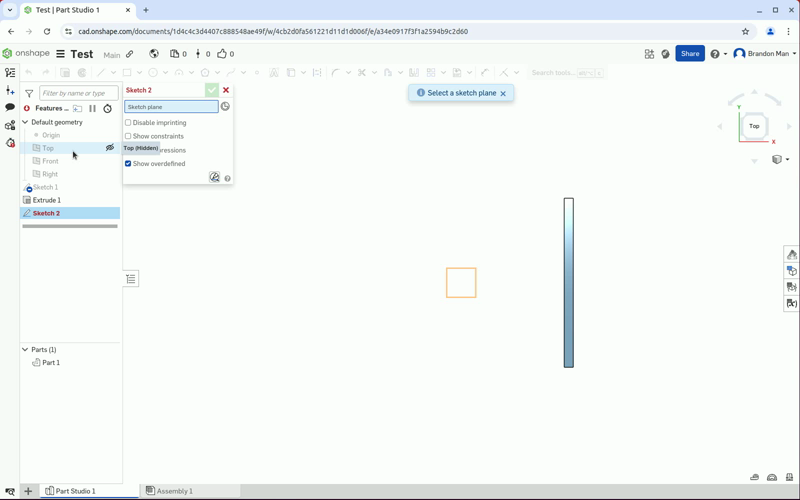
click(73, 150)
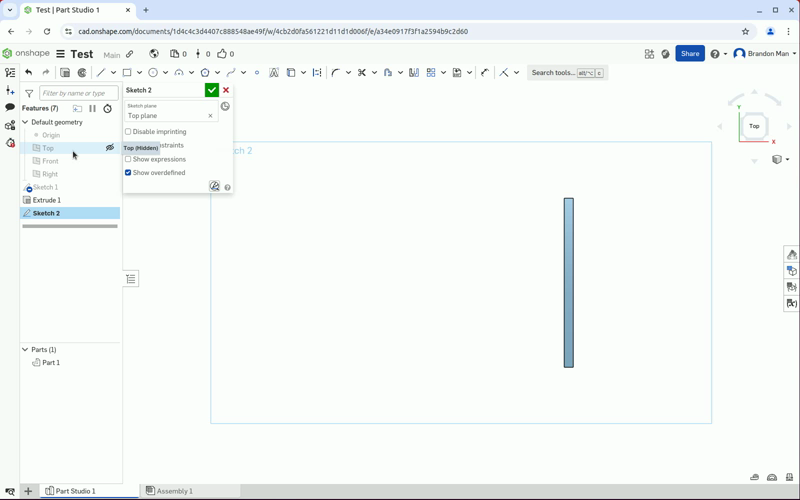
mouse_move(73, 352)
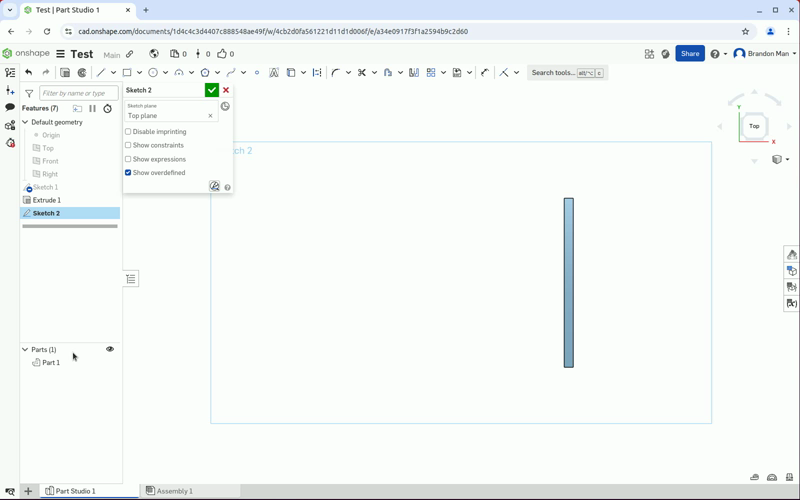
key(y)
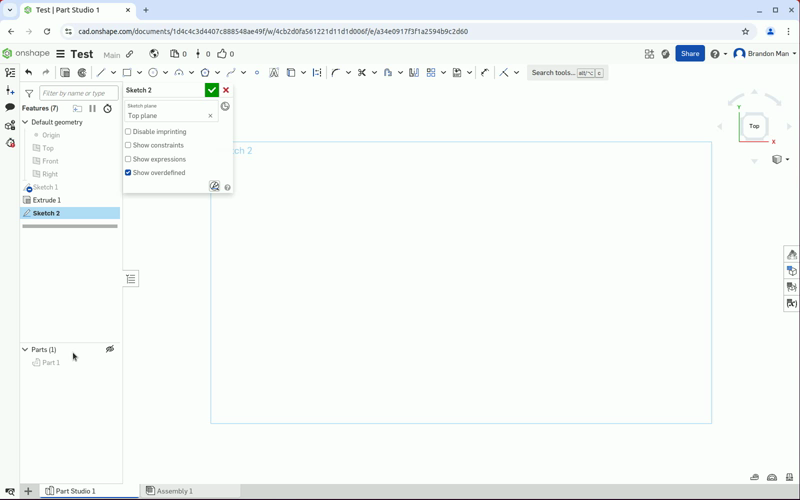
key(l)
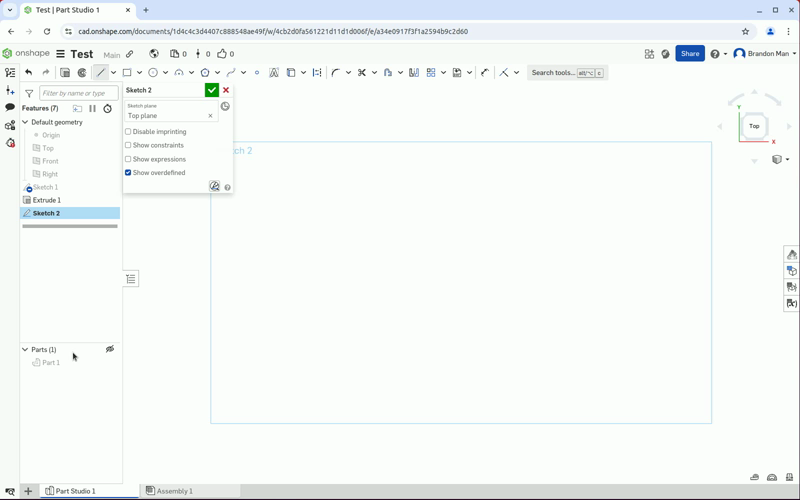
key_down(shift)
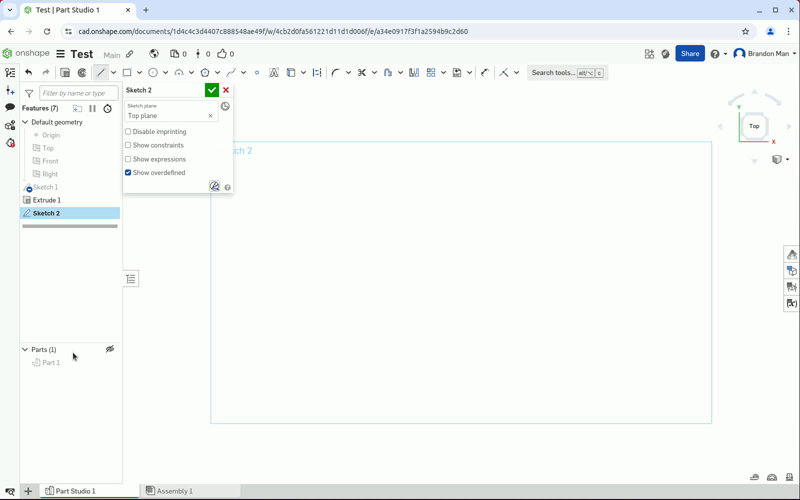
mouse_move(348, 367)
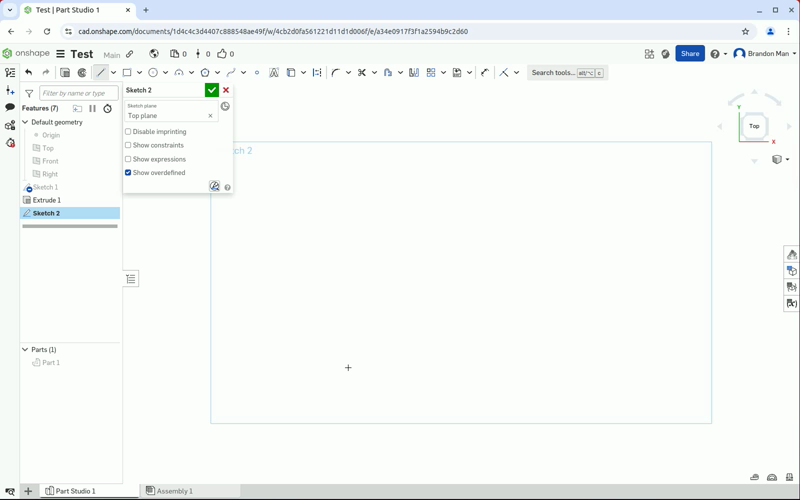
click(348, 367)
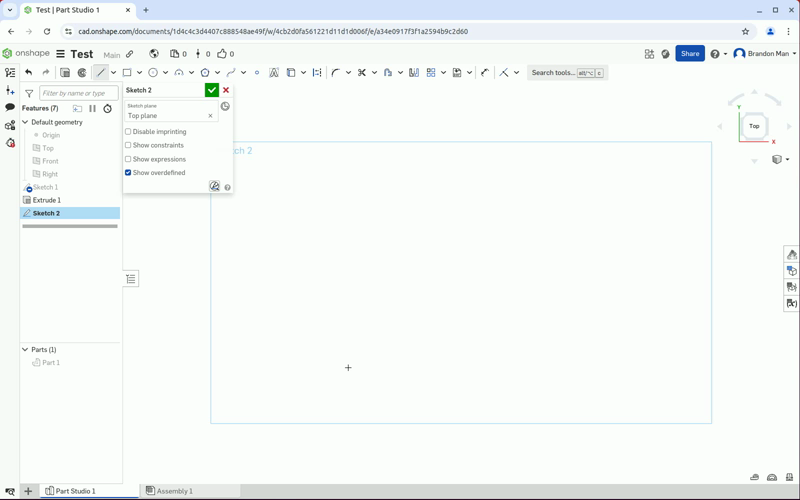
key_up(shift)
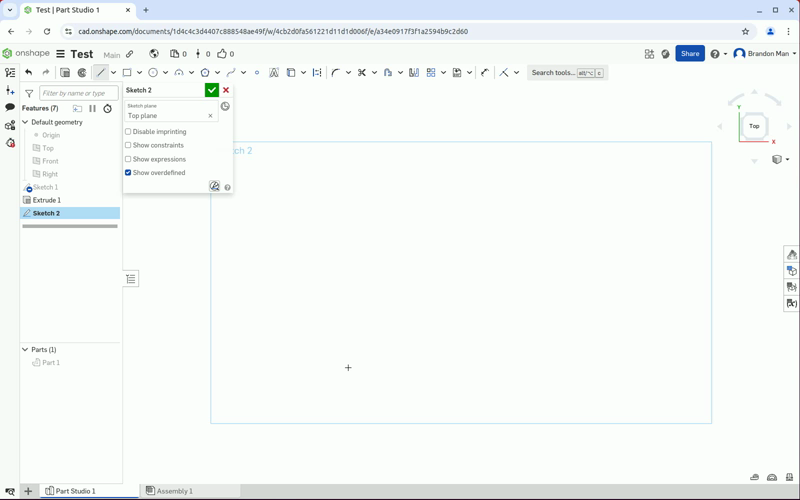
key_down(shift)
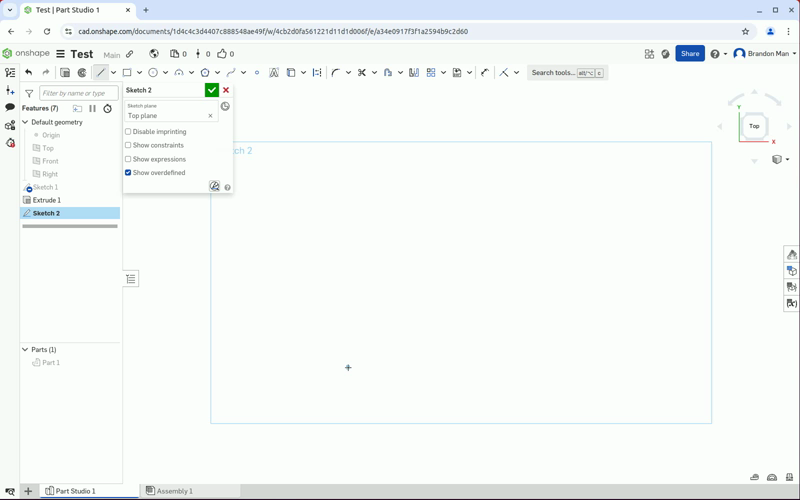
mouse_move(378, 367)
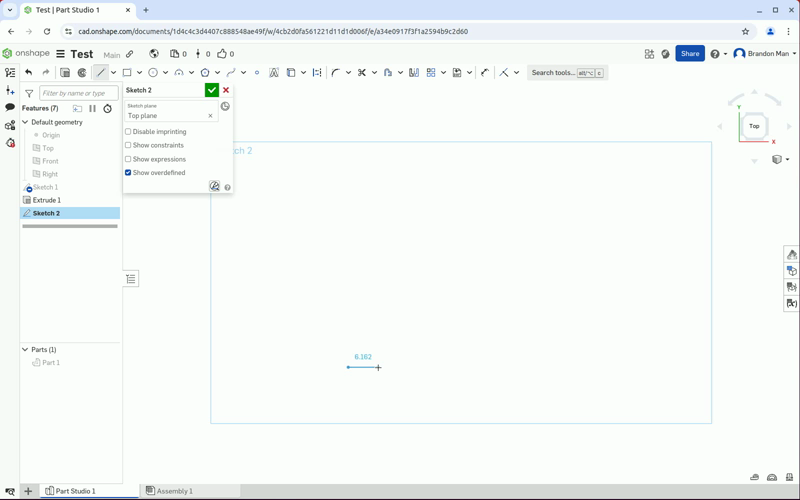
mouse_move(357, 367)
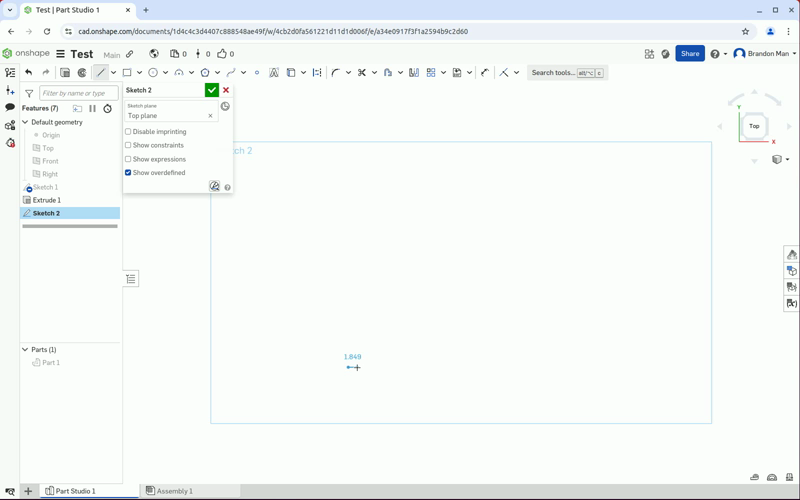
click(357, 367)
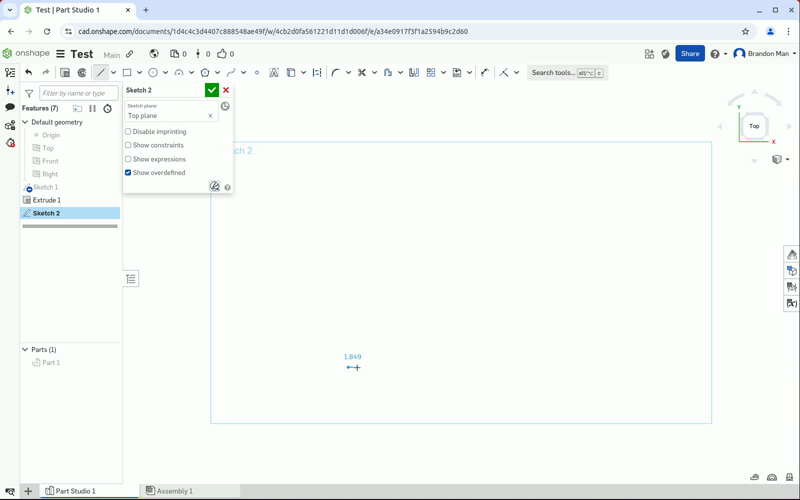
key_up(shift)
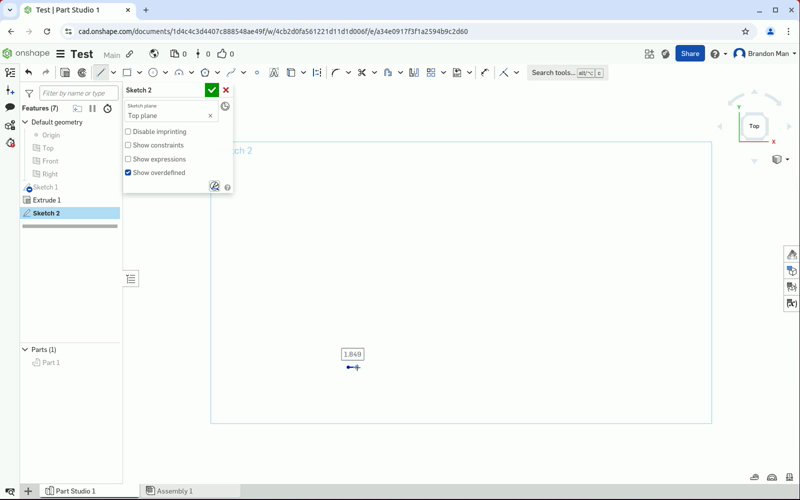
key_down(shift)
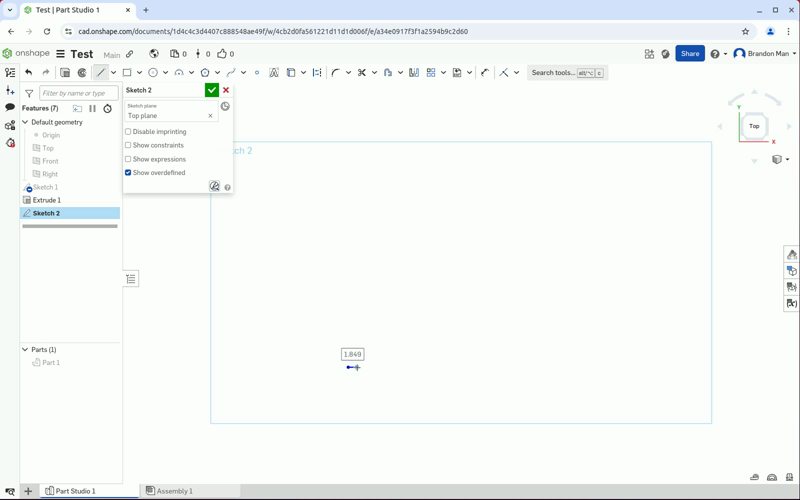
mouse_move(357, 301)
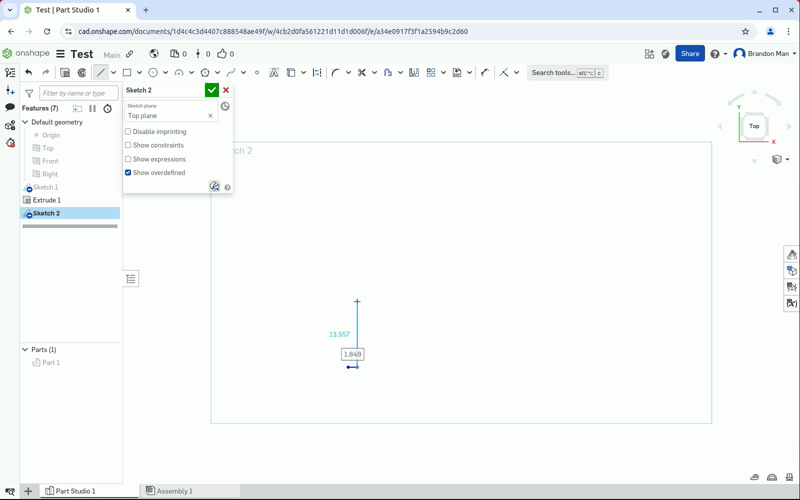
click(357, 301)
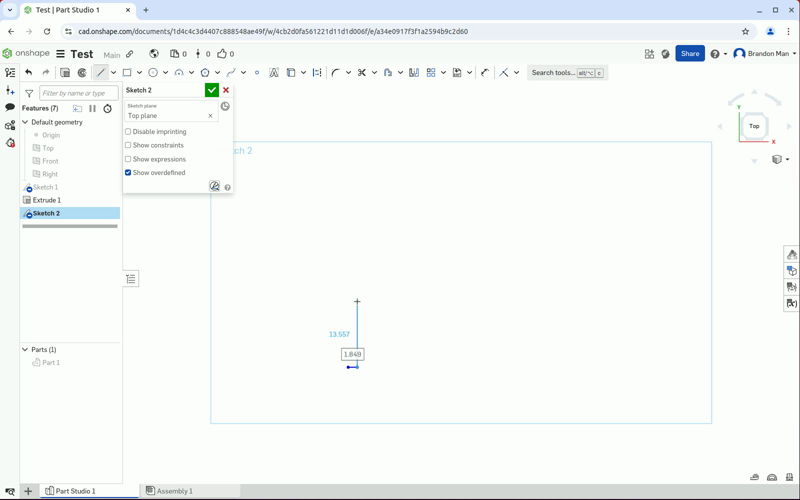
key_up(shift)
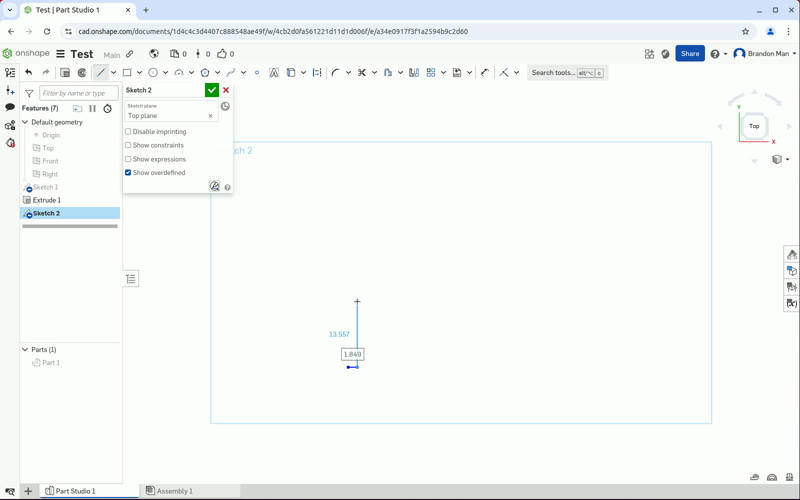
key_down(shift)
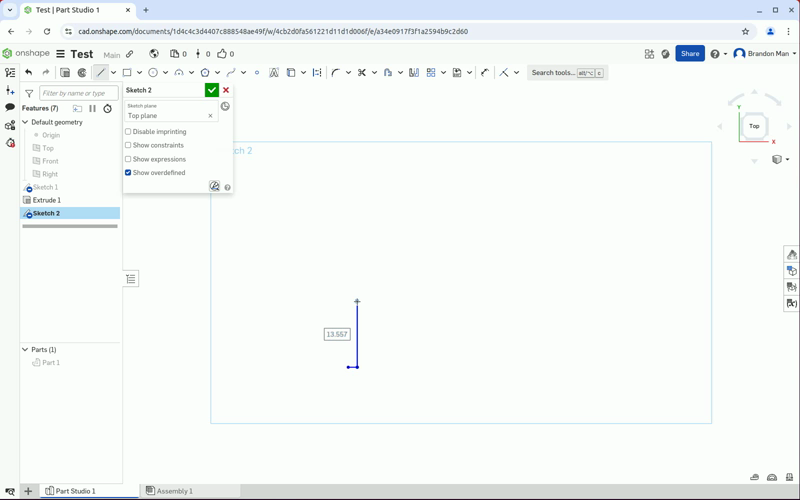
mouse_move(387, 301)
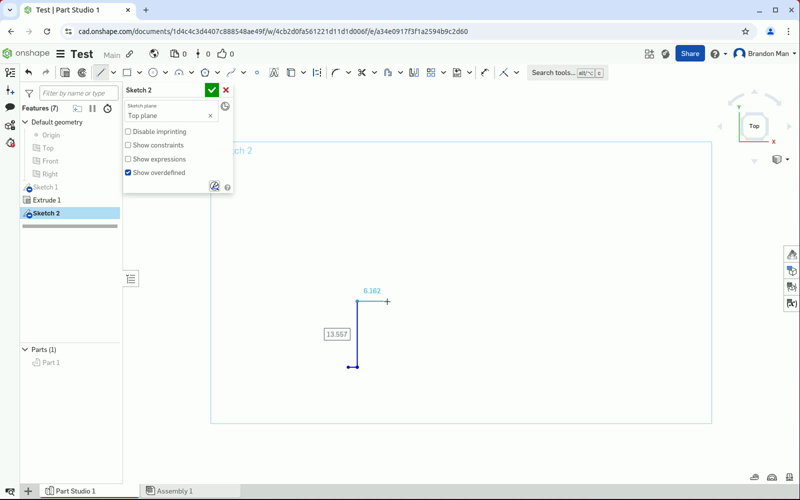
mouse_move(357, 263)
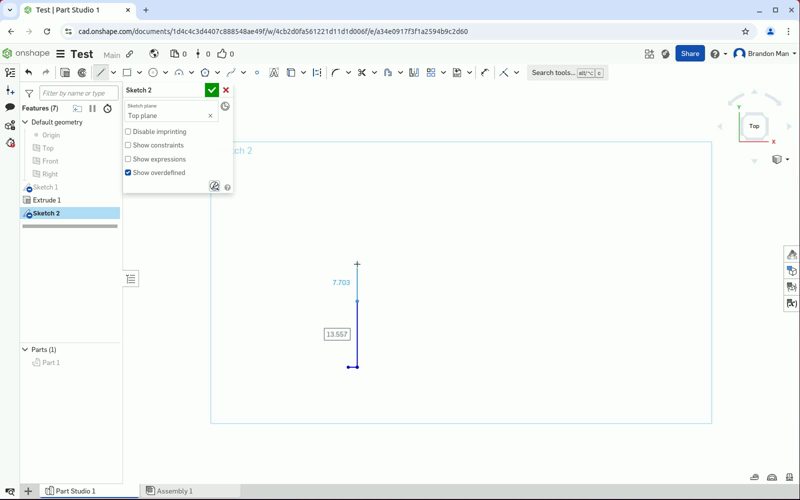
click(357, 263)
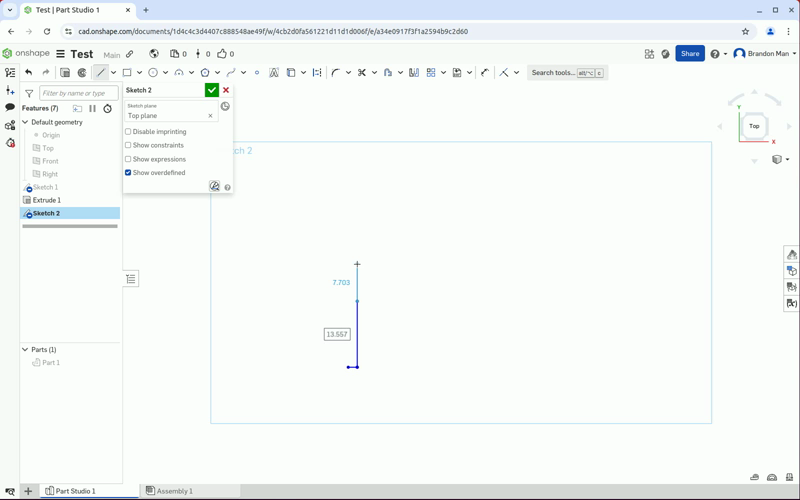
key_up(shift)
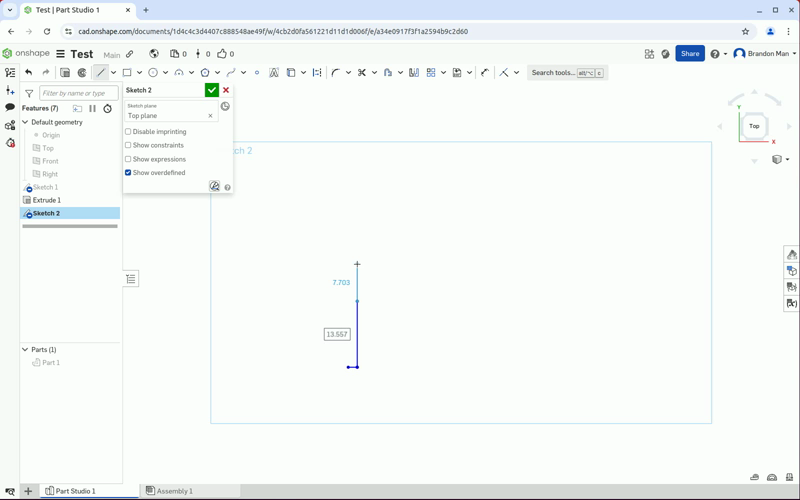
key_down(shift)
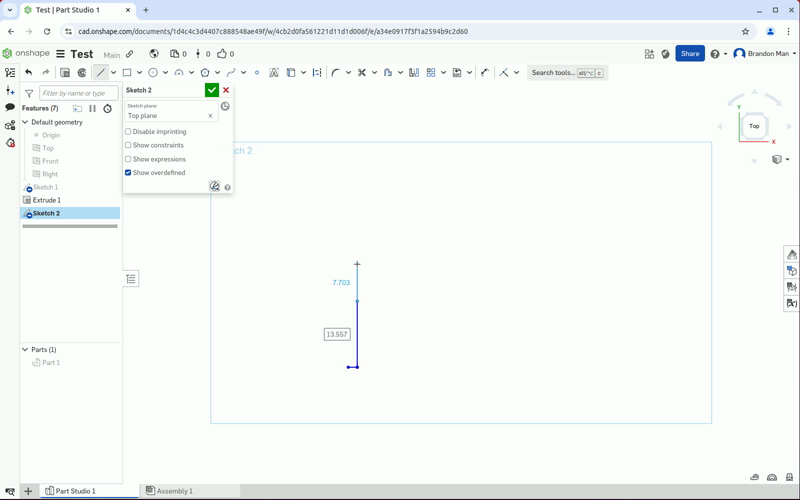
mouse_move(357, 198)
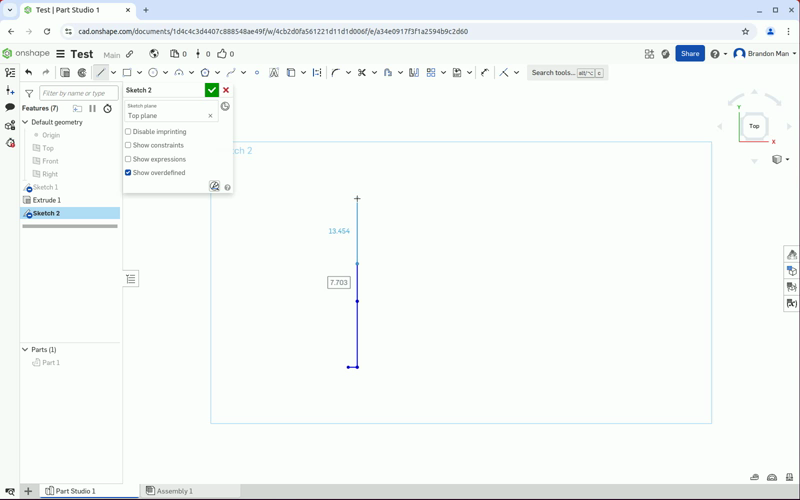
click(357, 198)
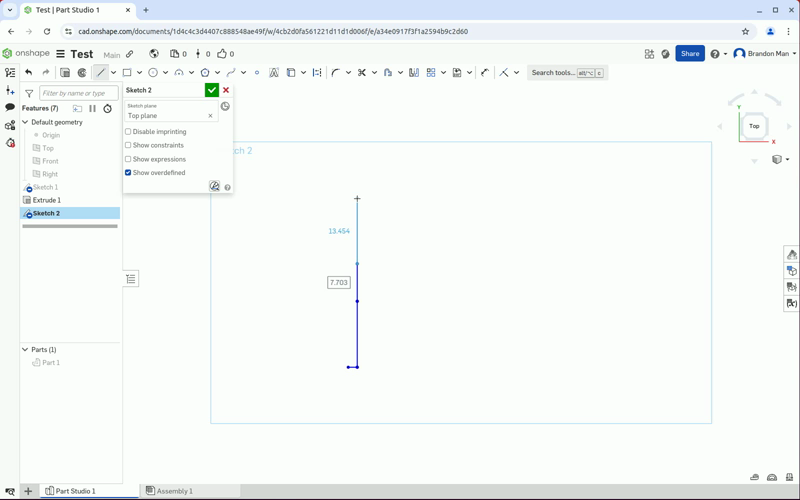
key_up(shift)
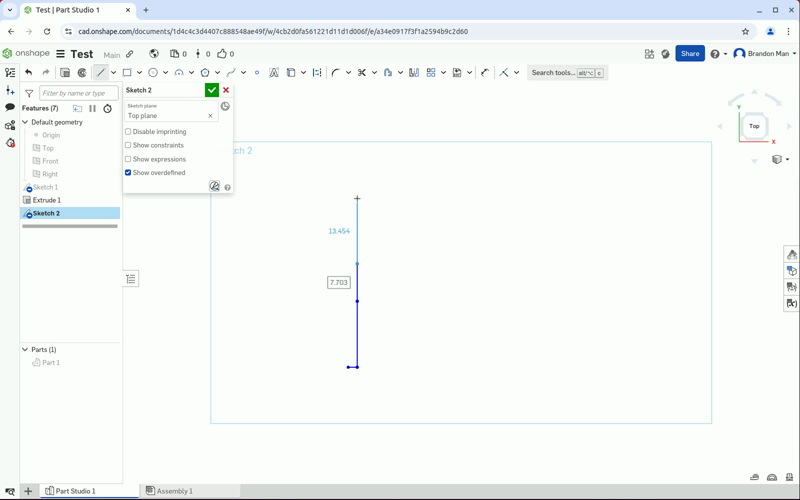
key_down(shift)
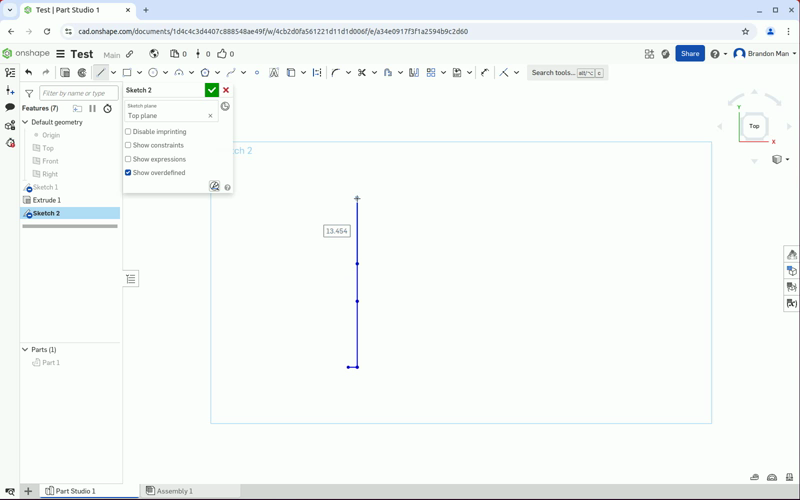
mouse_move(387, 198)
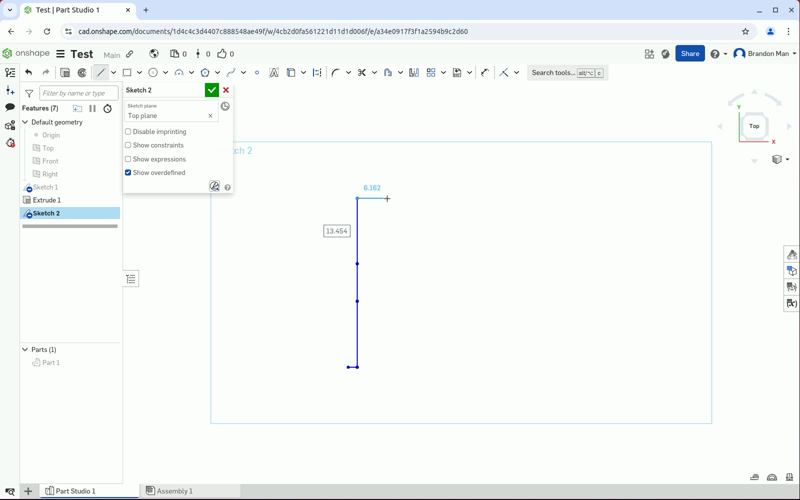
mouse_move(348, 198)
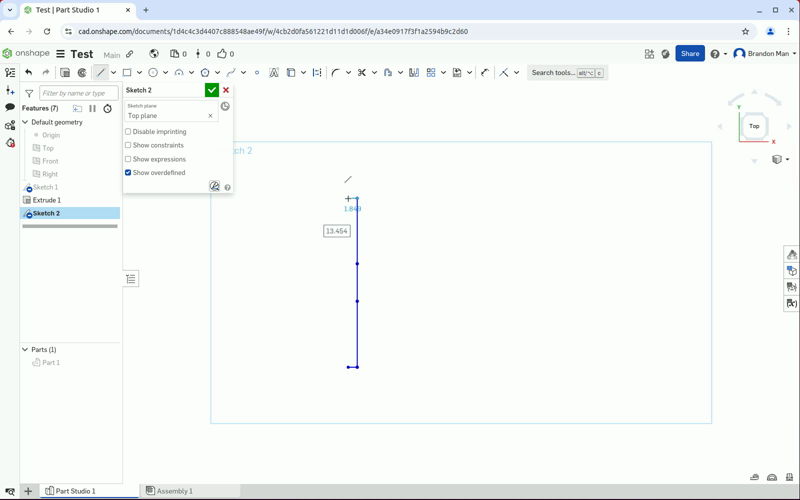
click(348, 198)
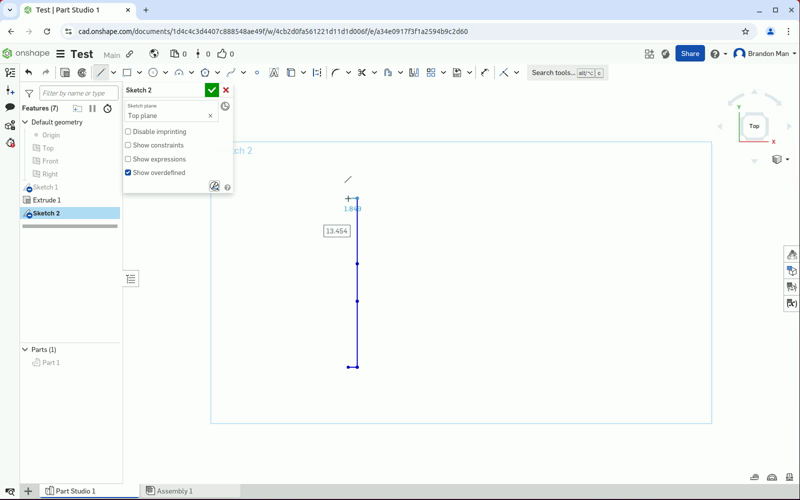
key_up(shift)
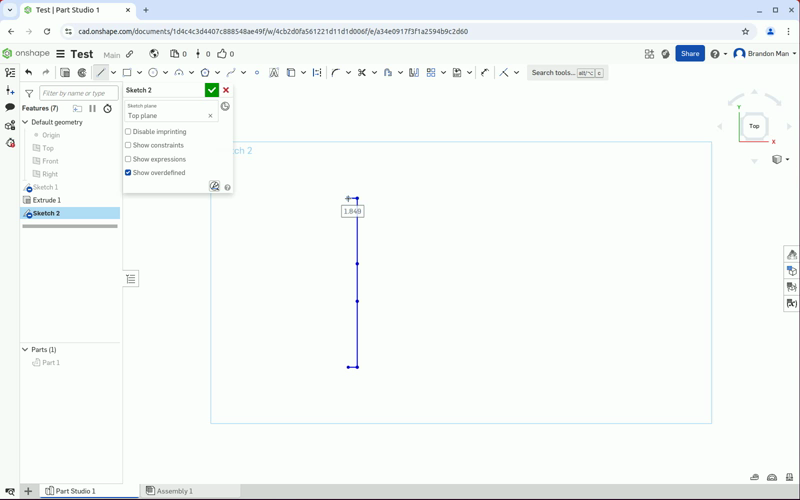
key_down(shift)
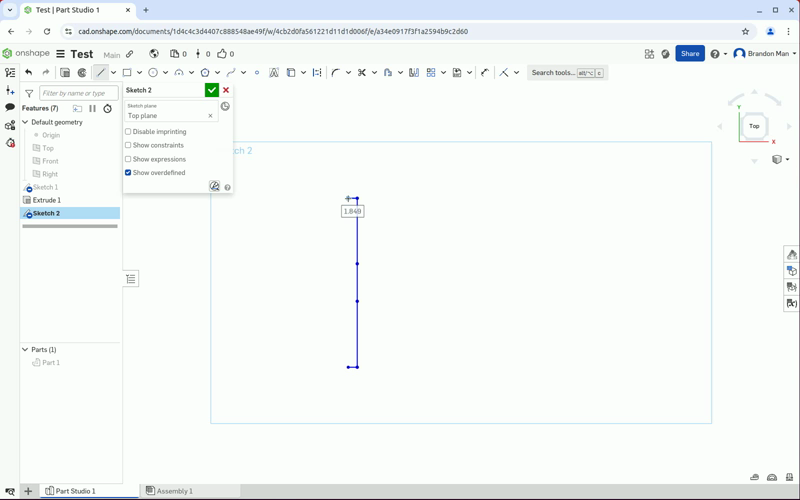
mouse_move(348, 367)
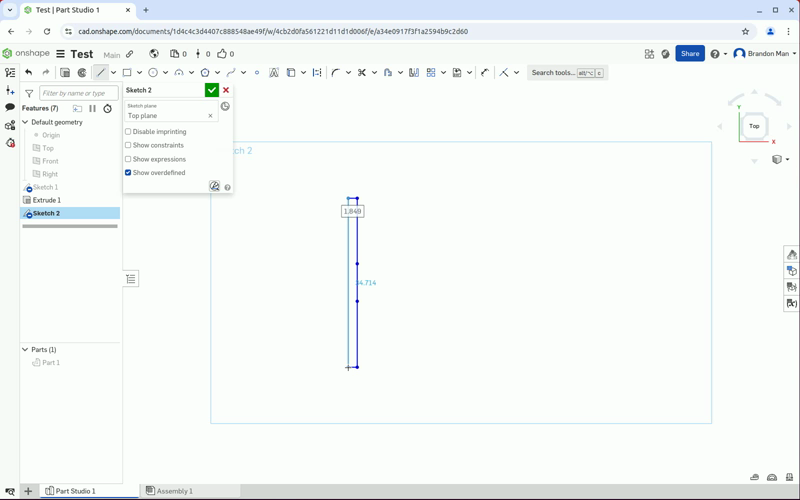
key_up(shift)
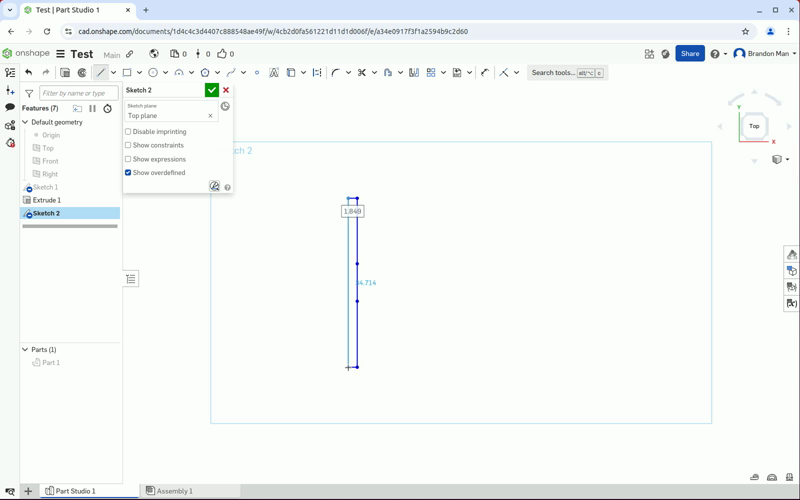
click(348, 367)
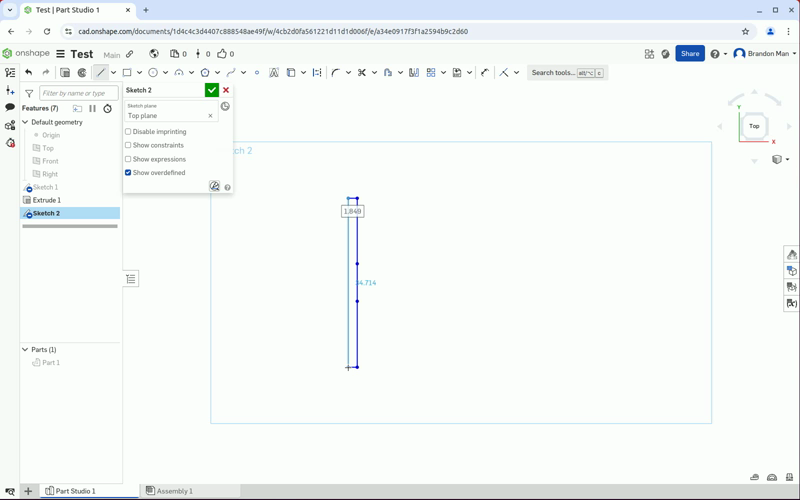
key(esc)
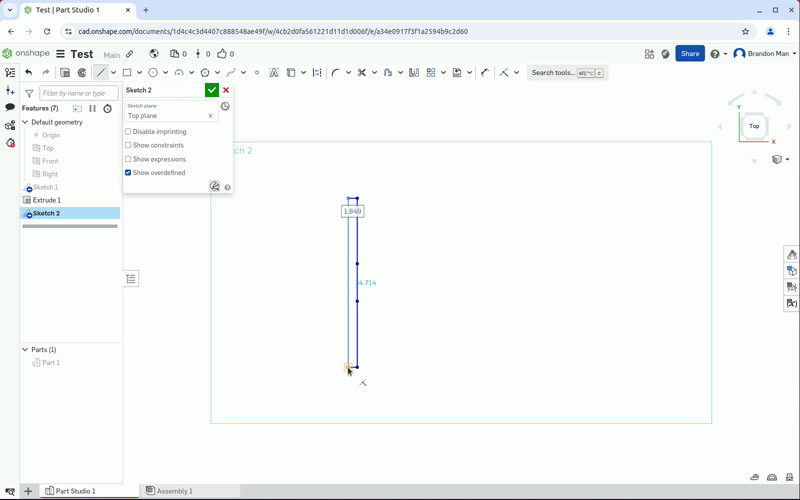
mouse_move(350, 336)
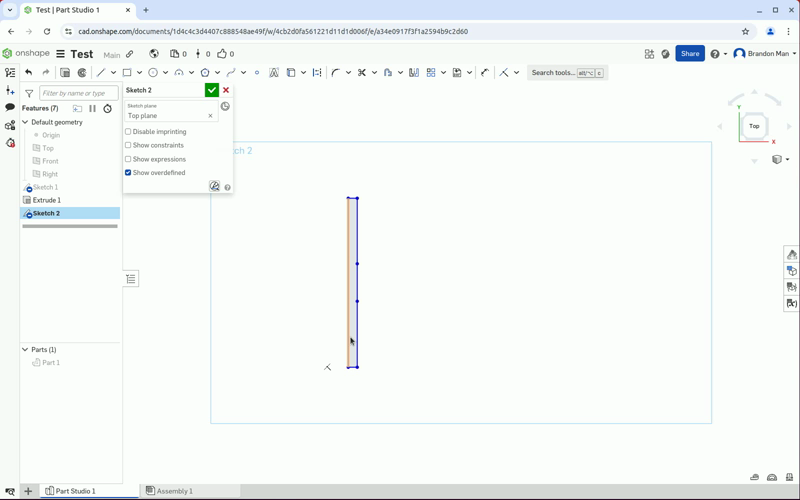
scroll(6)
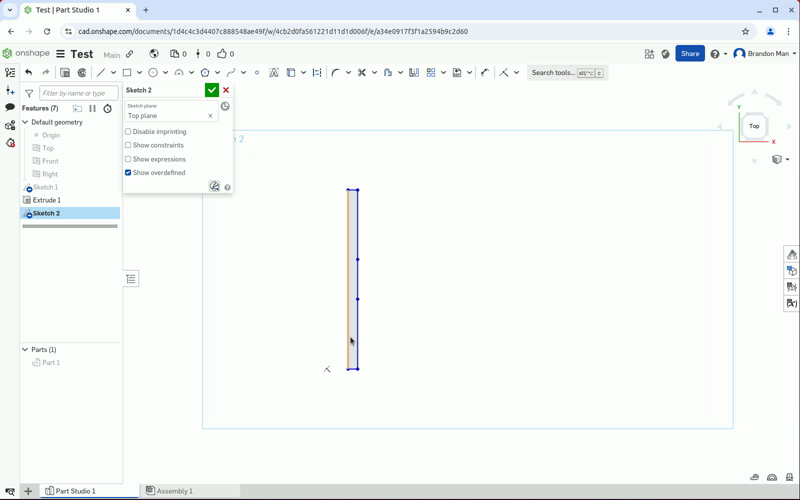
scroll(6)
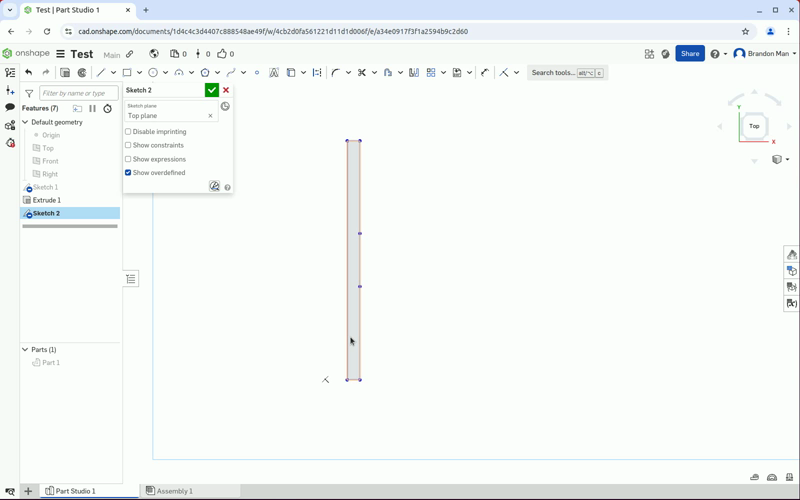
scroll(6)
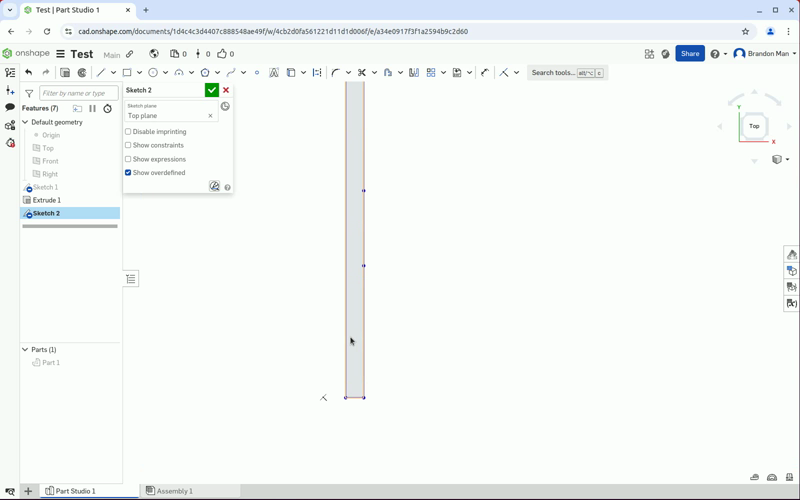
scroll(6)
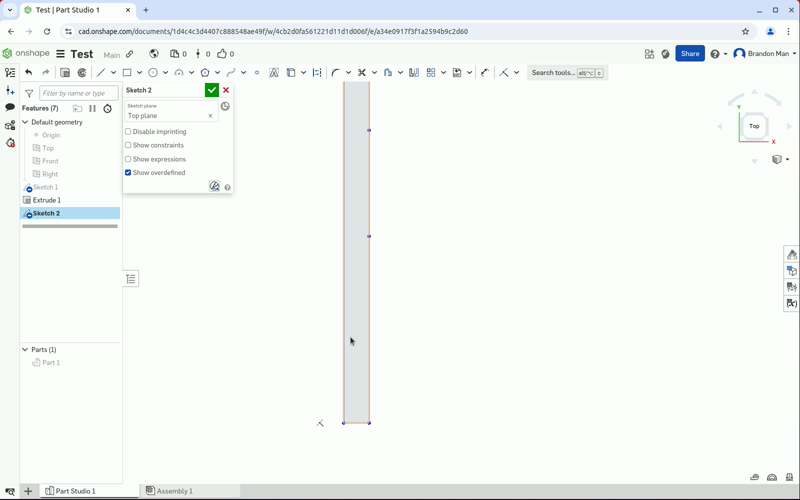
scroll(6)
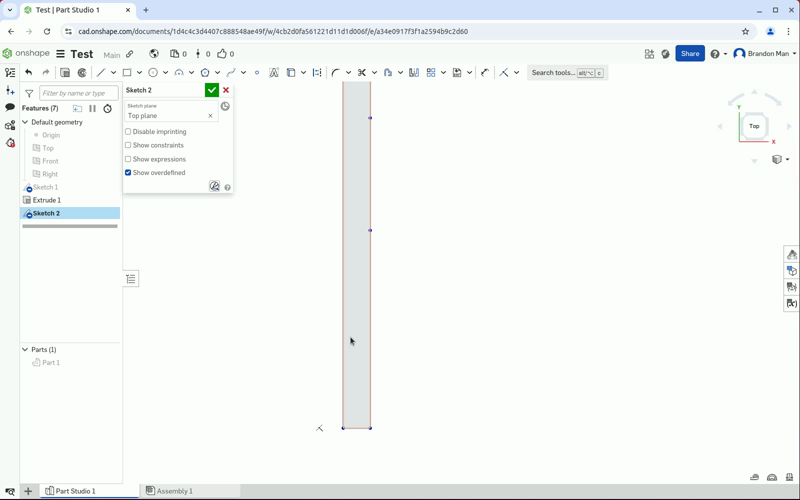
scroll(6)
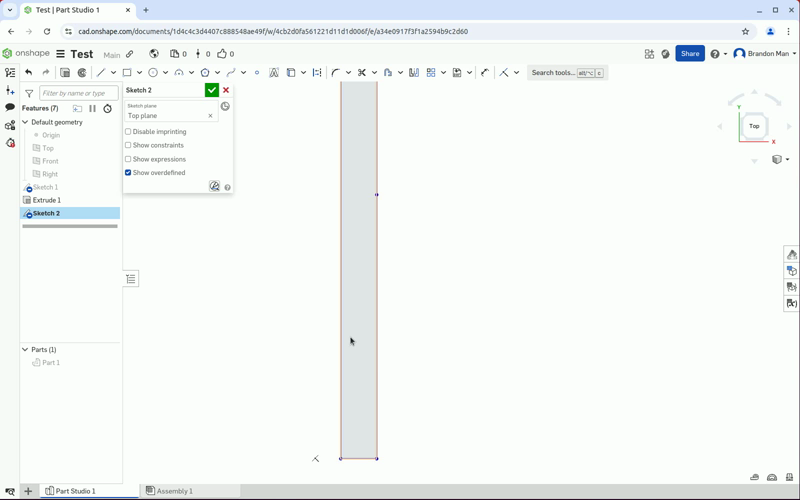
scroll(6)
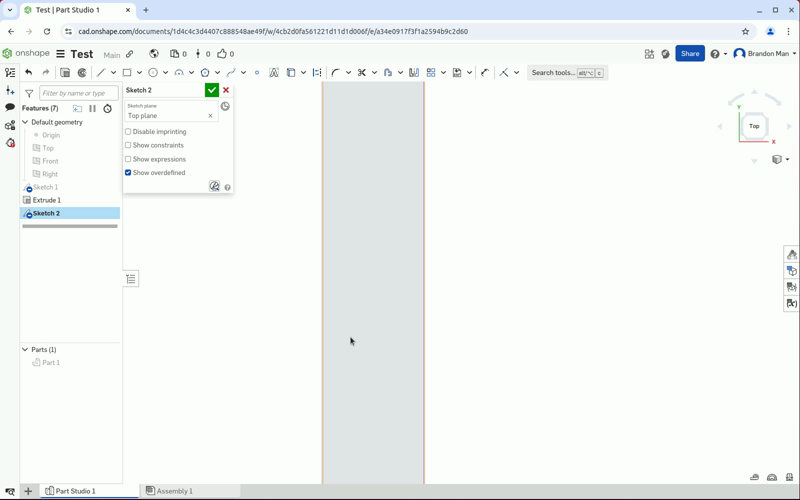
click(350, 336)
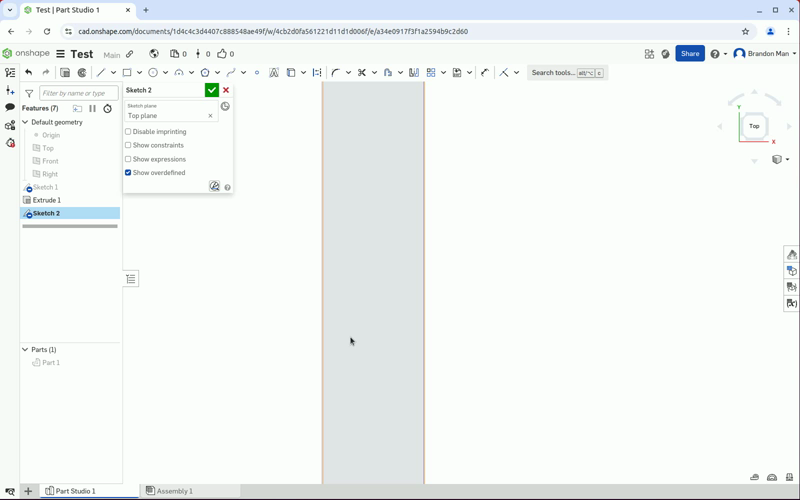
scroll(-6)
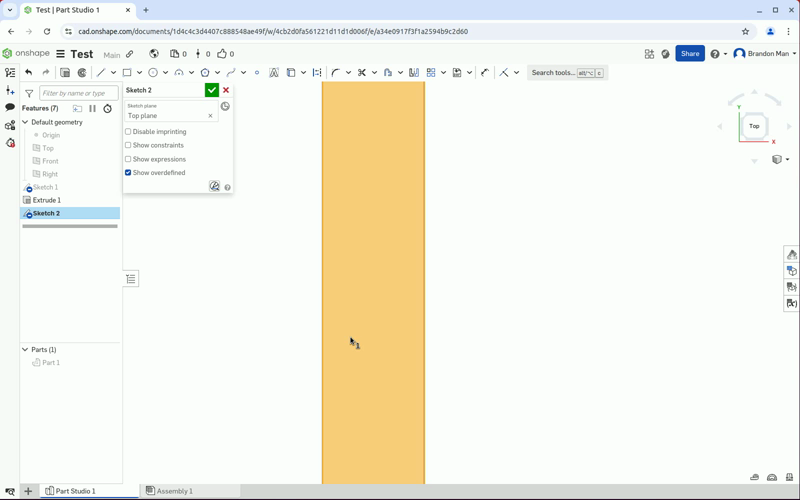
scroll(-6)
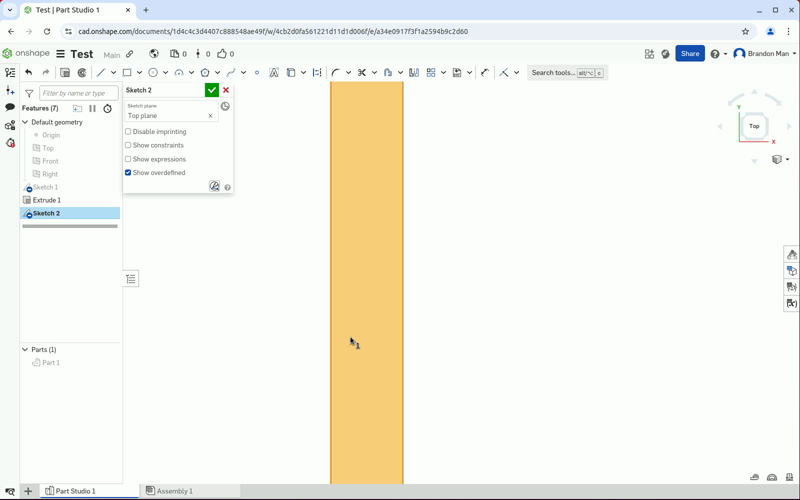
scroll(-6)
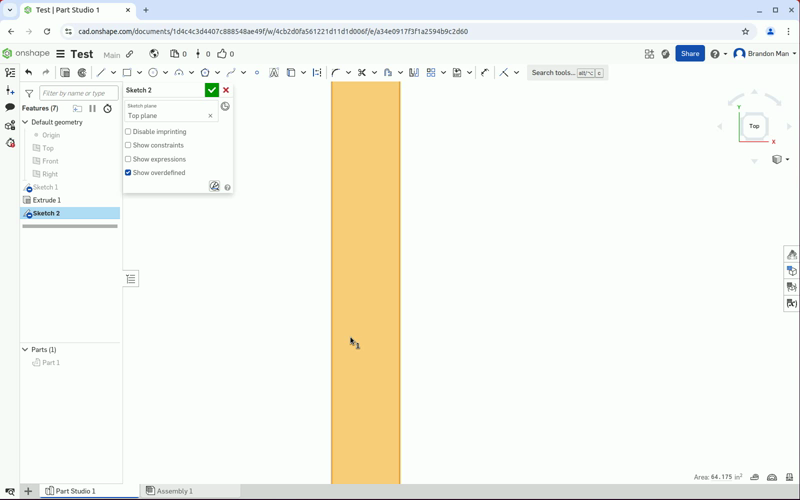
scroll(-6)
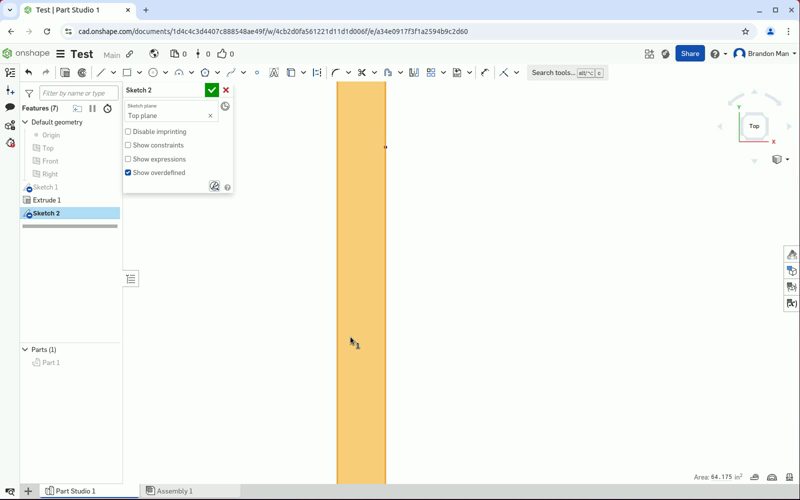
scroll(-6)
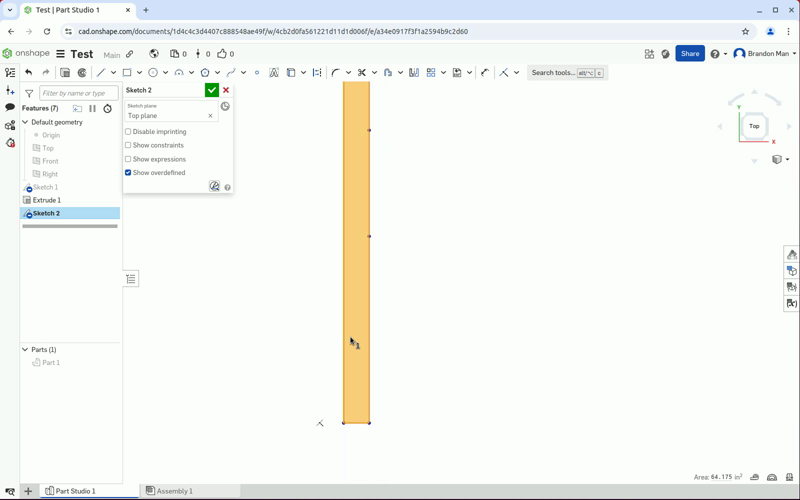
scroll(-6)
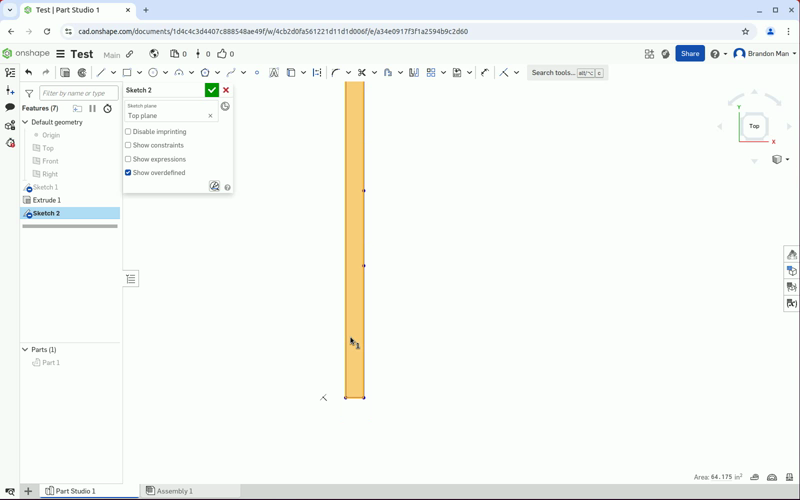
scroll(-6)
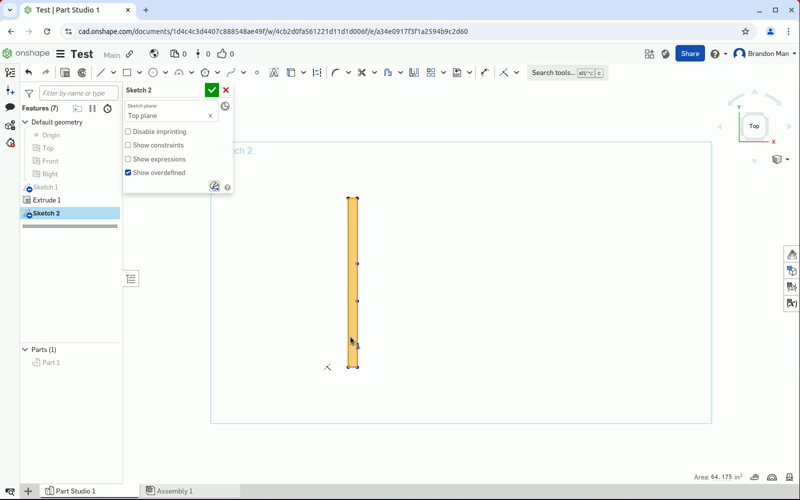
mouse_move(73, 352)
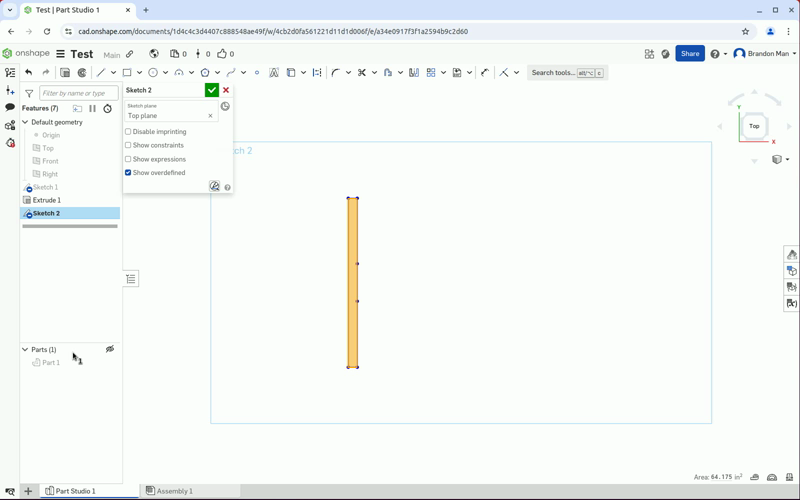
key(shift+y)
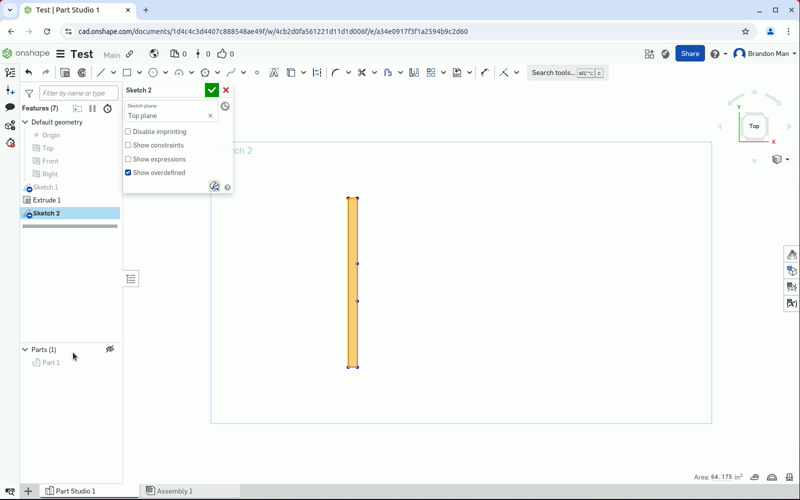
key(shift+e)
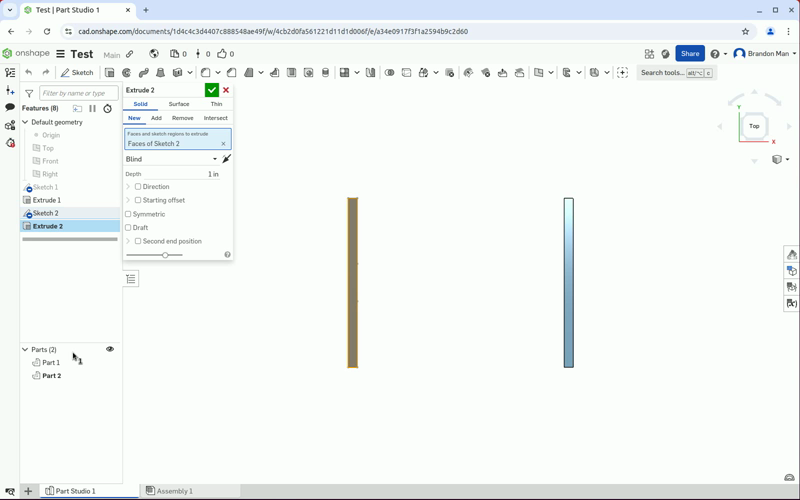
mouse_move(143, 106)
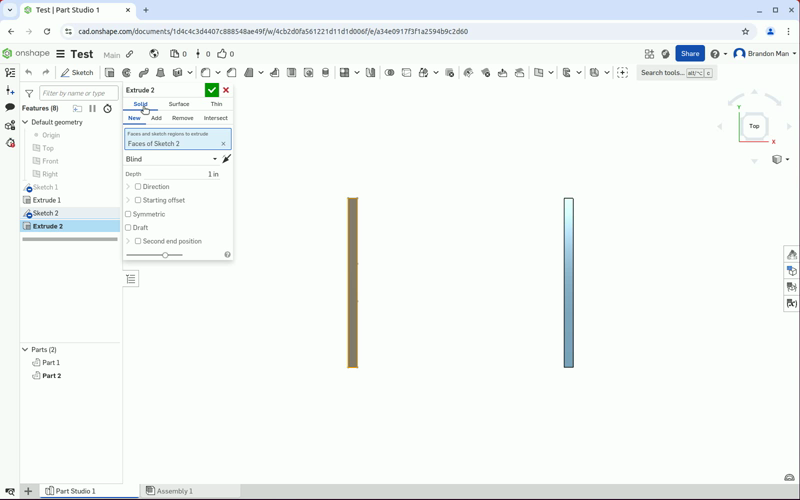
click(143, 106)
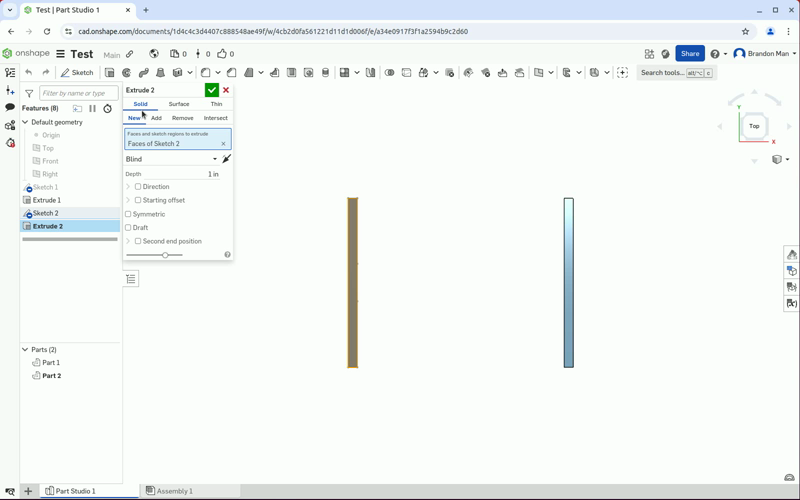
mouse_move(137, 120)
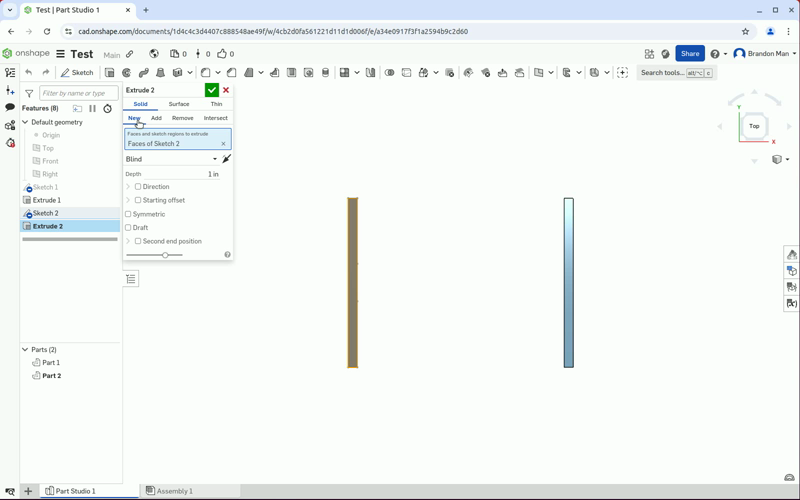
click(137, 120)
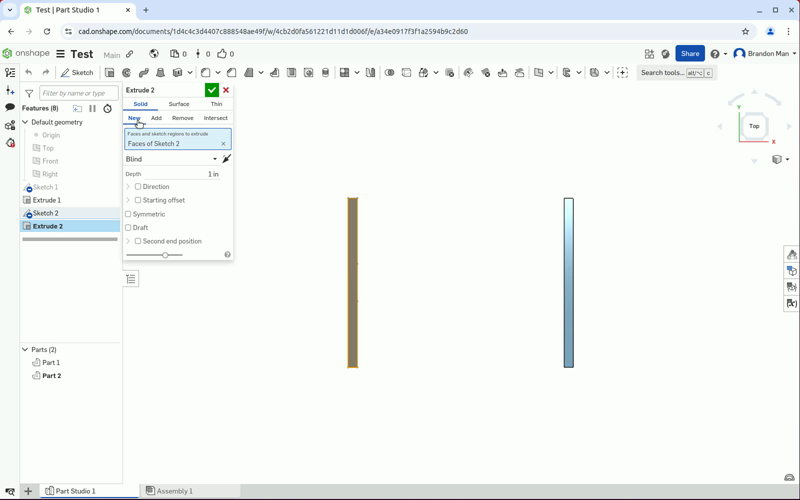
key(tab, 4)
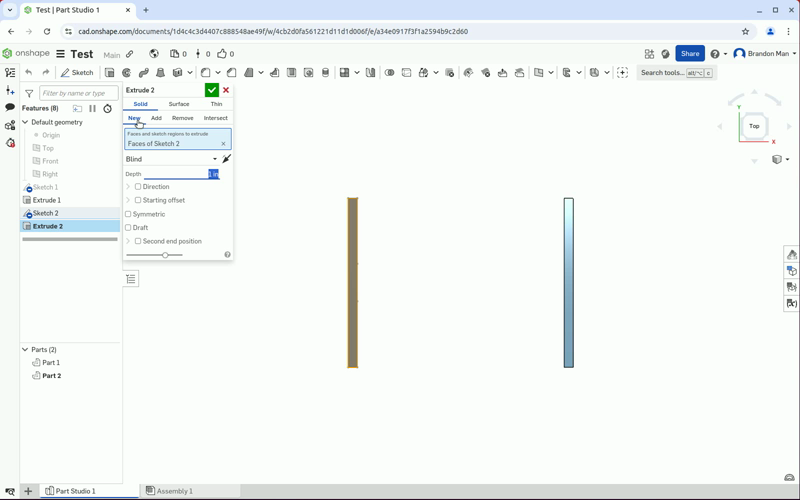
text(1.926)
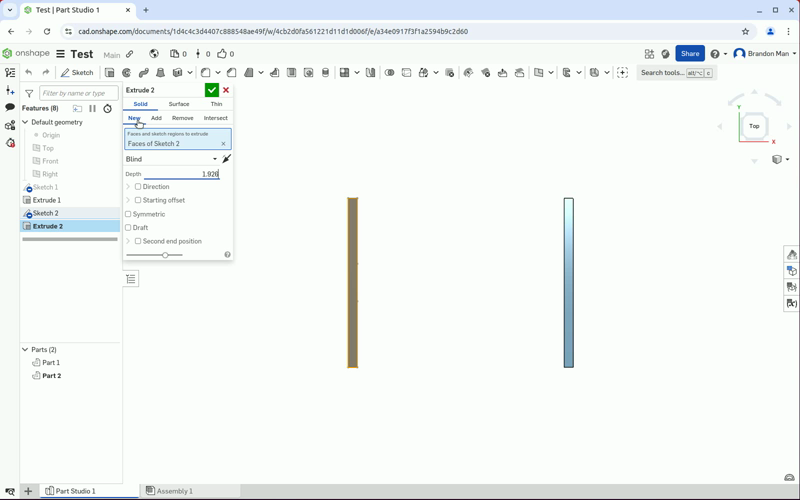
key(enter)
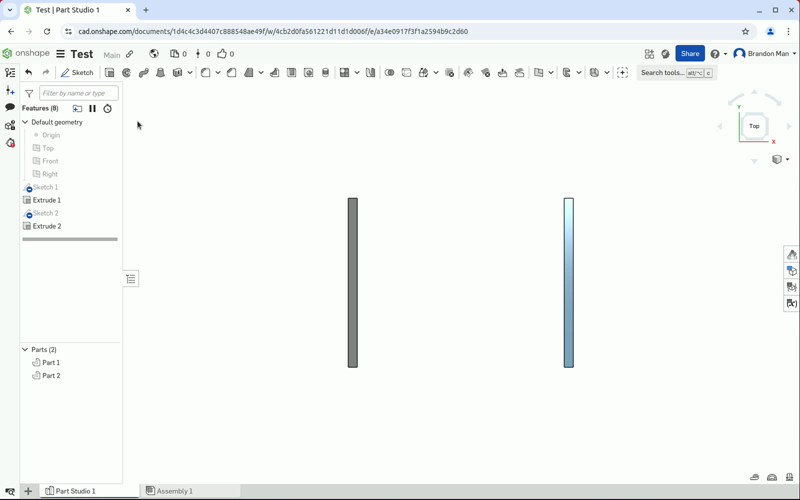
key(shift+h)
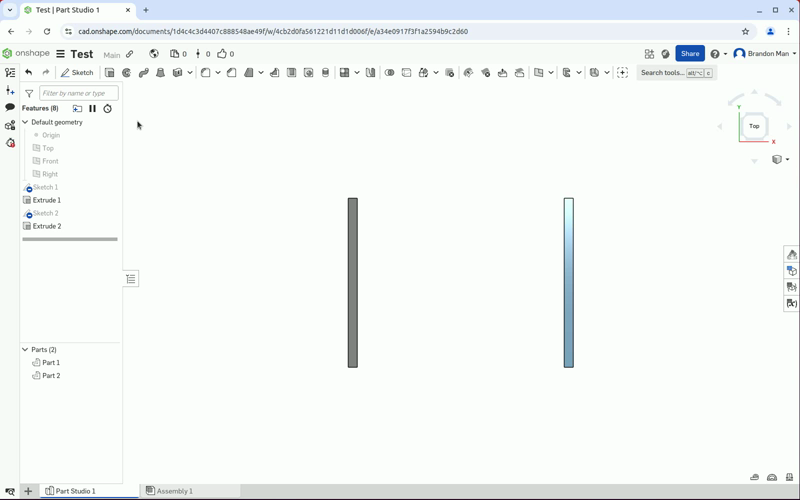
key(shift+h)
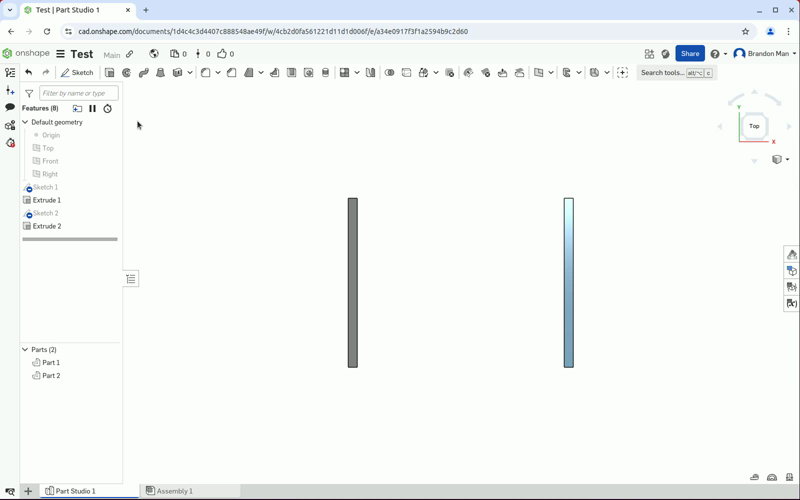
mouse_move(73, 189)
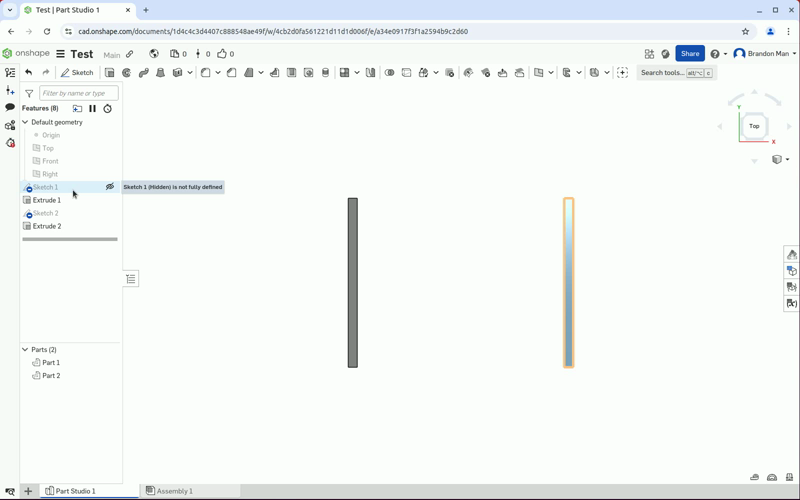
click(73, 189)
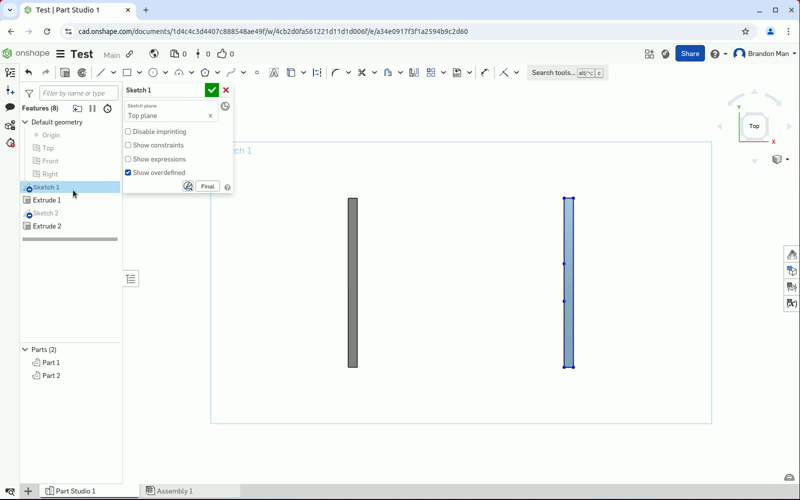
mouse_move(229, 92)
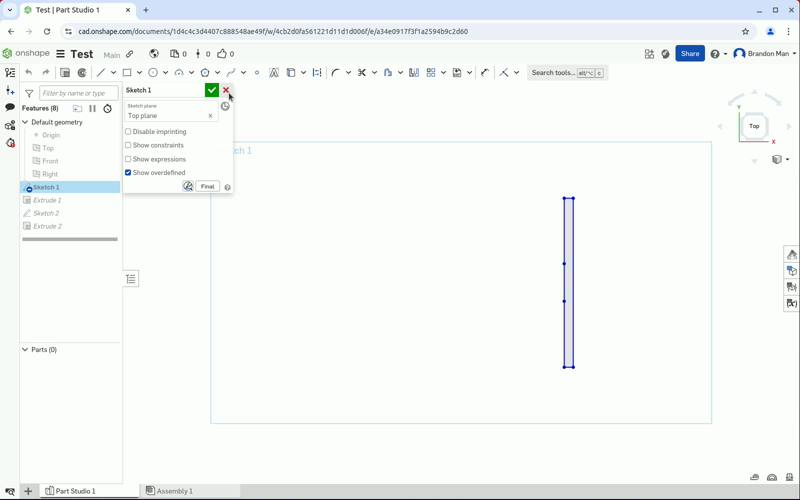
click(229, 92)
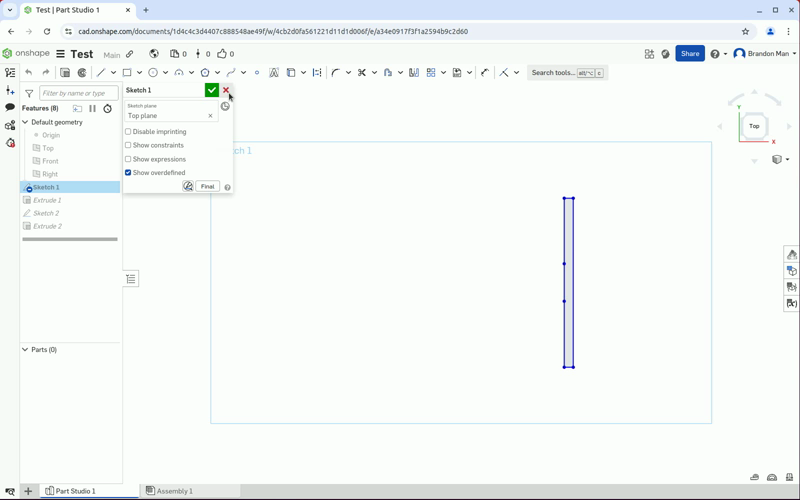
key(shift+s)
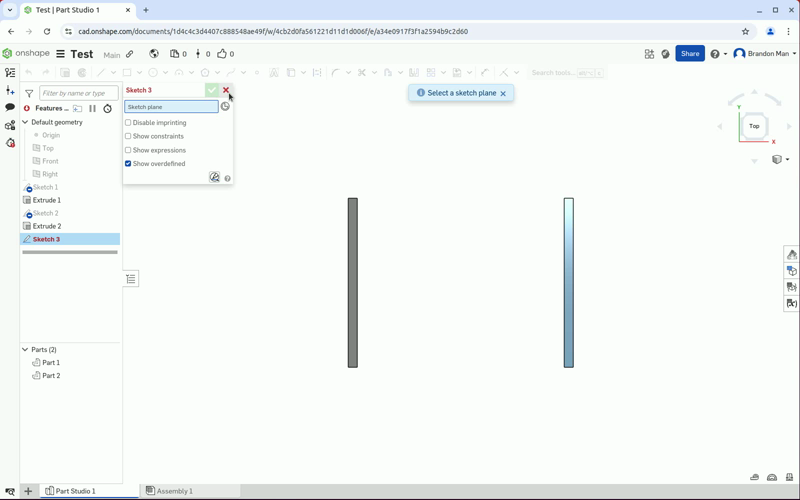
mouse_move(73, 150)
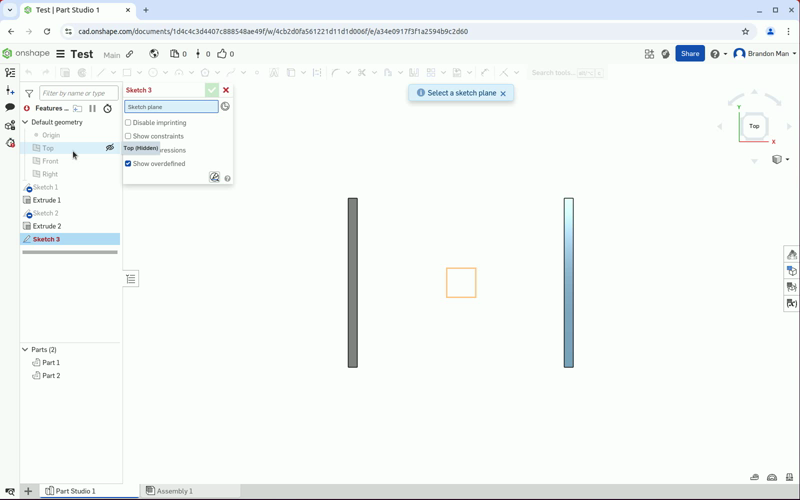
click(73, 150)
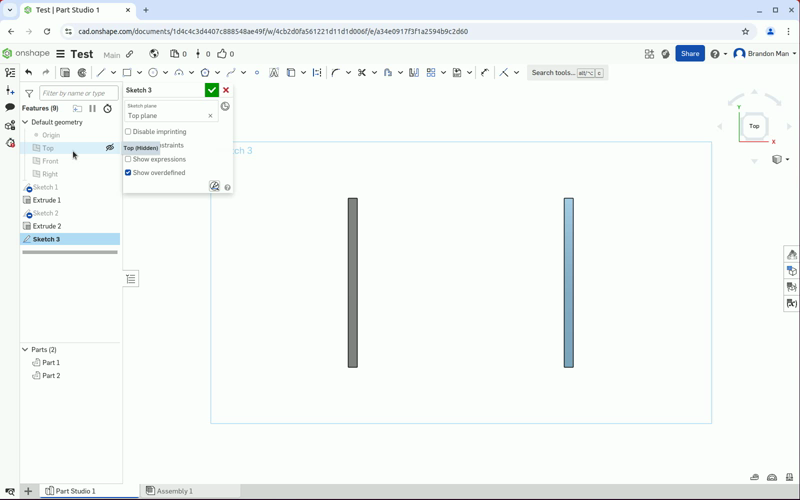
mouse_move(73, 352)
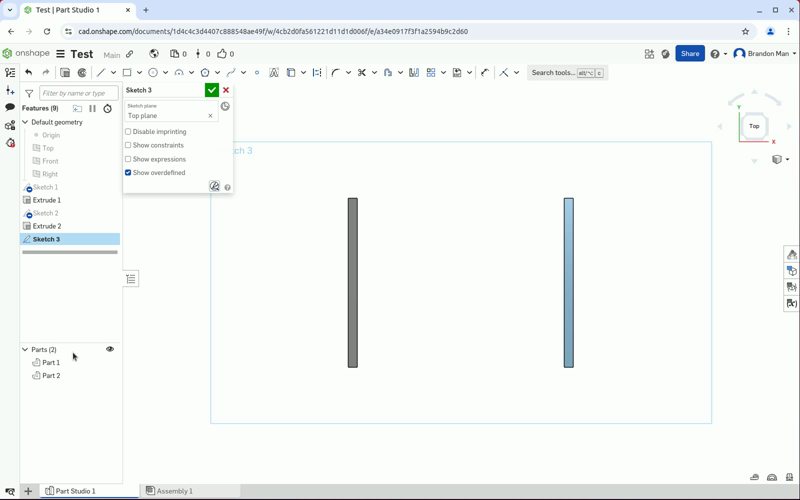
key(y)
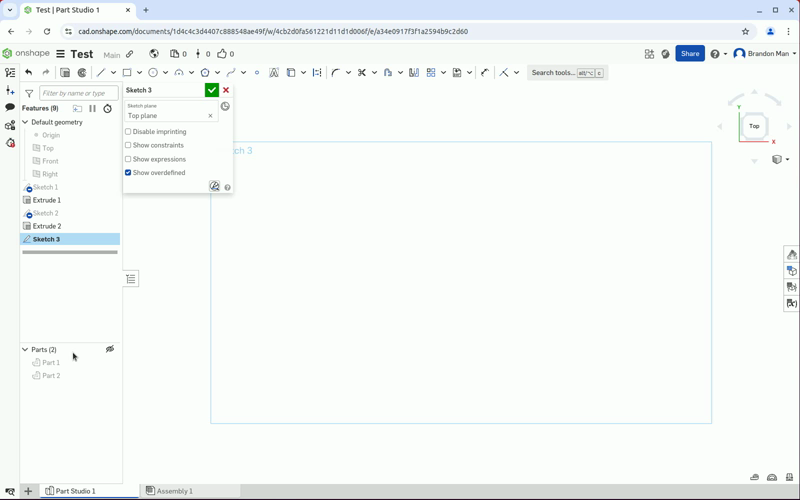
key(l)
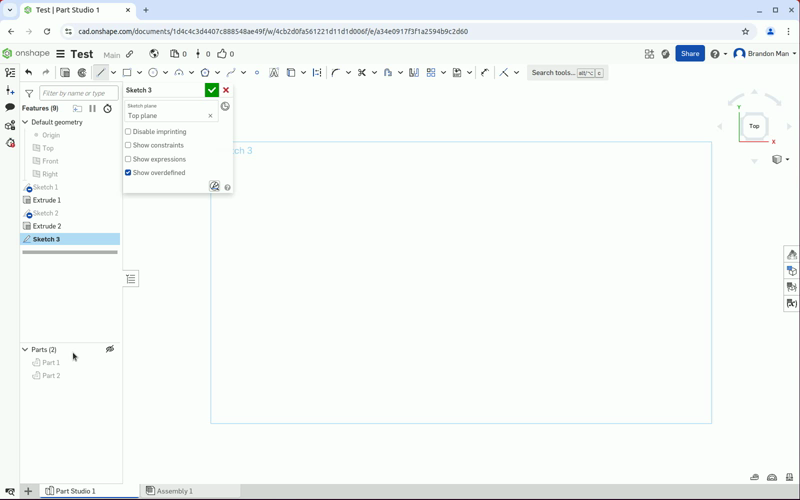
key_down(shift)
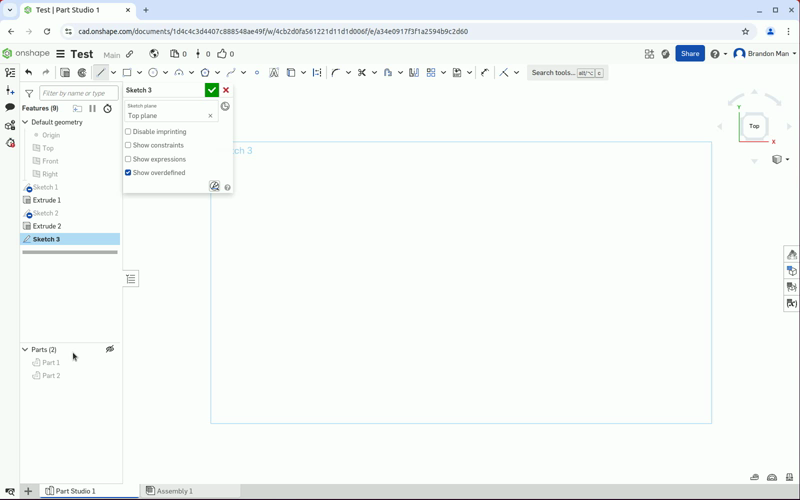
mouse_move(357, 367)
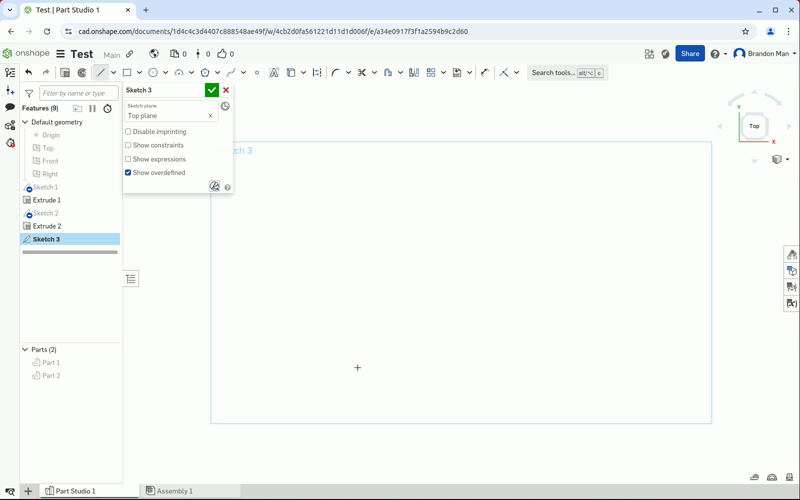
click(357, 367)
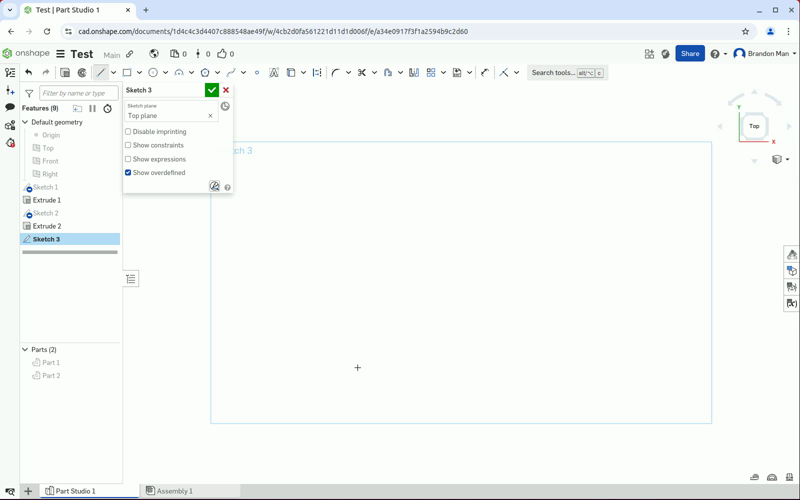
key_up(shift)
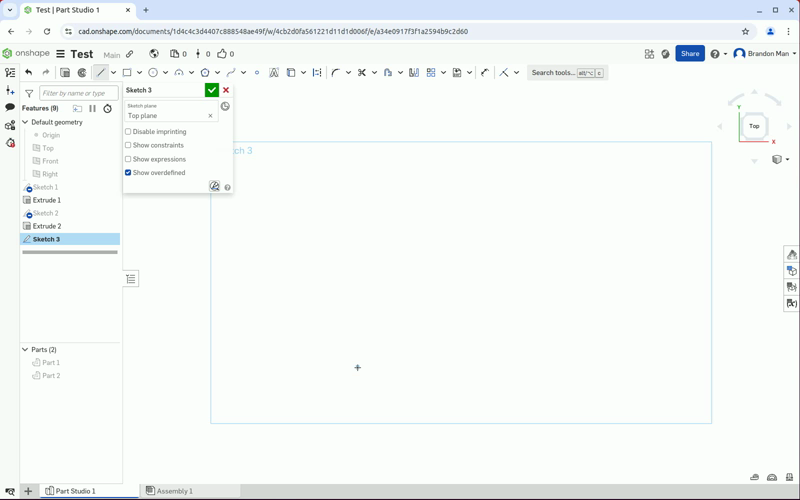
key_down(shift)
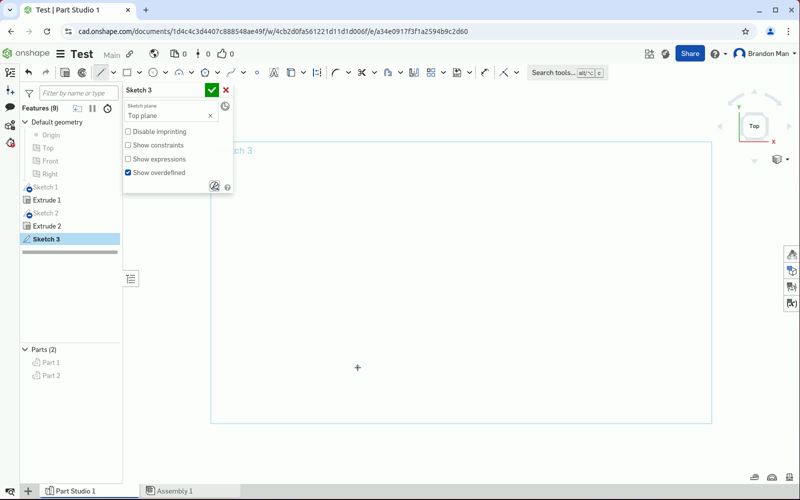
mouse_move(562, 367)
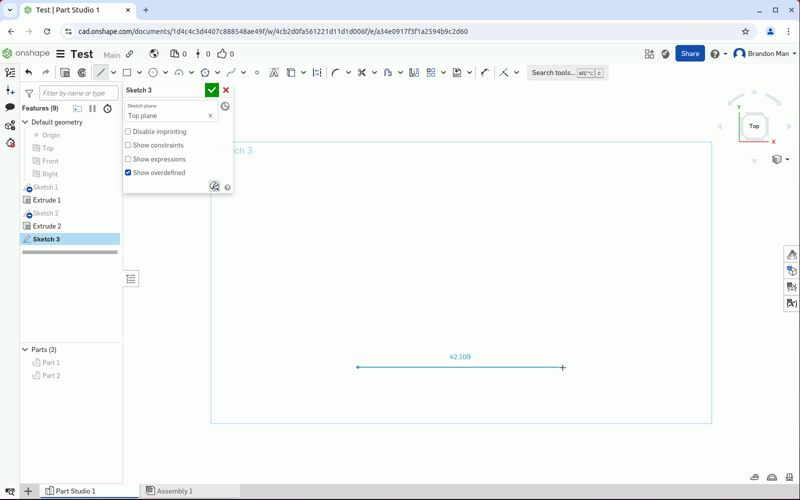
click(562, 367)
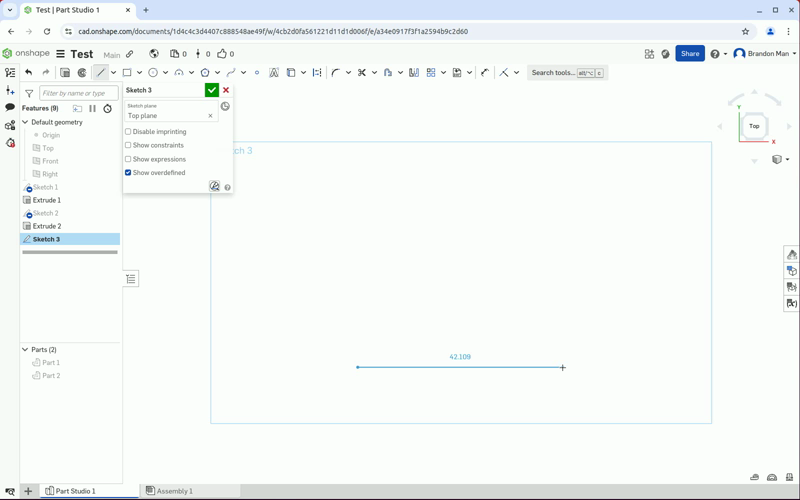
key_up(shift)
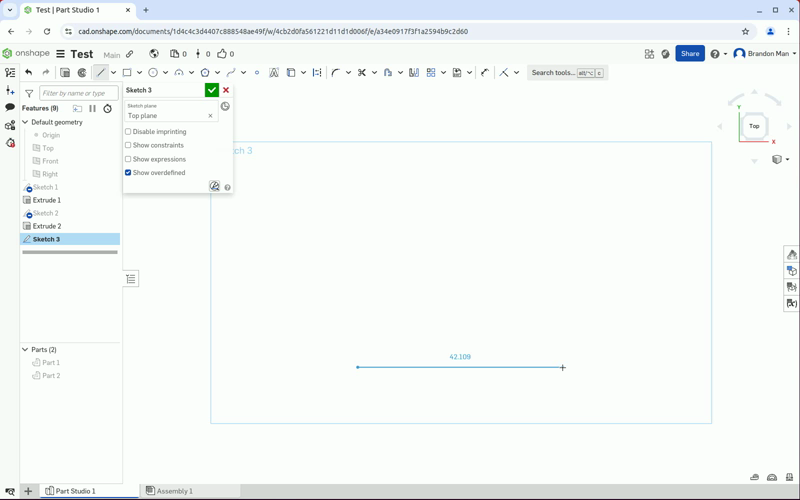
key_down(shift)
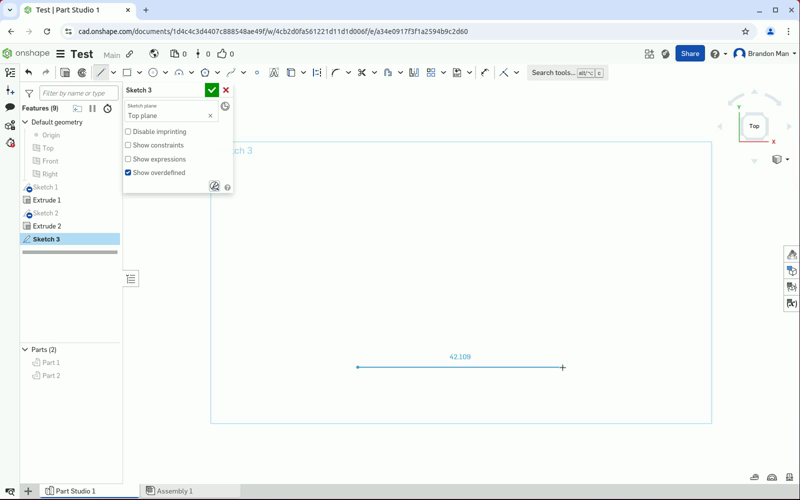
mouse_move(562, 302)
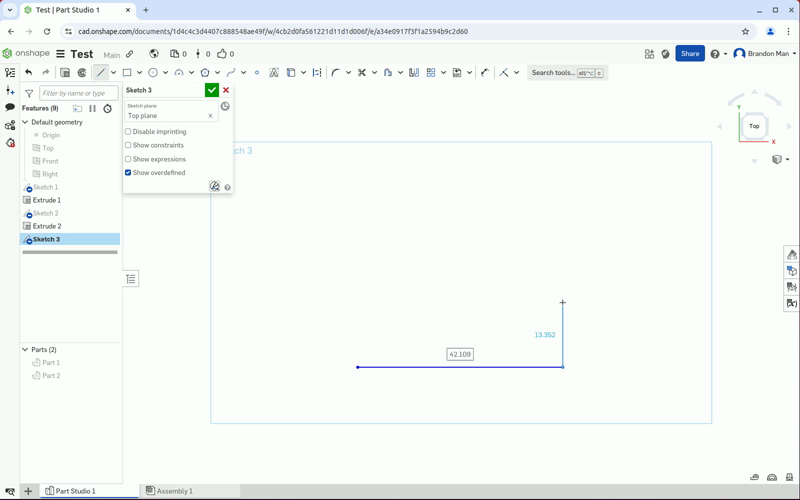
click(562, 302)
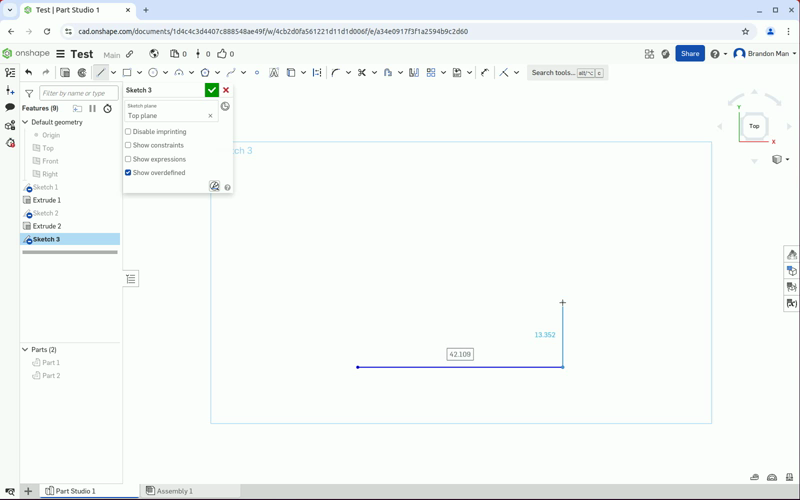
key_up(shift)
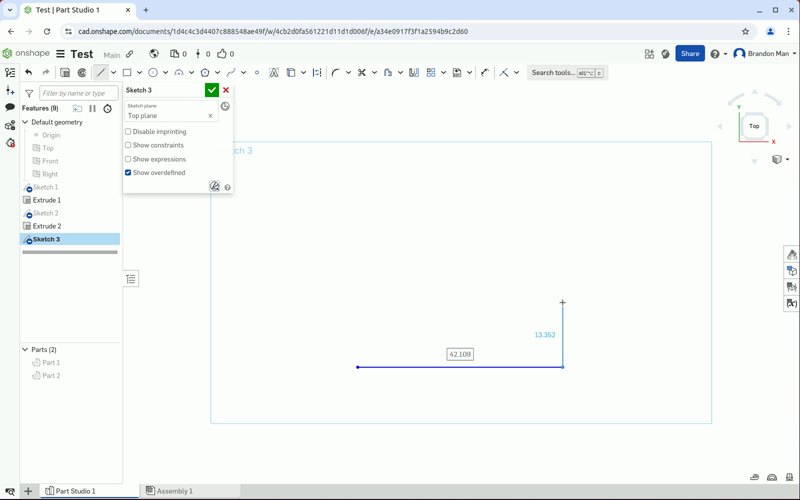
key_down(shift)
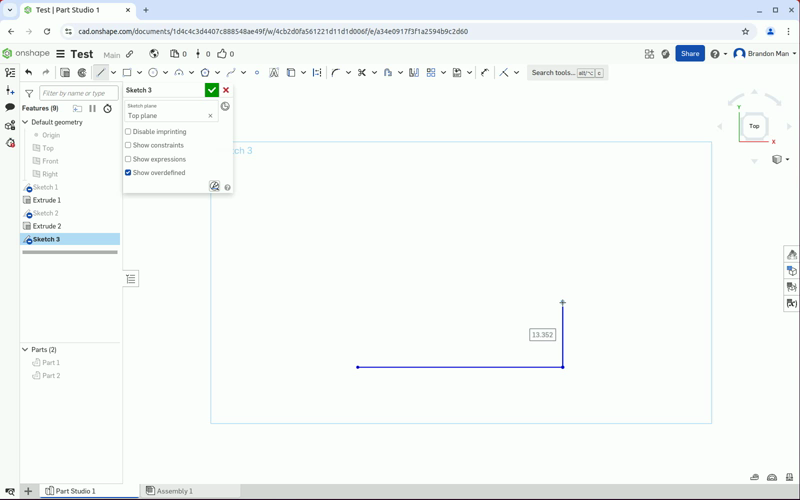
mouse_move(589, 302)
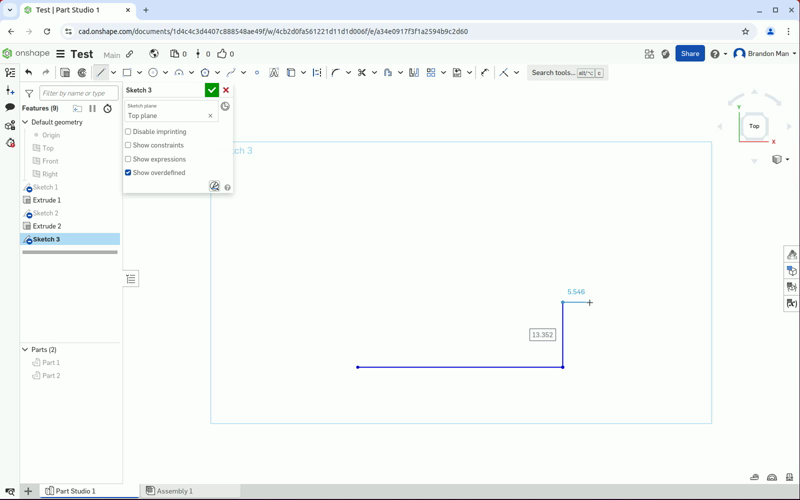
mouse_move(554, 302)
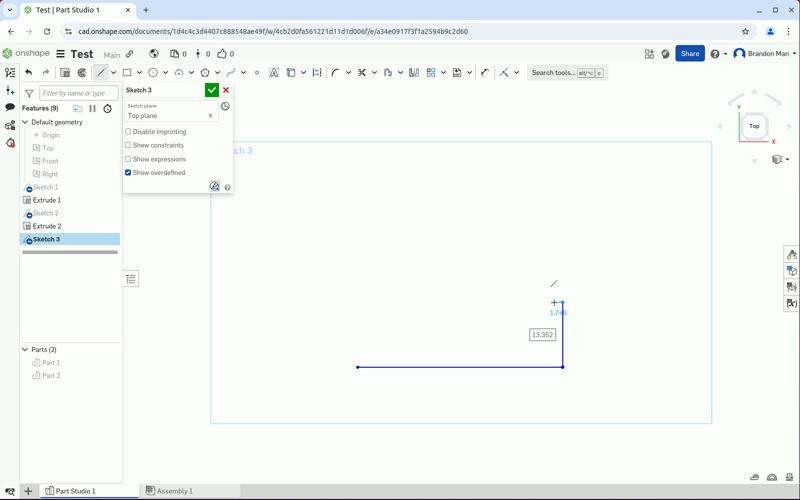
click(554, 302)
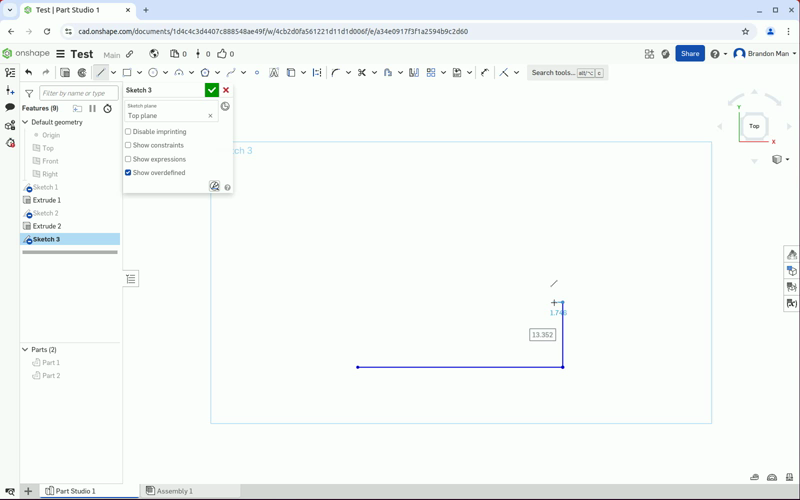
key_up(shift)
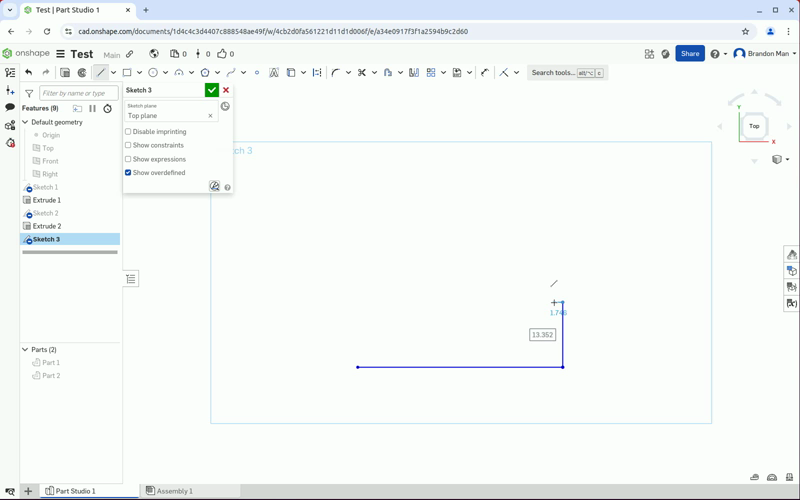
key_down(shift)
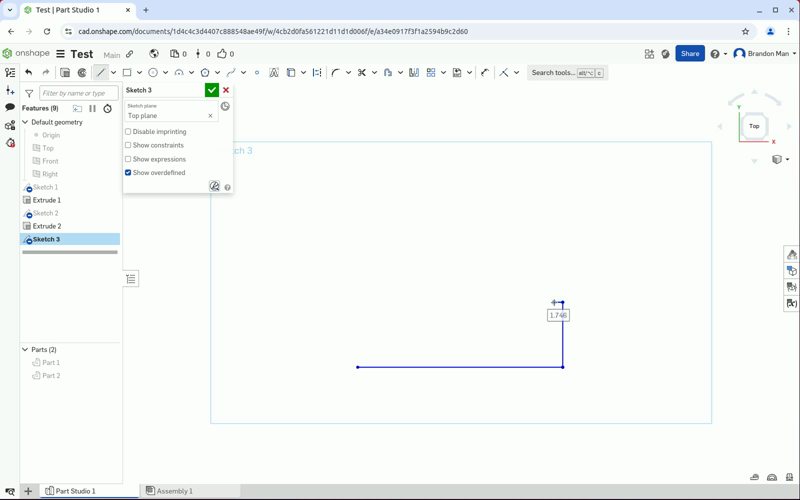
mouse_move(584, 302)
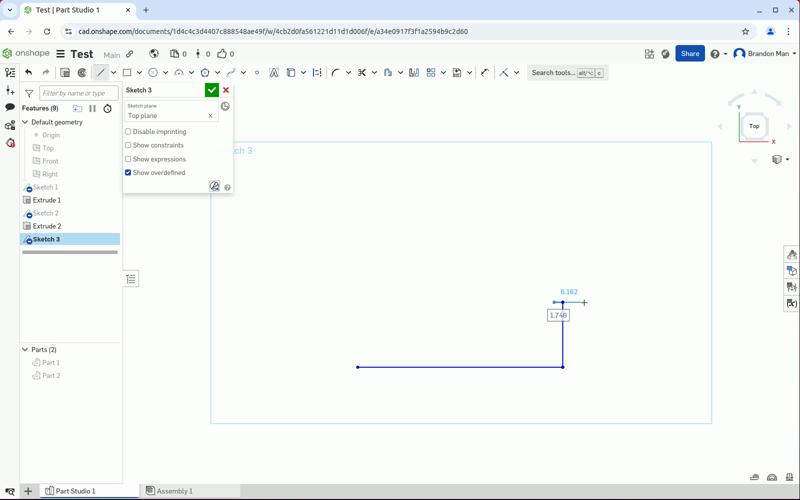
mouse_move(554, 263)
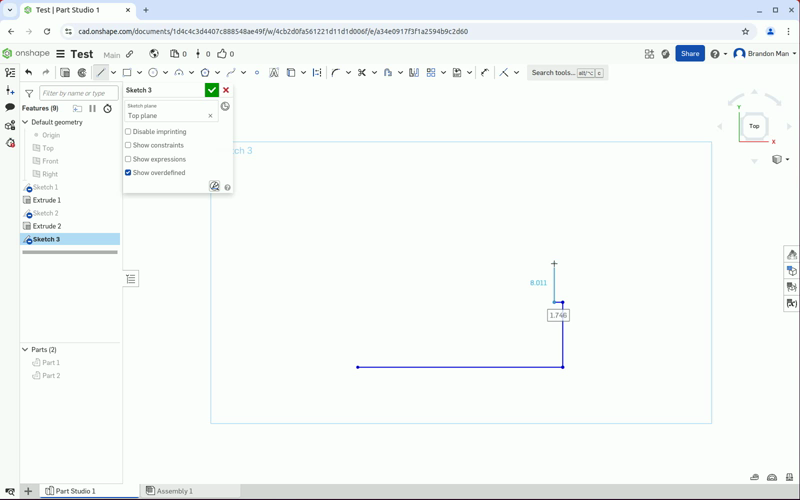
click(554, 263)
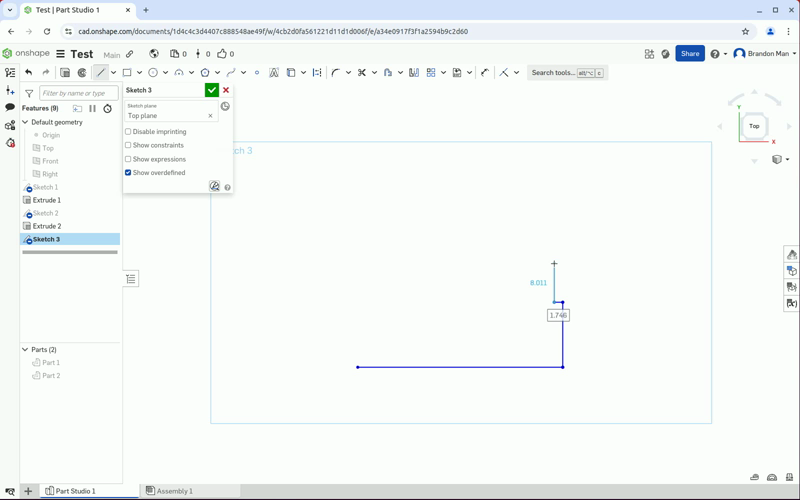
key_up(shift)
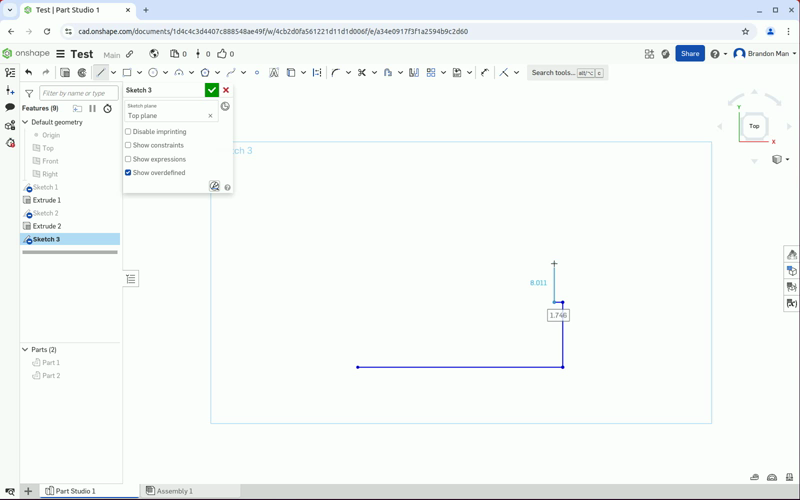
key_down(shift)
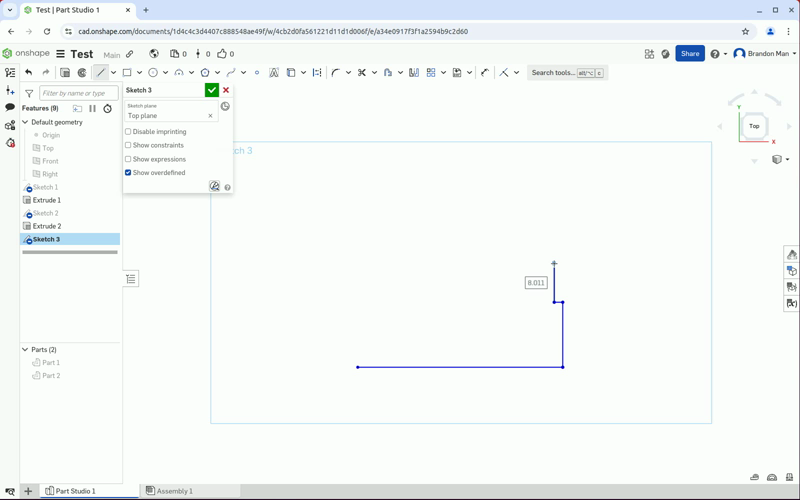
mouse_move(584, 263)
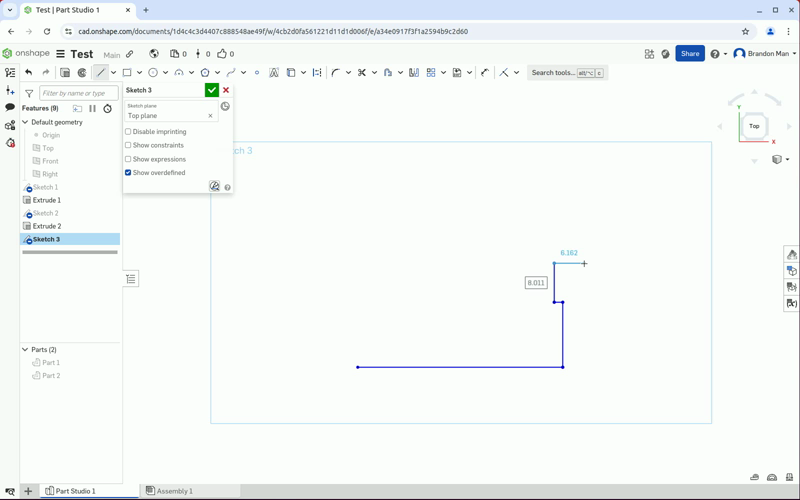
mouse_move(562, 263)
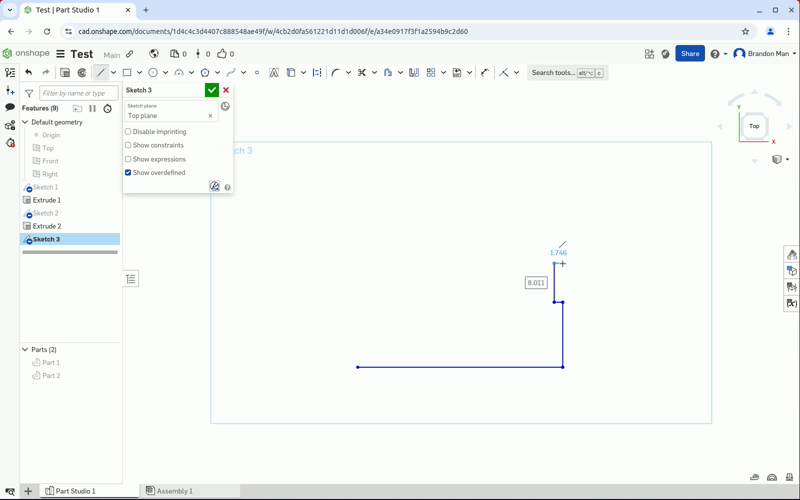
click(562, 263)
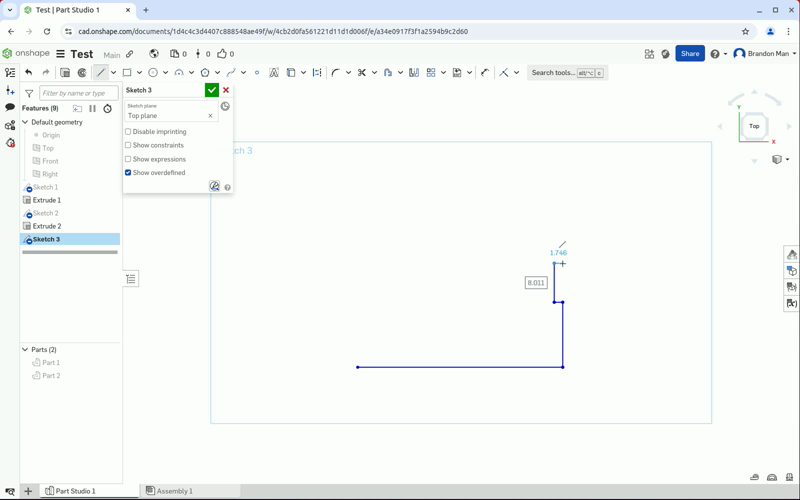
key_up(shift)
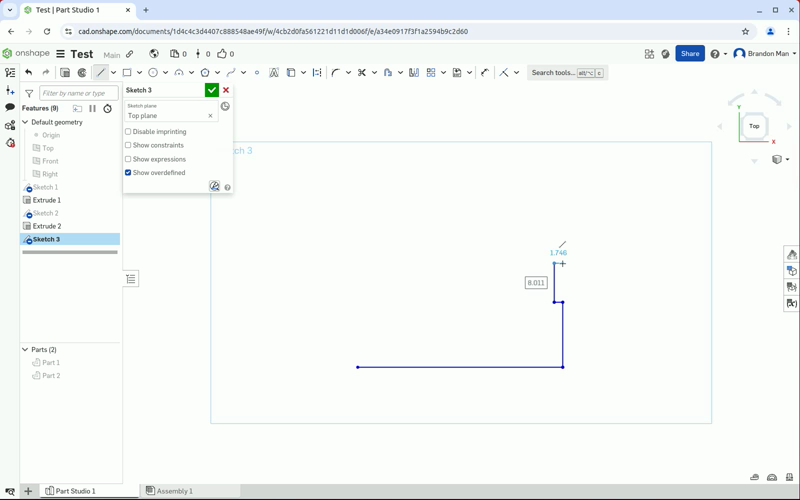
key_down(shift)
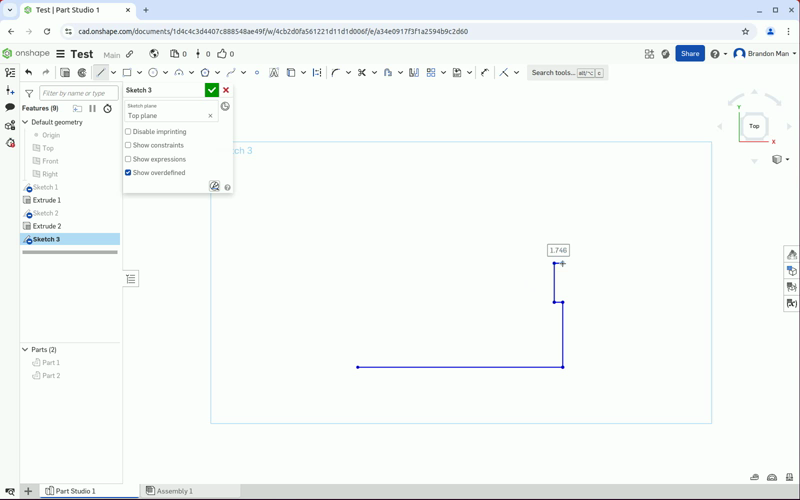
mouse_move(562, 198)
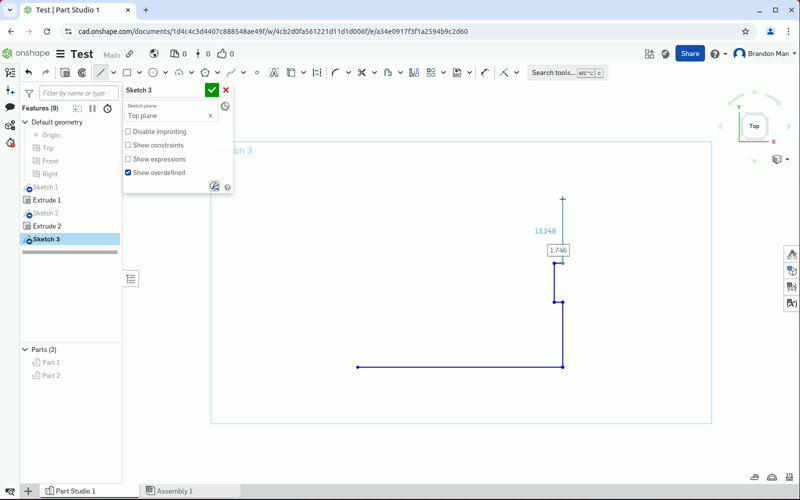
click(562, 198)
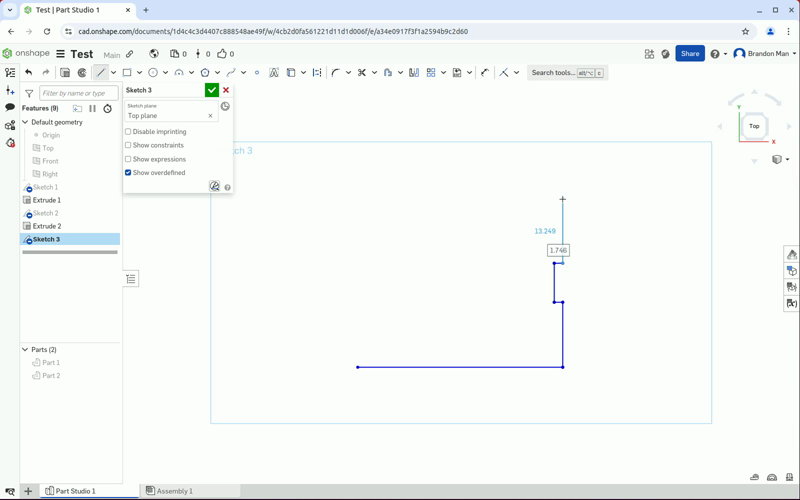
key_up(shift)
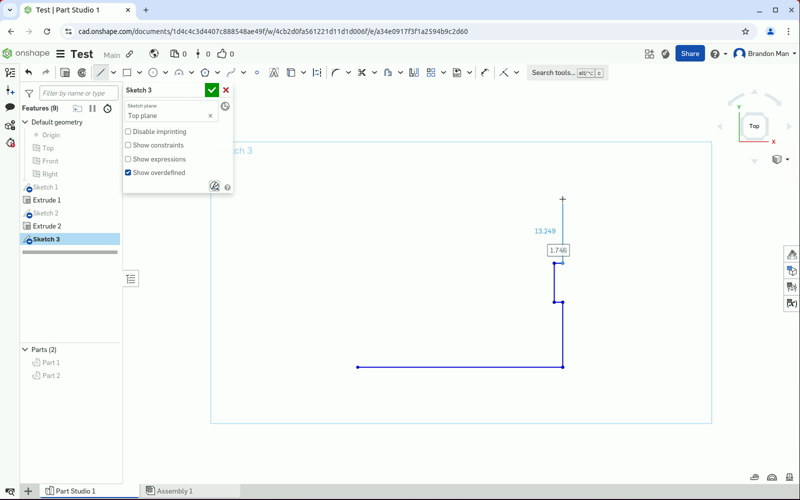
key_down(shift)
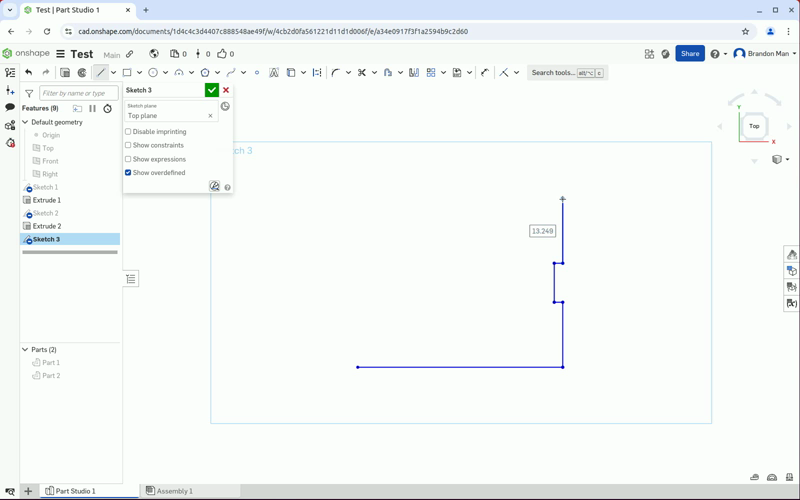
mouse_move(357, 198)
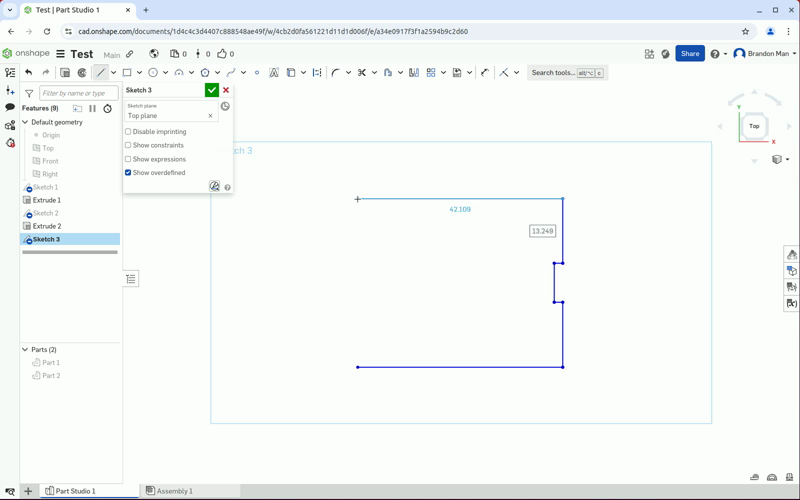
click(357, 198)
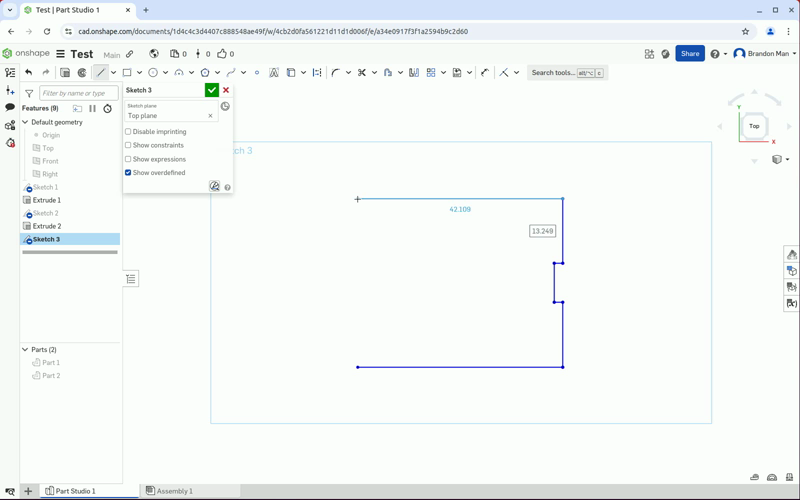
key_up(shift)
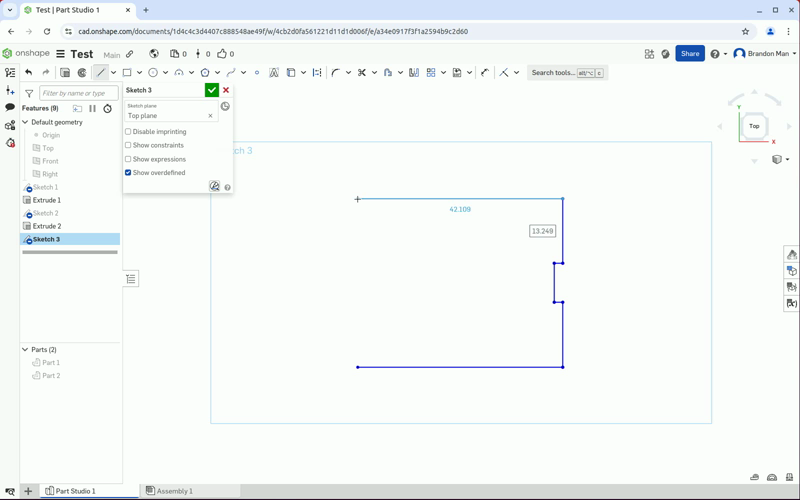
key_down(shift)
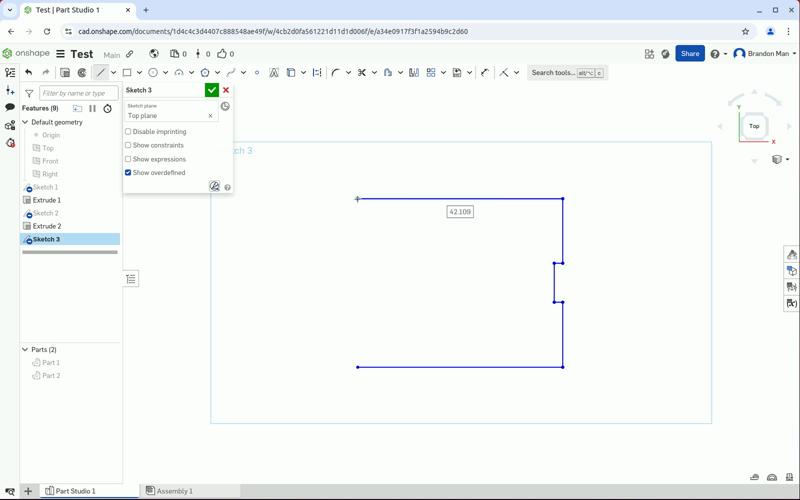
mouse_move(357, 263)
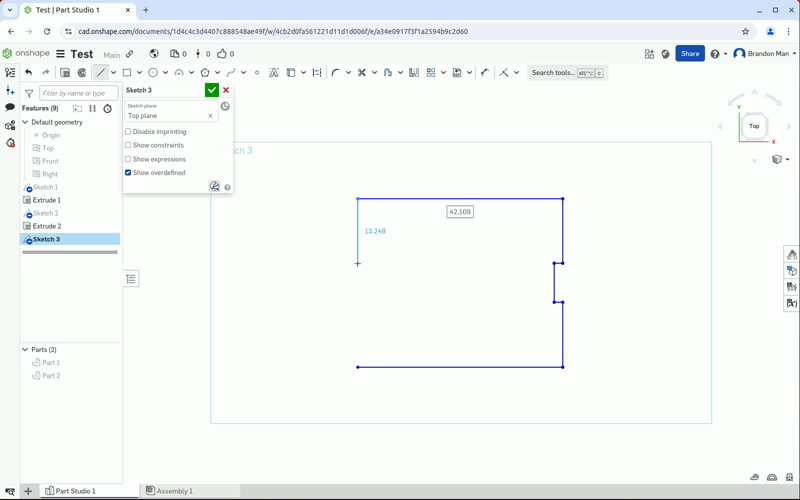
click(357, 263)
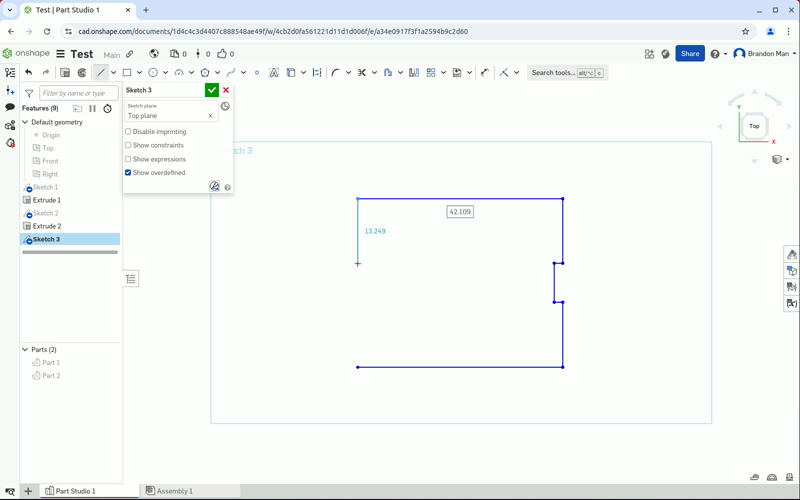
key_up(shift)
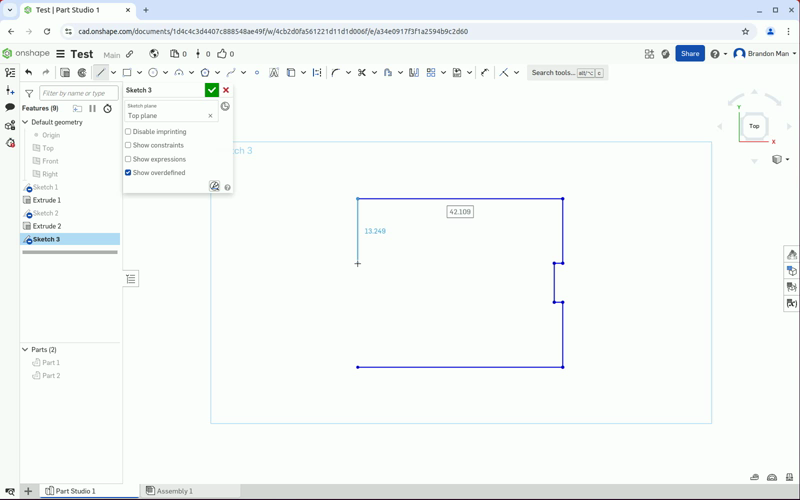
key_down(shift)
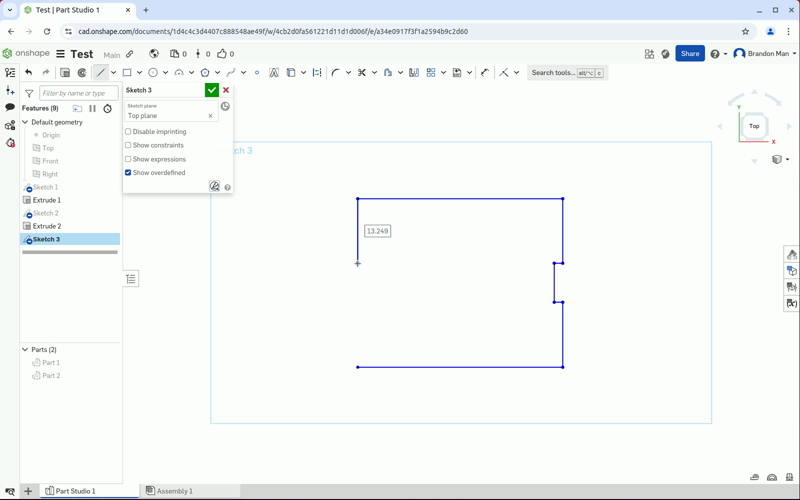
mouse_move(387, 263)
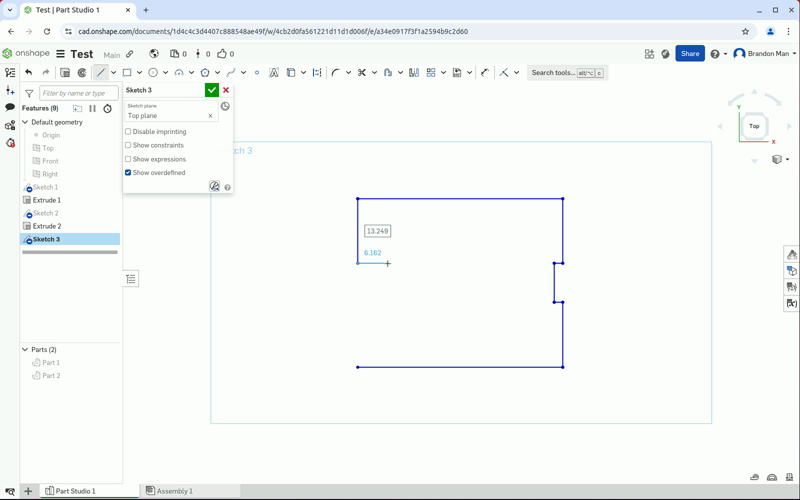
mouse_move(366, 263)
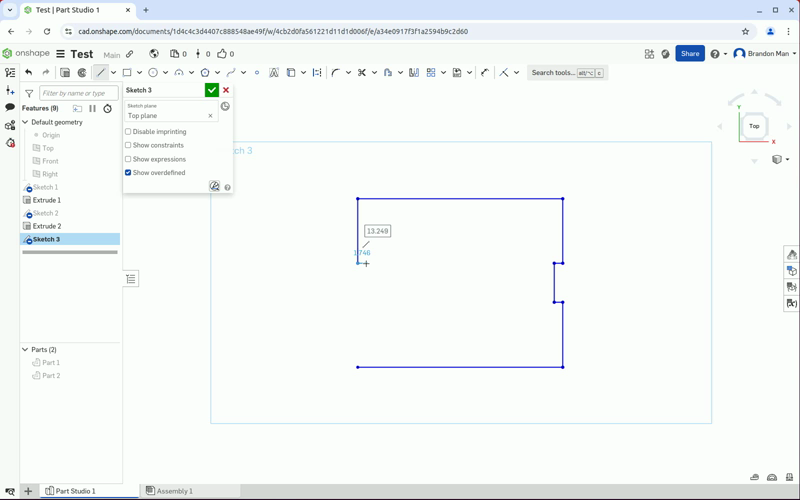
click(366, 263)
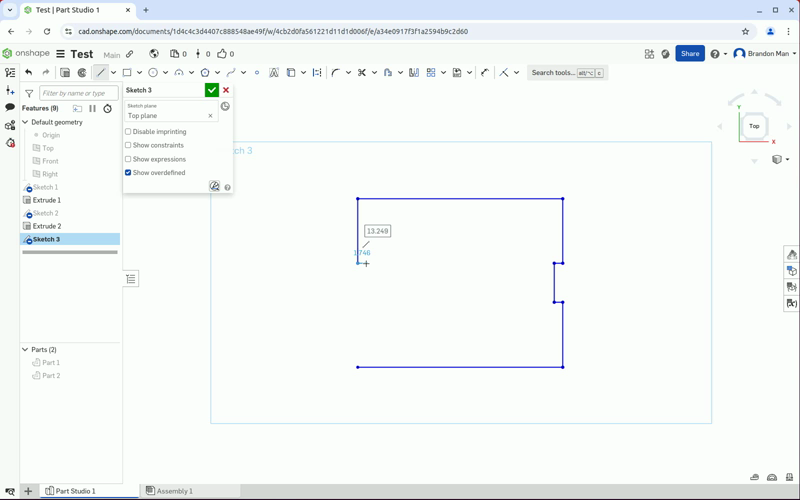
key_up(shift)
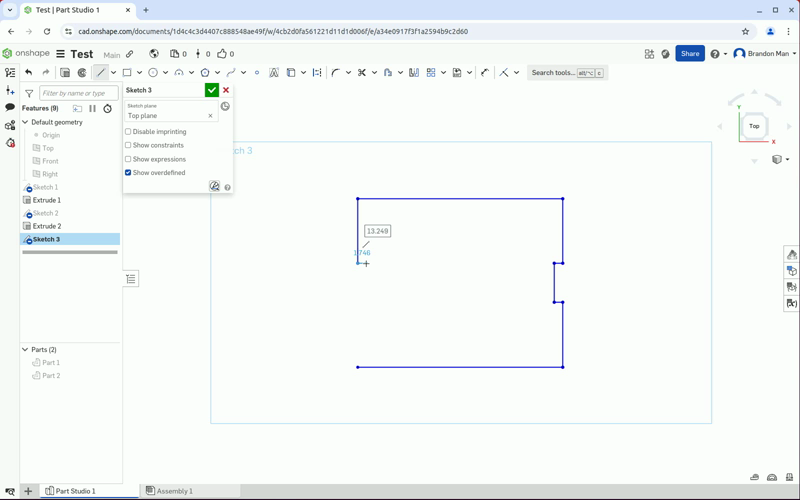
key_down(shift)
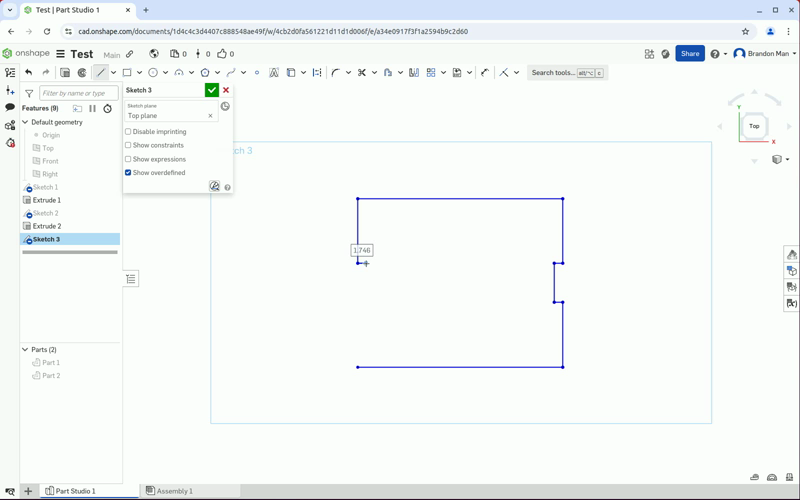
mouse_move(396, 263)
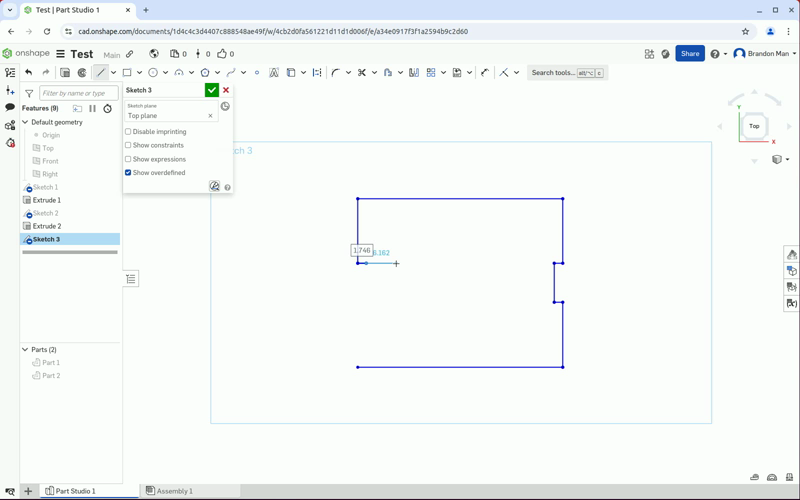
mouse_move(366, 302)
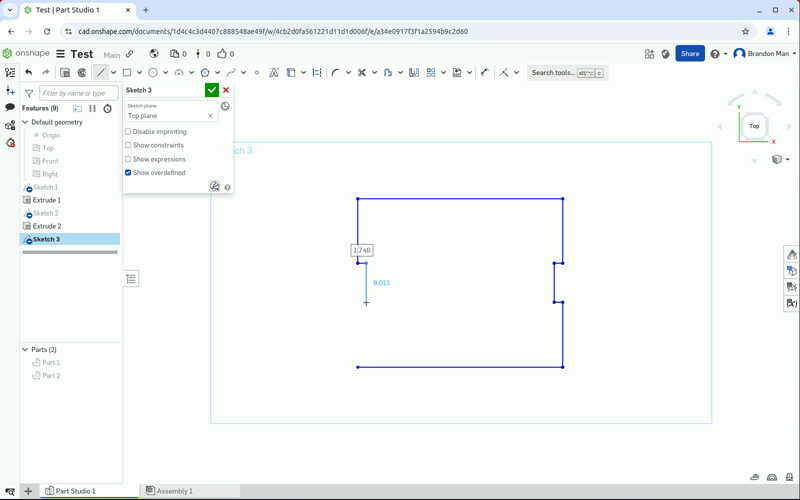
click(366, 302)
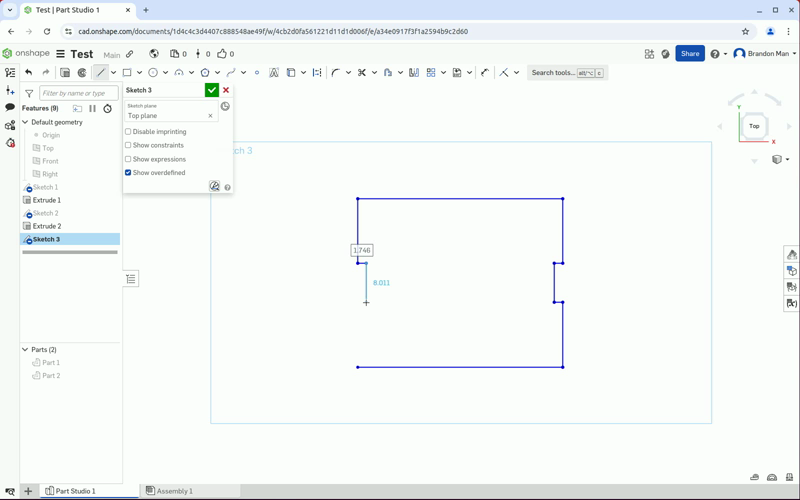
key_up(shift)
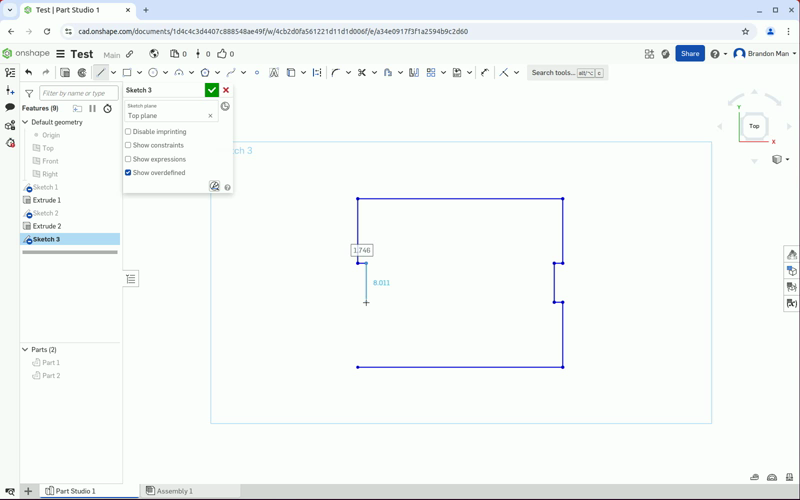
key_down(shift)
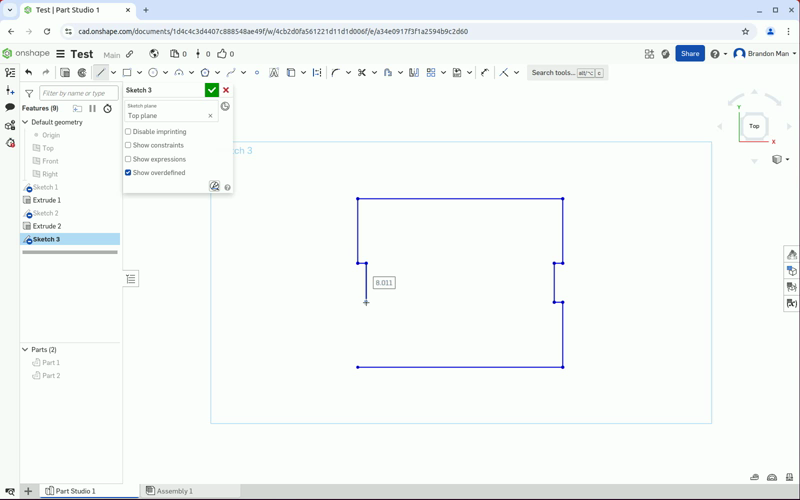
mouse_move(396, 302)
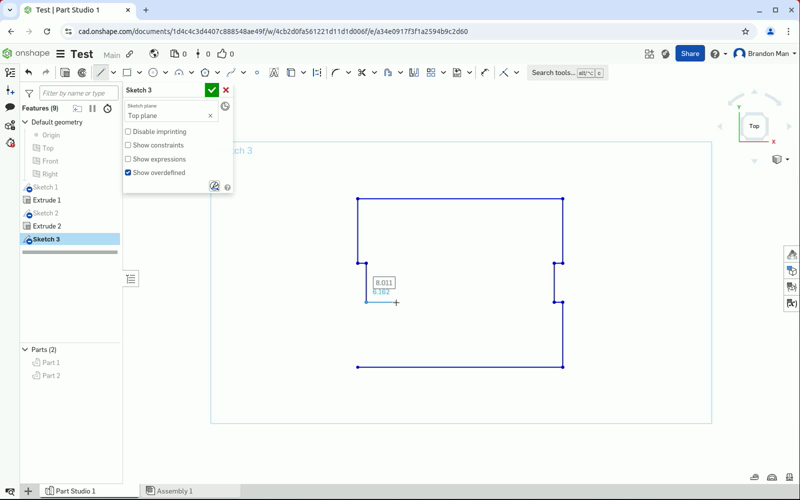
mouse_move(357, 302)
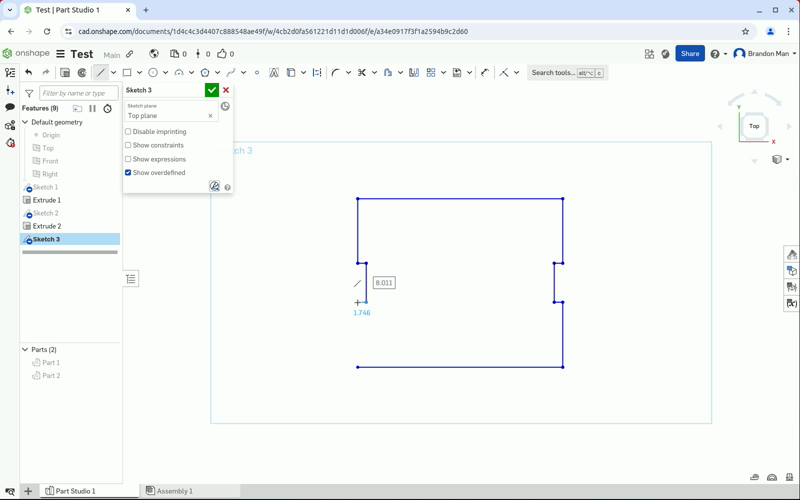
click(357, 302)
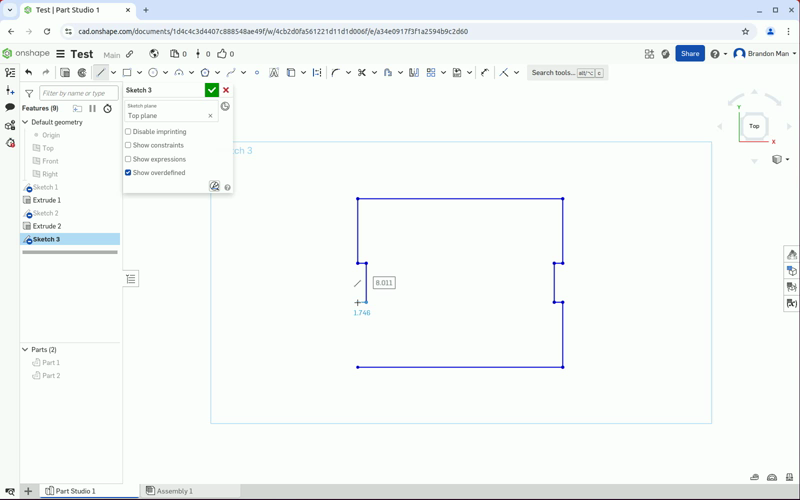
key_up(shift)
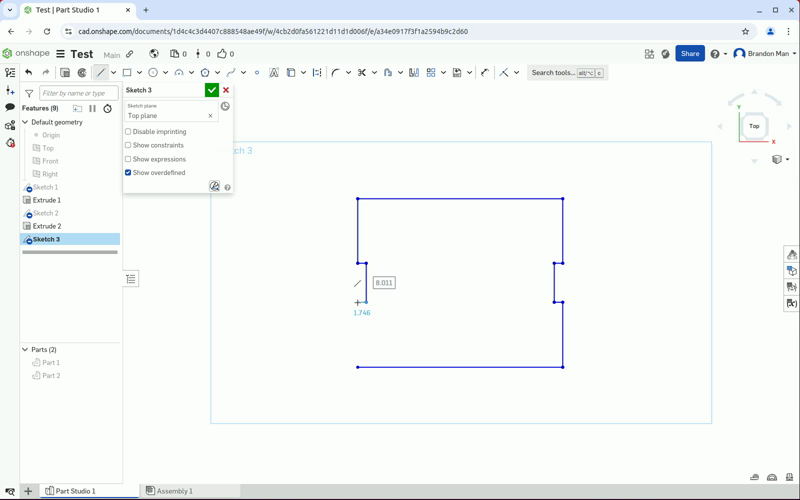
key_down(shift)
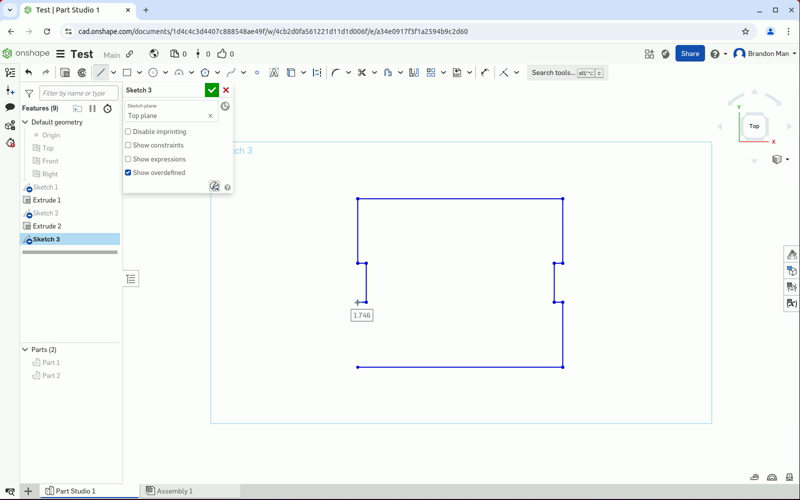
mouse_move(357, 367)
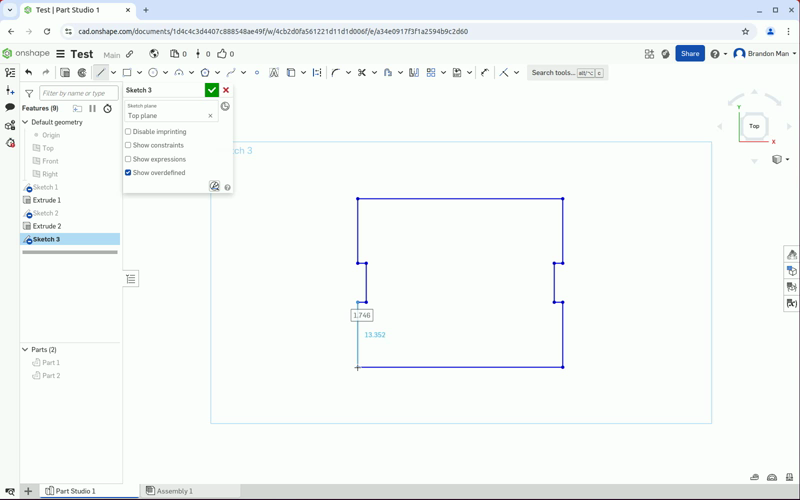
key_up(shift)
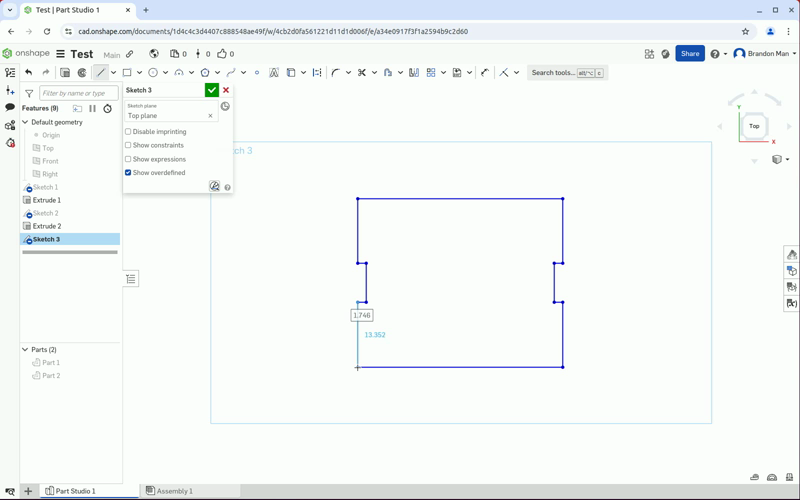
click(357, 367)
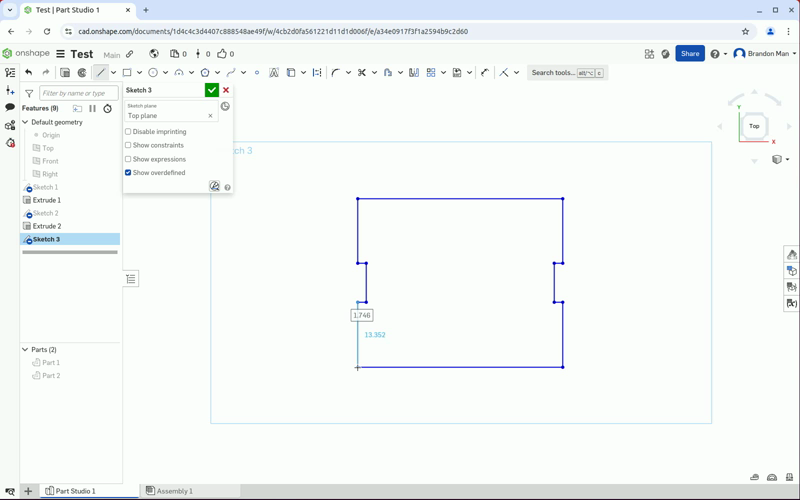
key(esc)
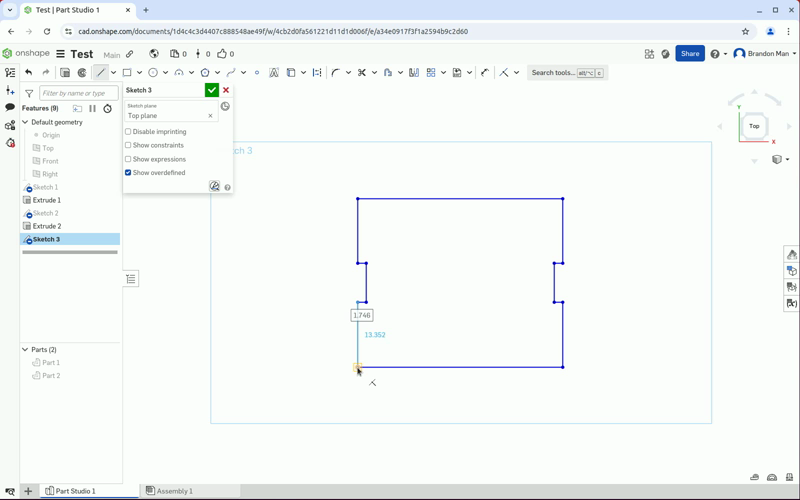
mouse_move(393, 326)
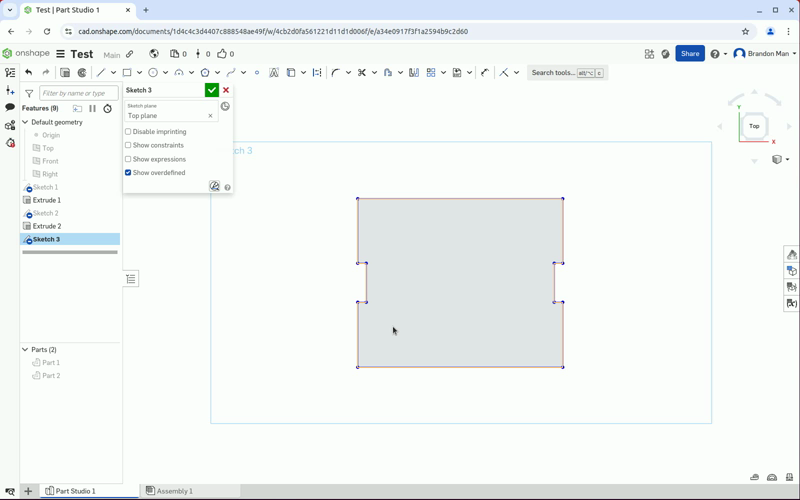
click(393, 326)
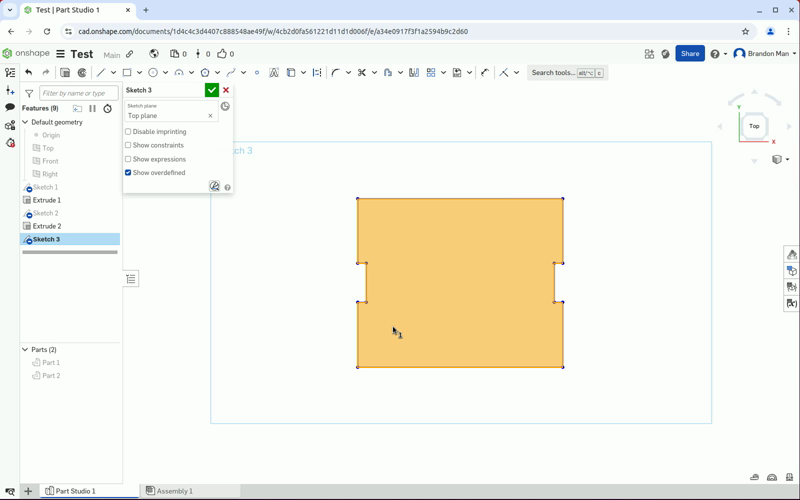
mouse_move(73, 352)
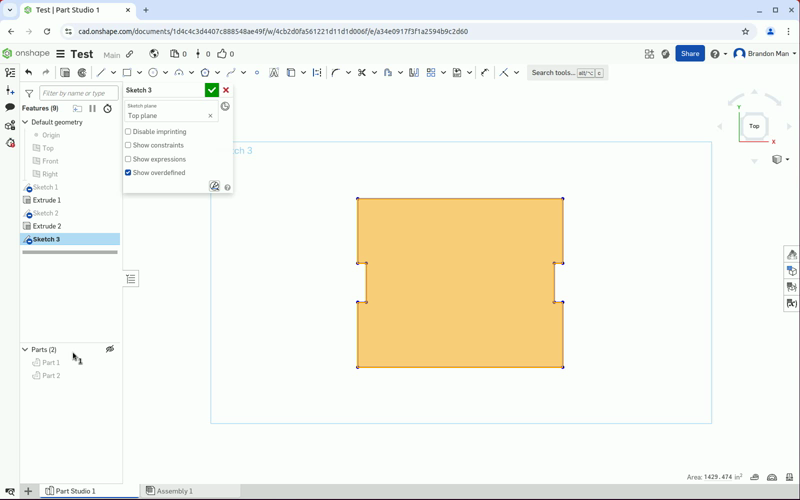
key(shift+y)
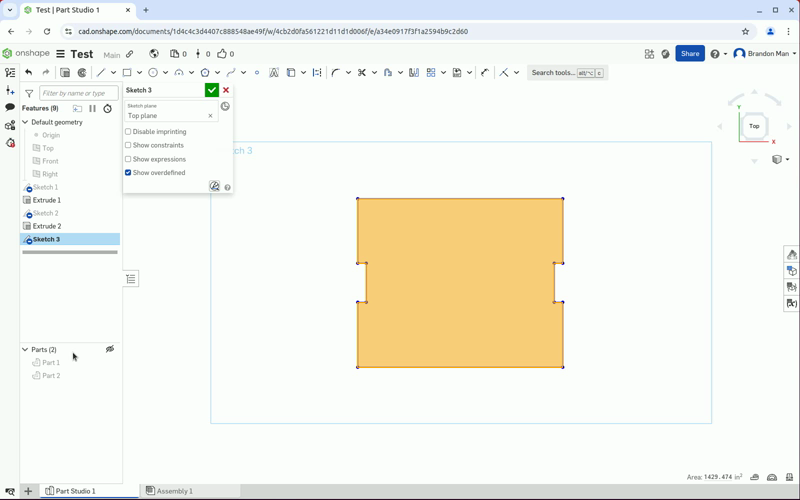
key(shift+e)
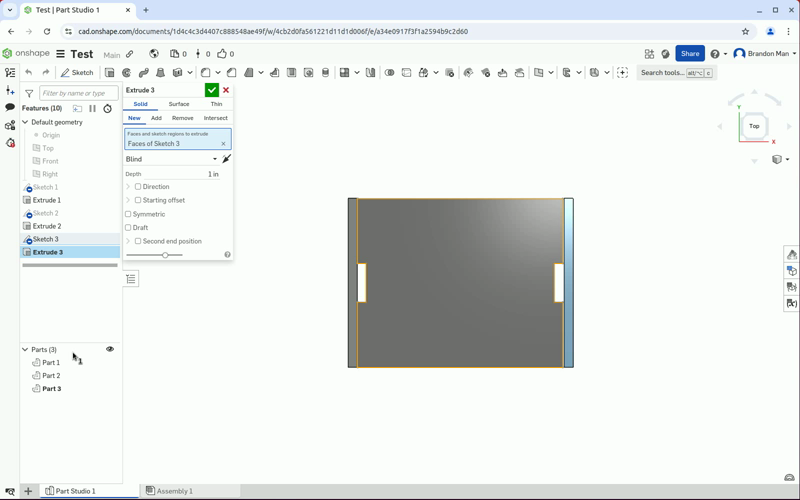
mouse_move(143, 106)
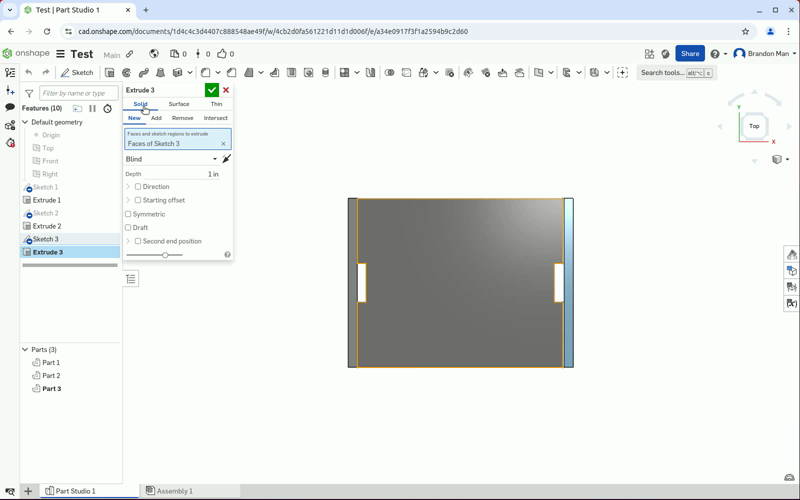
click(143, 106)
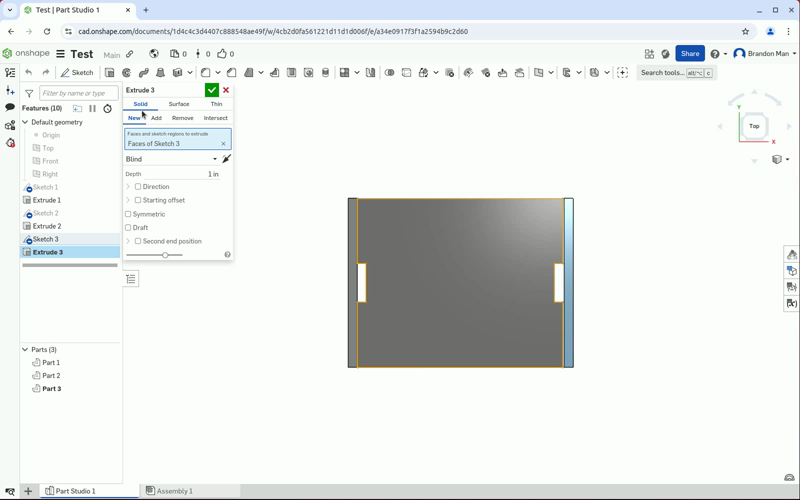
mouse_move(137, 120)
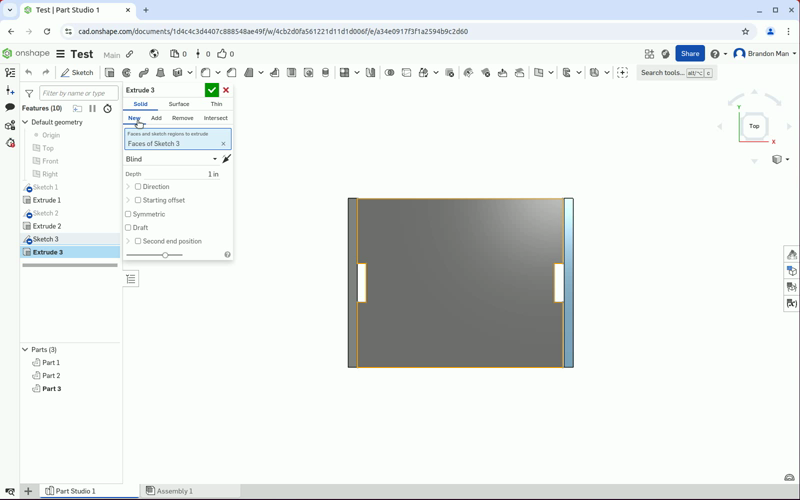
click(137, 120)
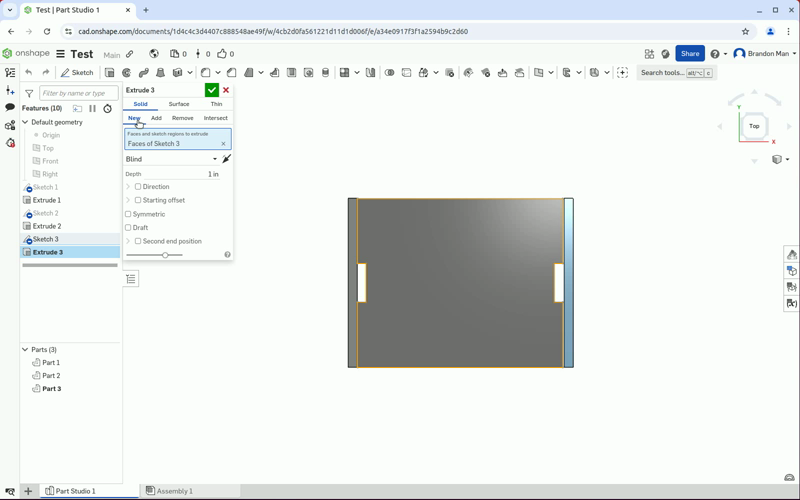
key(tab, 4)
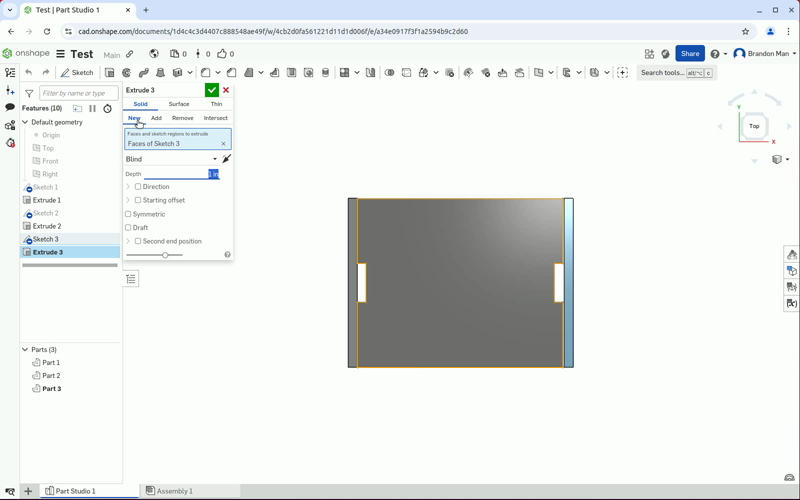
text(1.926)
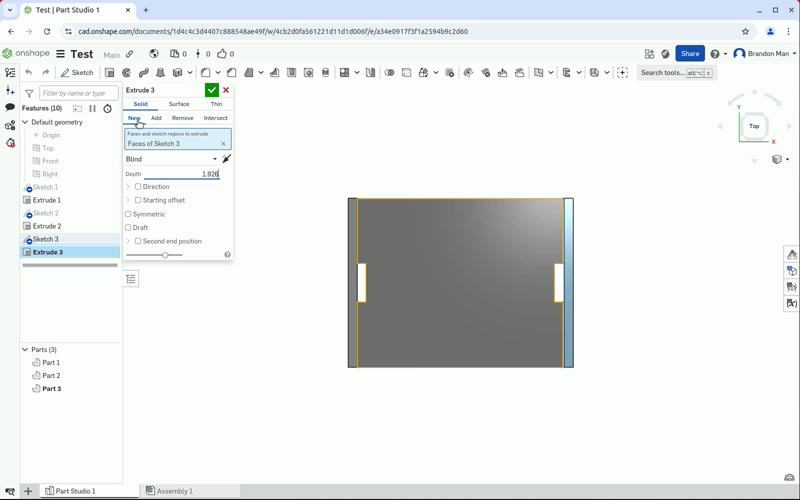
key(enter)
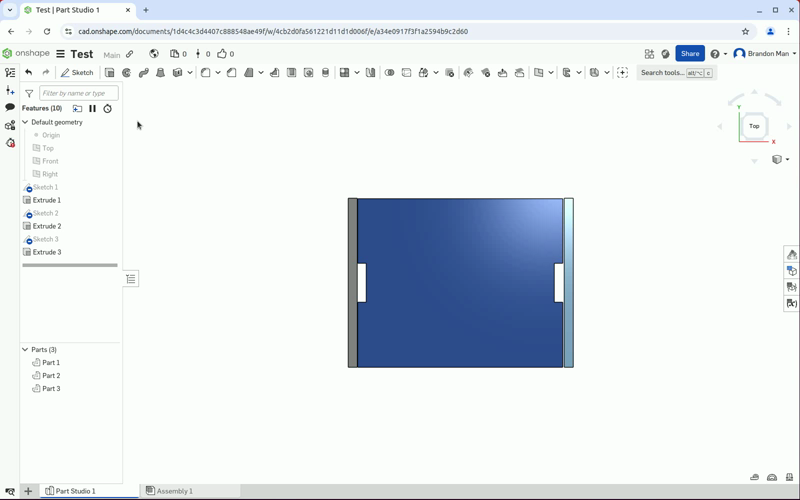
key(shift+h)
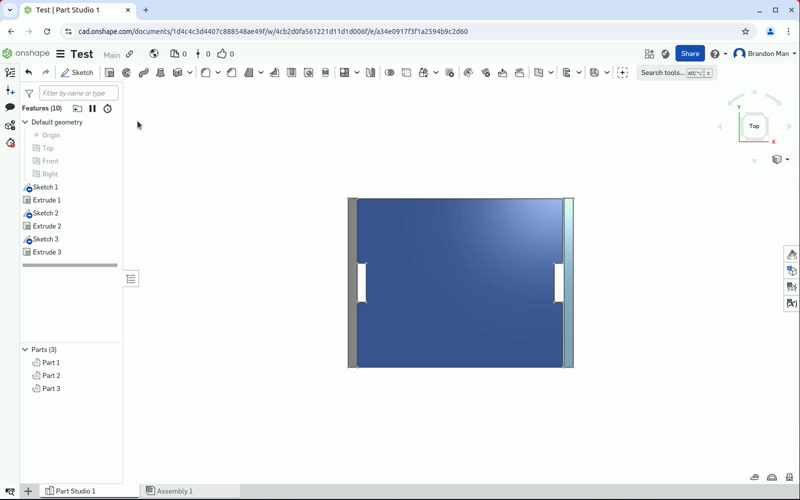
key(shift+h)
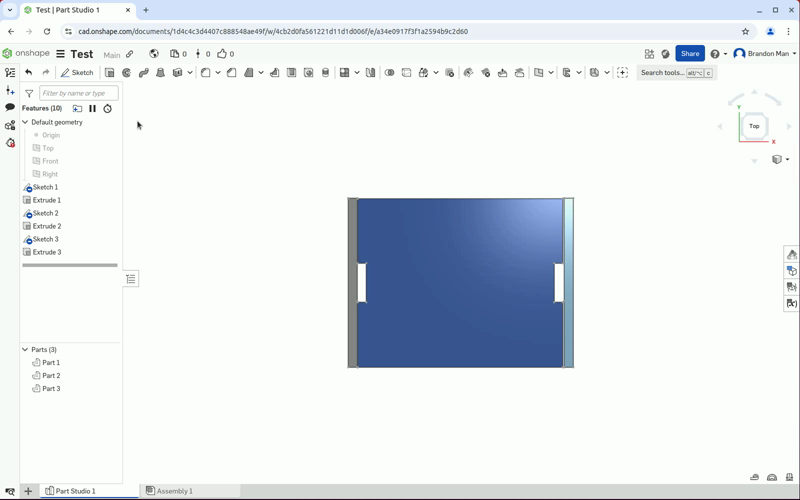
key(shift+7)
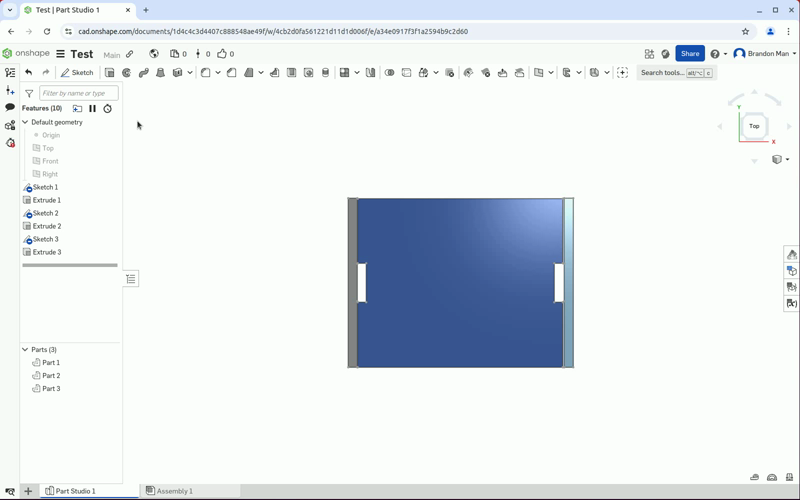
key(up, 3)
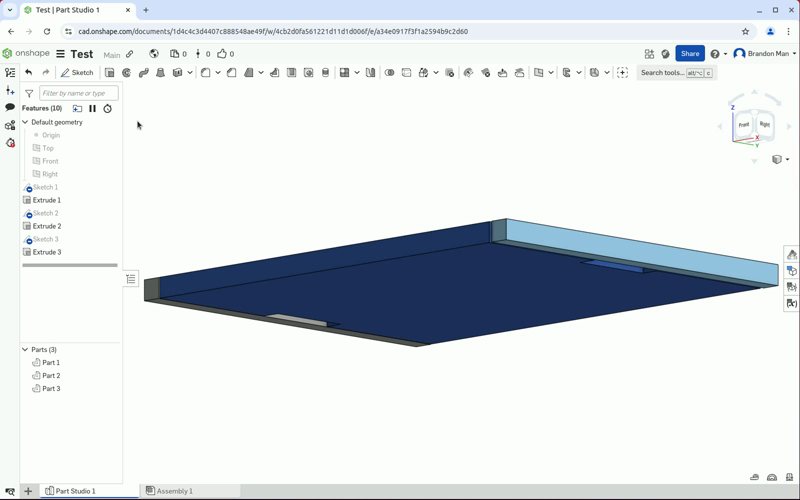
key(left, 3)
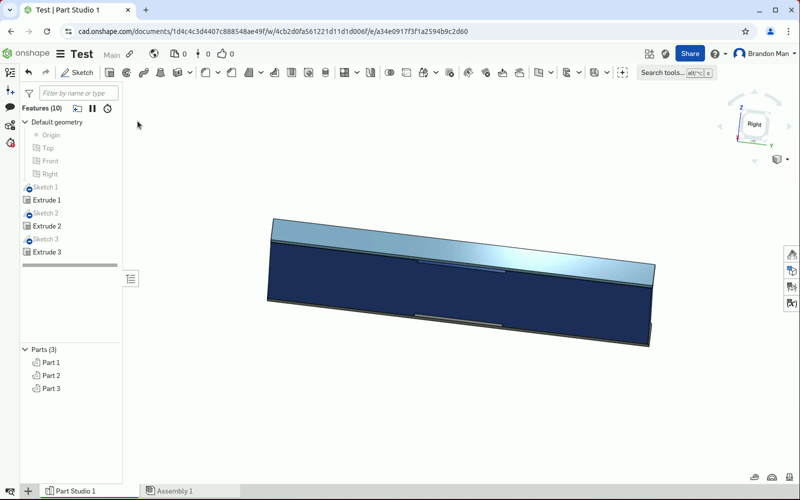
key(right, 3)
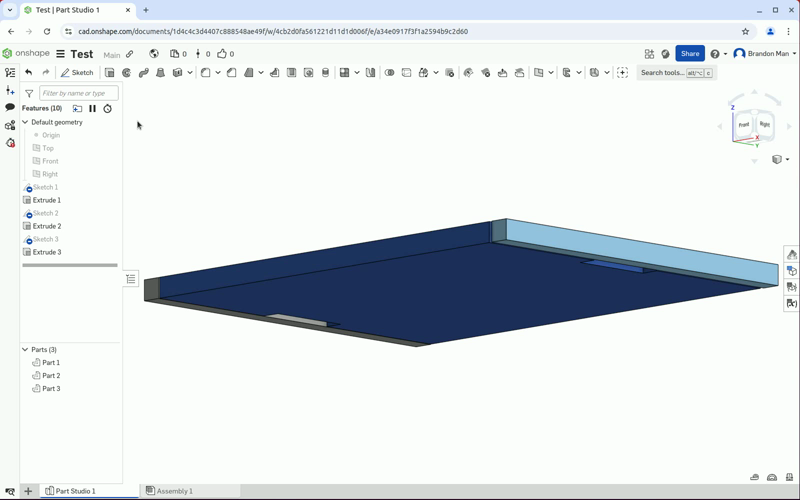
key(down, 3)
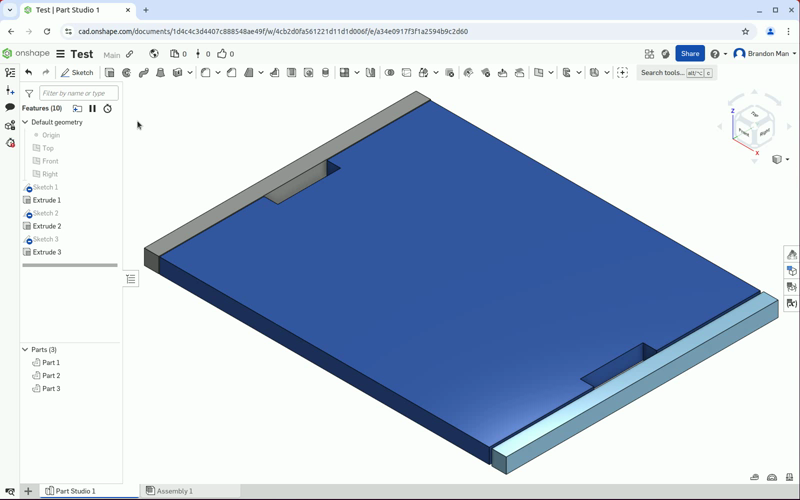
mouse_move(73, 189)
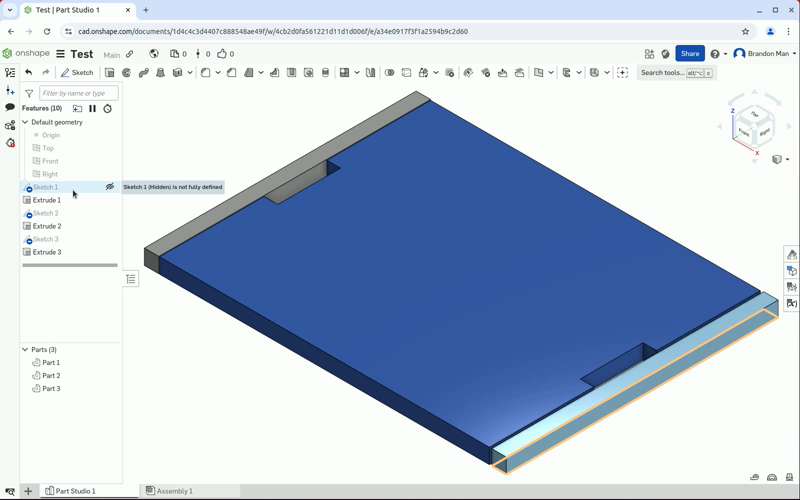
click(73, 189)